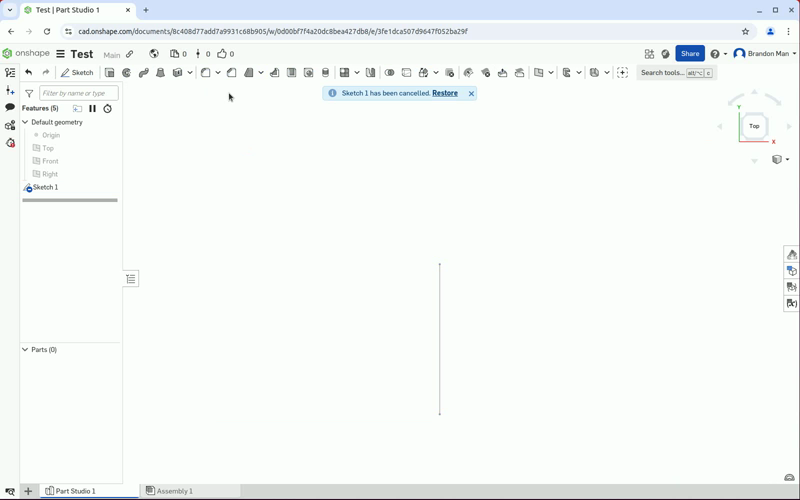
key(shift+h)
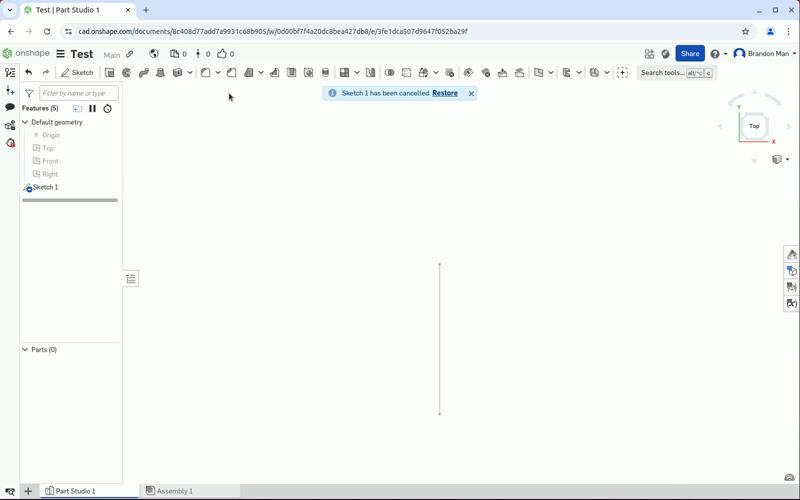
key(shift+s)
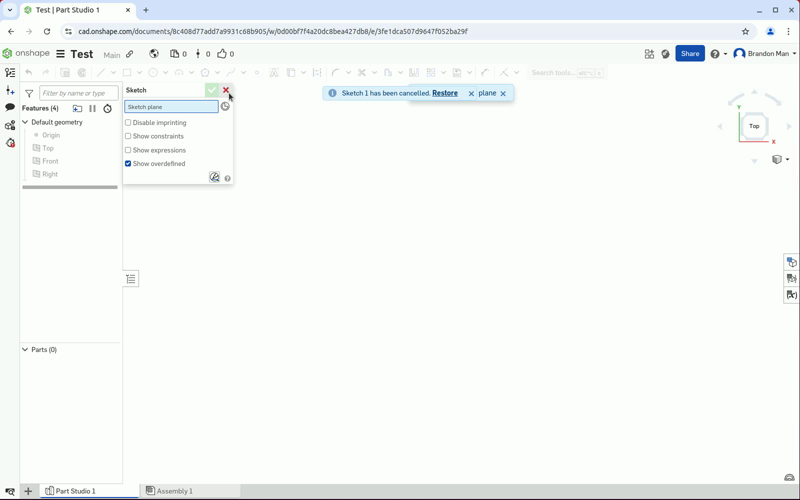
mouse_move(73, 150)
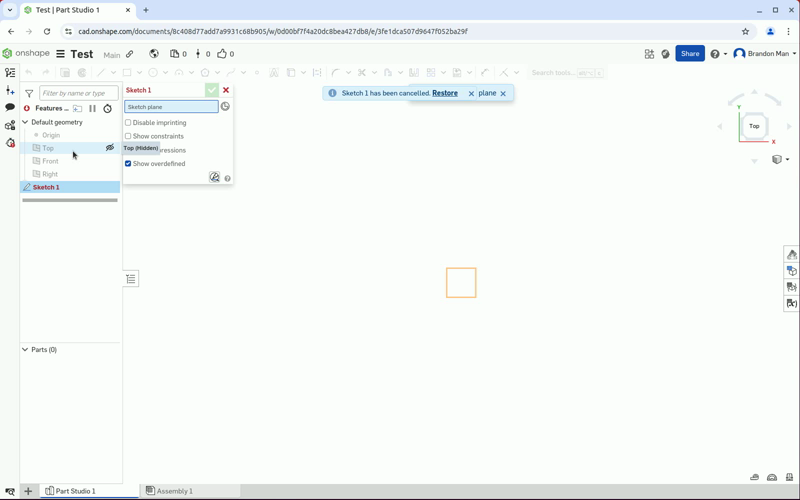
click(73, 150)
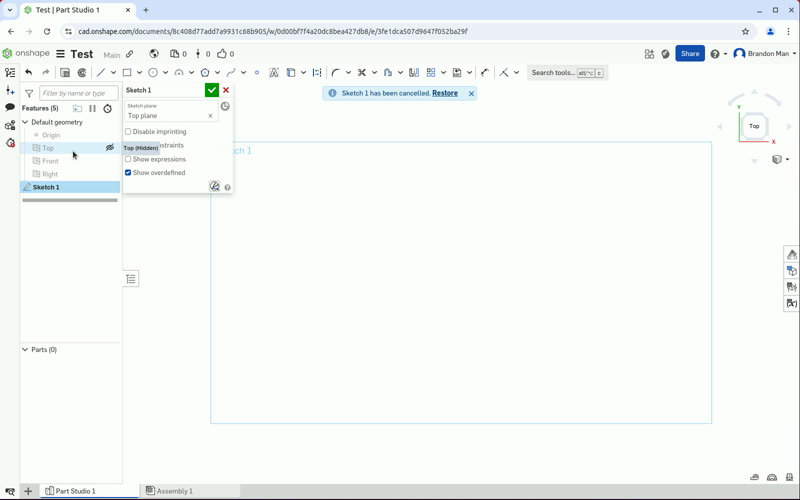
mouse_move(73, 352)
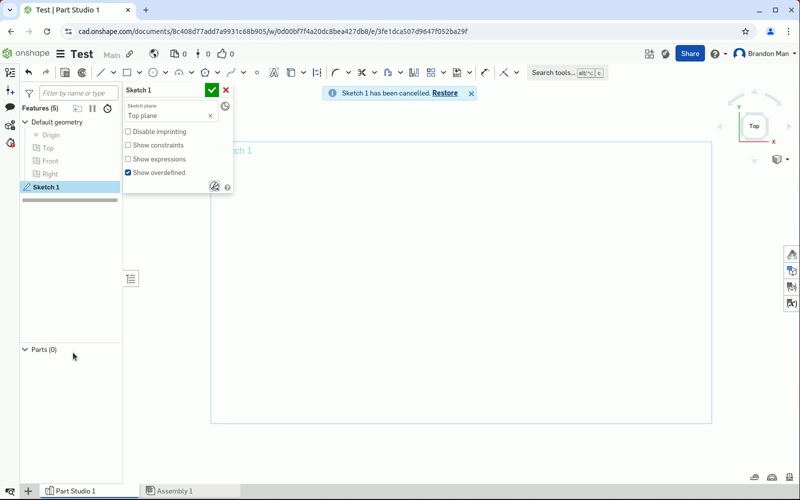
key(y)
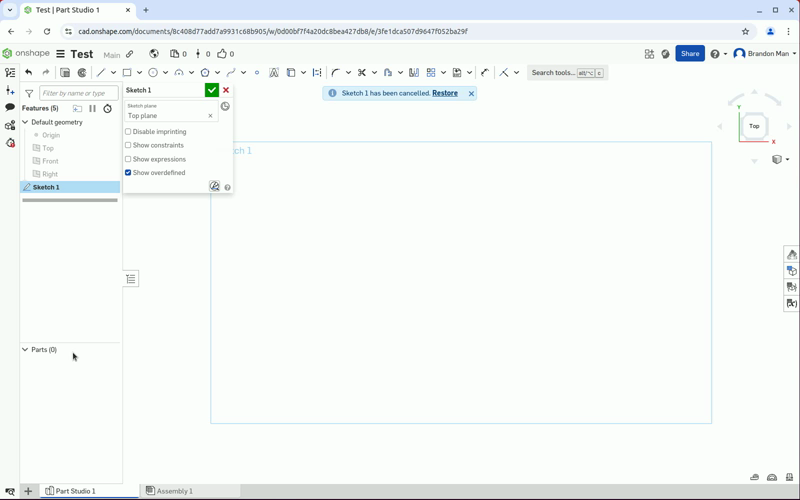
key(l)
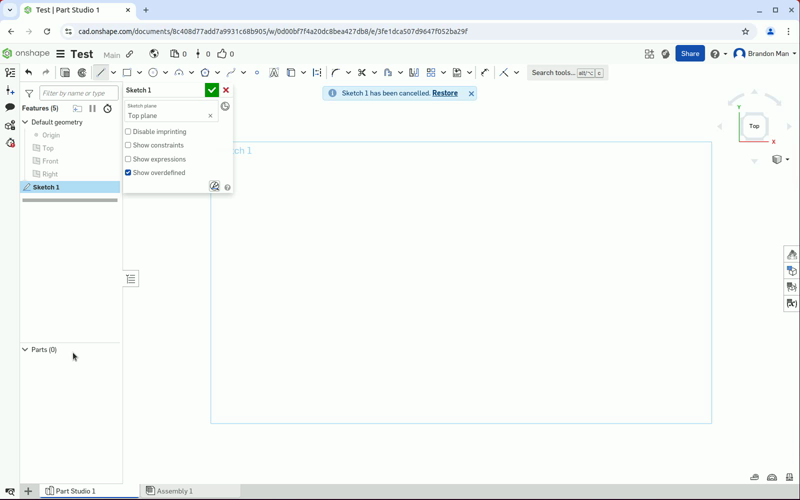
key_down(shift)
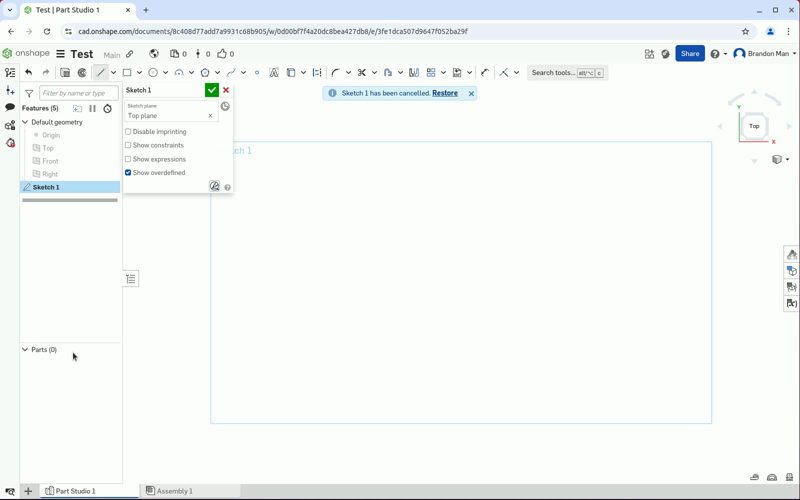
mouse_move(348, 273)
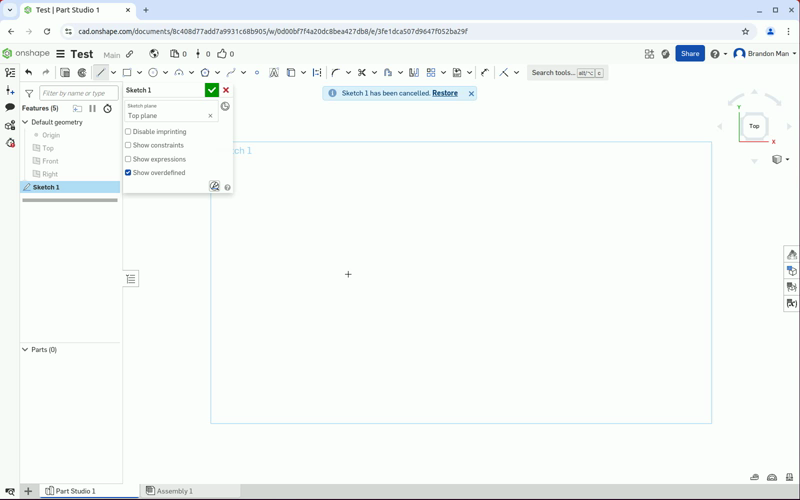
click(348, 273)
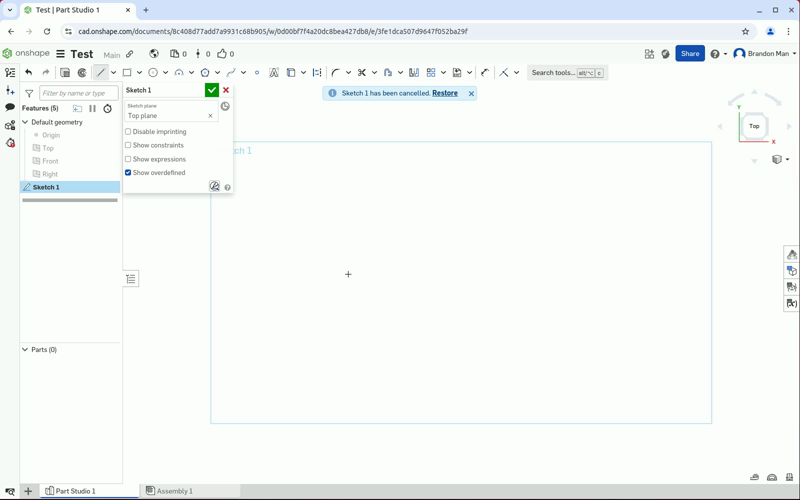
key_up(shift)
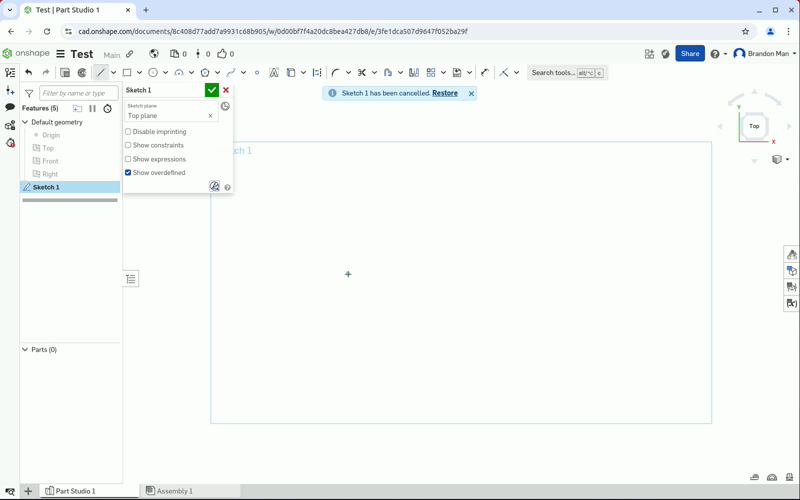
key_down(shift)
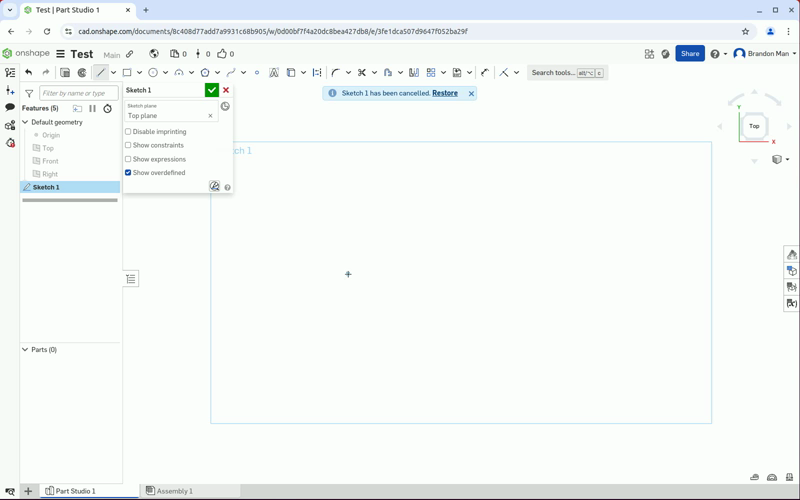
mouse_move(460, 273)
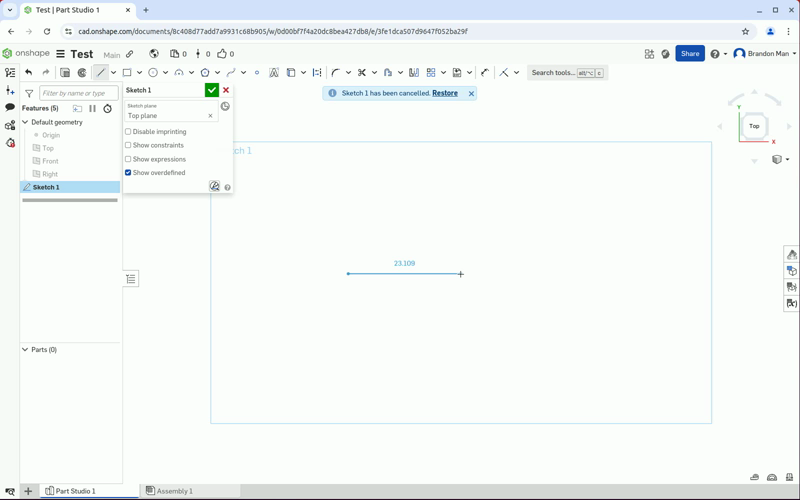
click(460, 273)
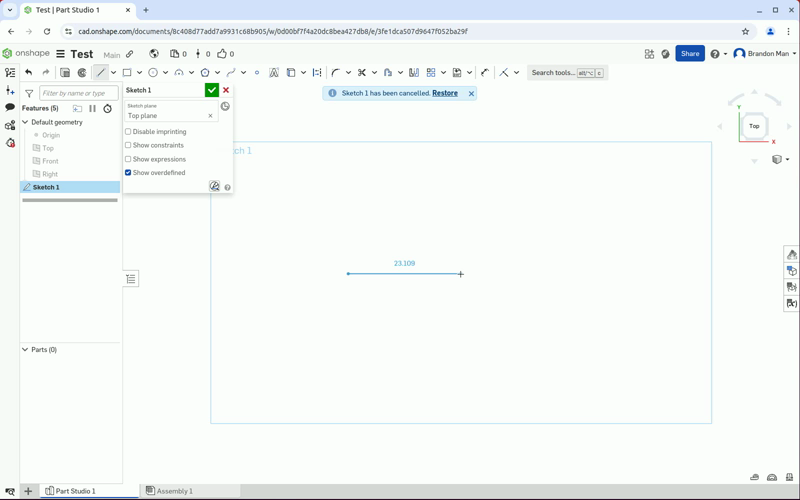
key_up(shift)
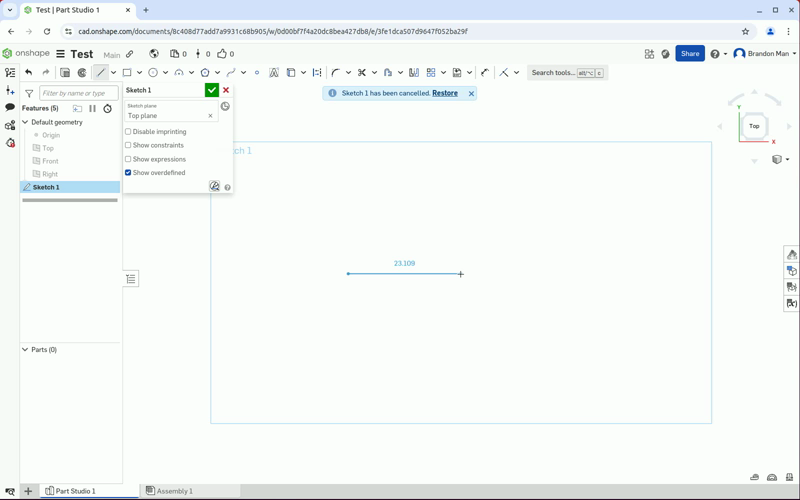
key_down(shift)
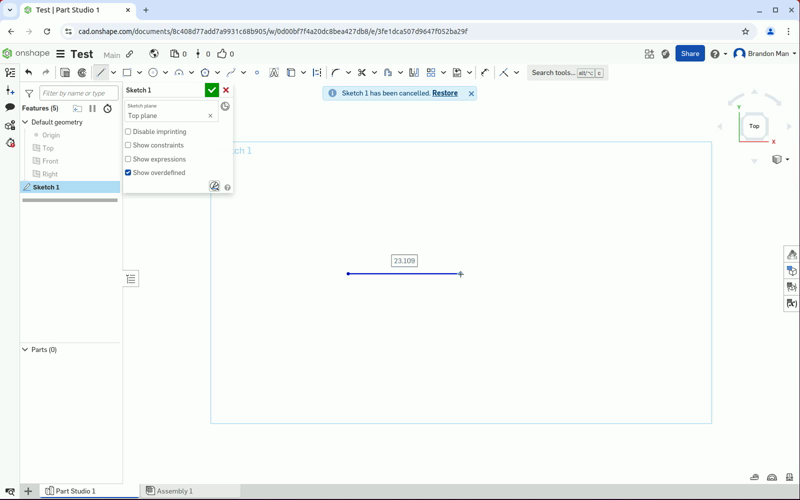
mouse_move(490, 273)
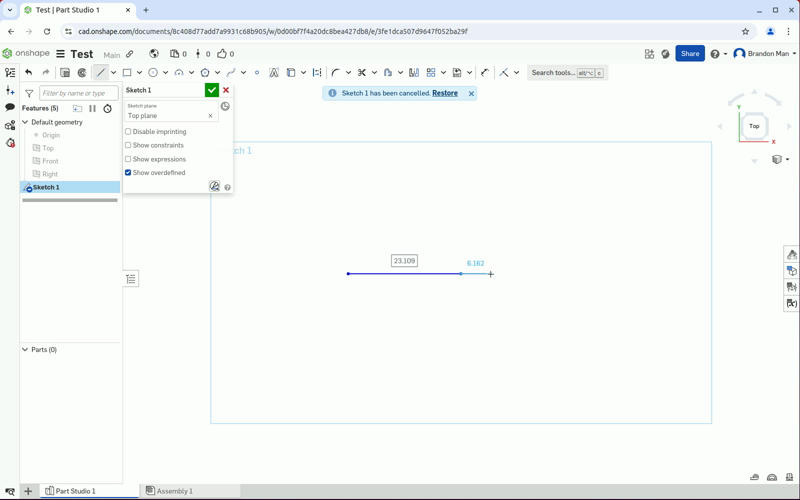
mouse_move(460, 247)
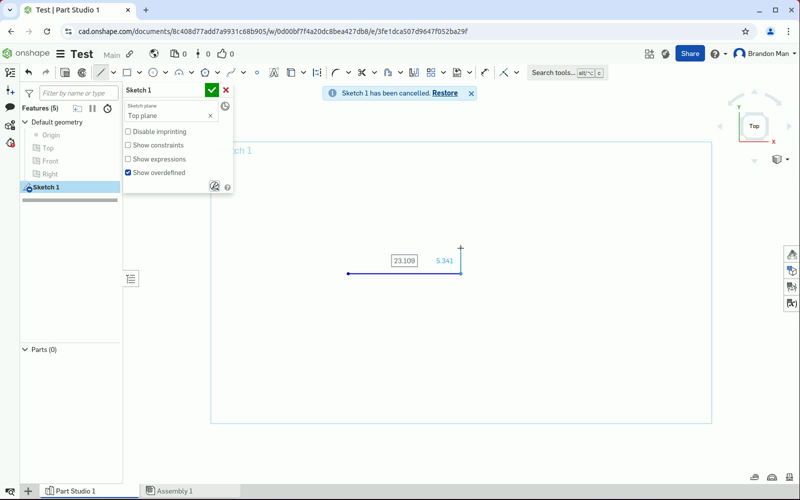
click(460, 247)
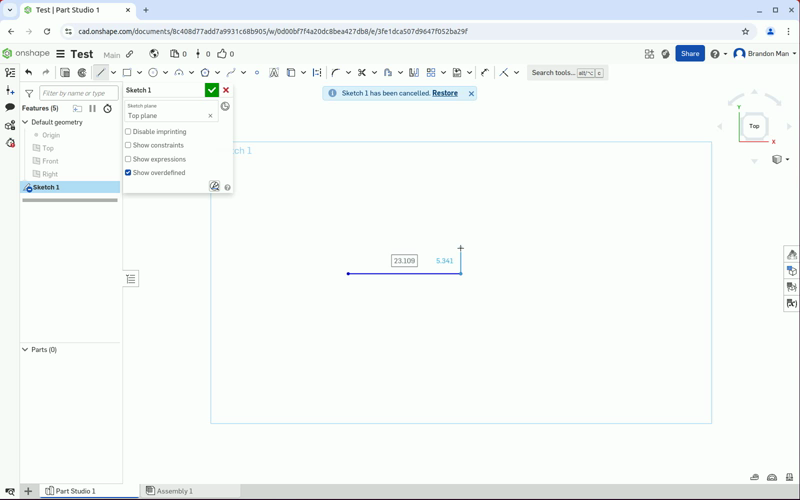
key_up(shift)
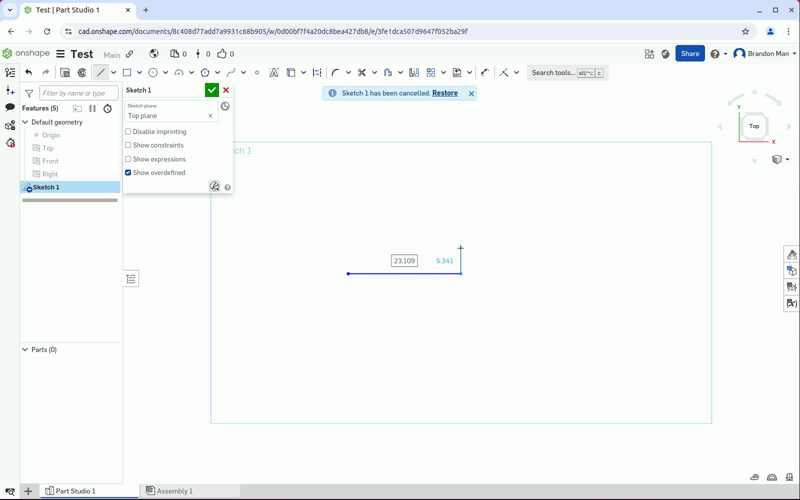
key_down(shift)
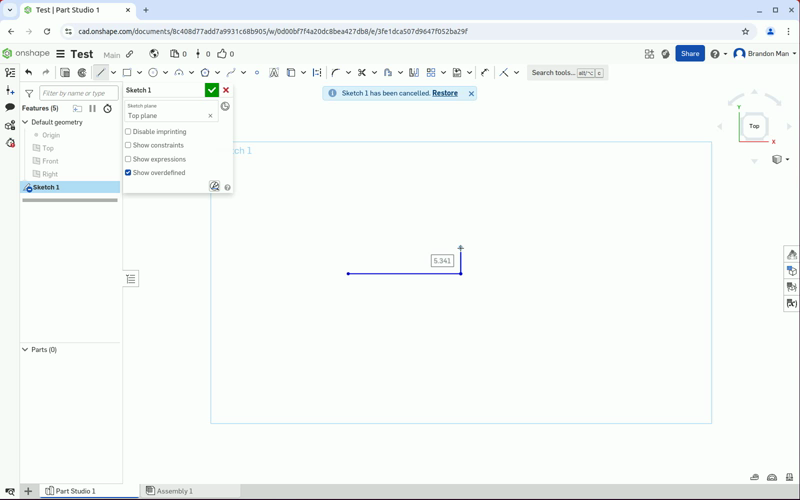
mouse_move(490, 247)
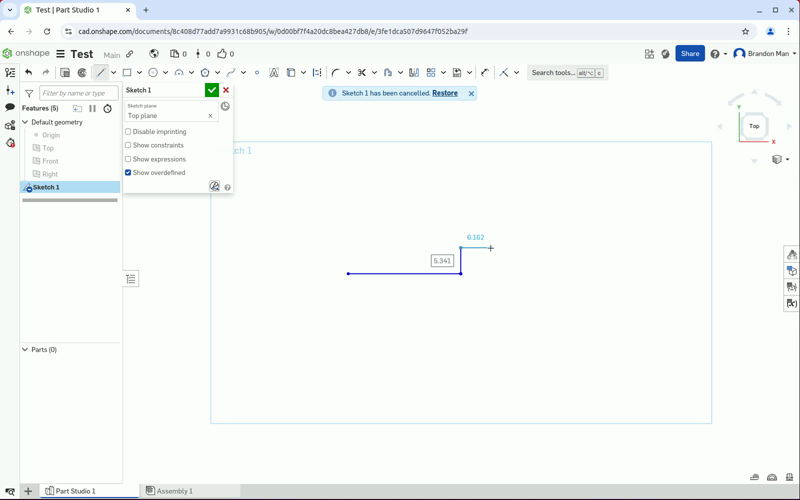
mouse_move(425, 247)
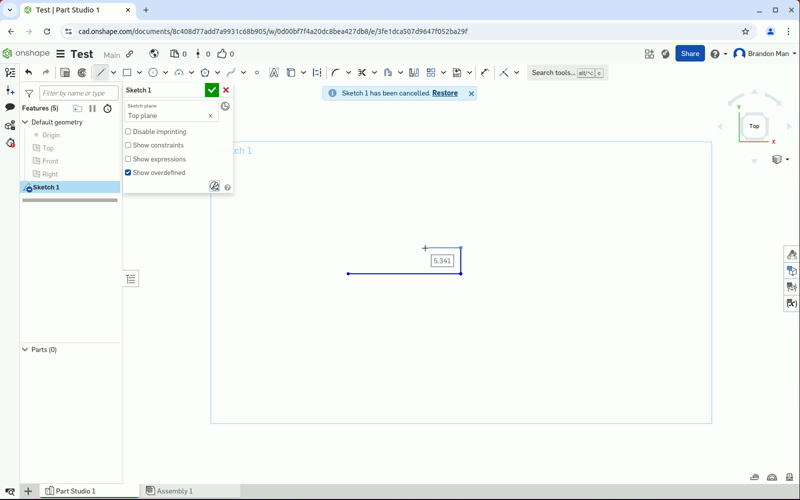
click(425, 247)
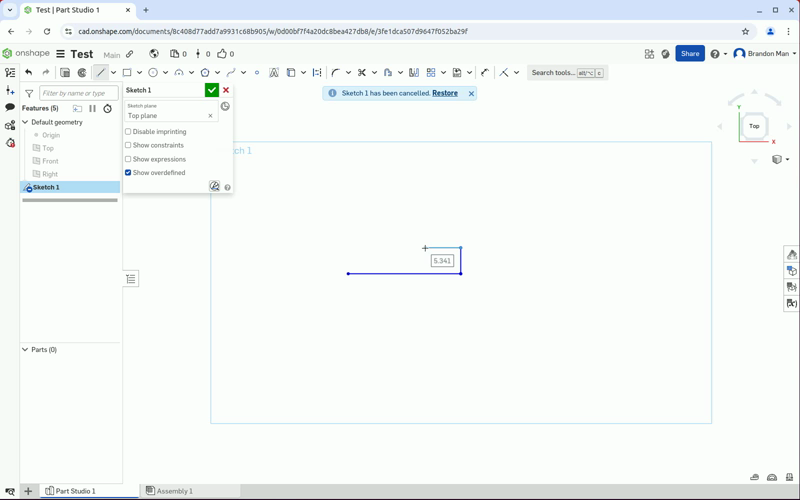
key_up(shift)
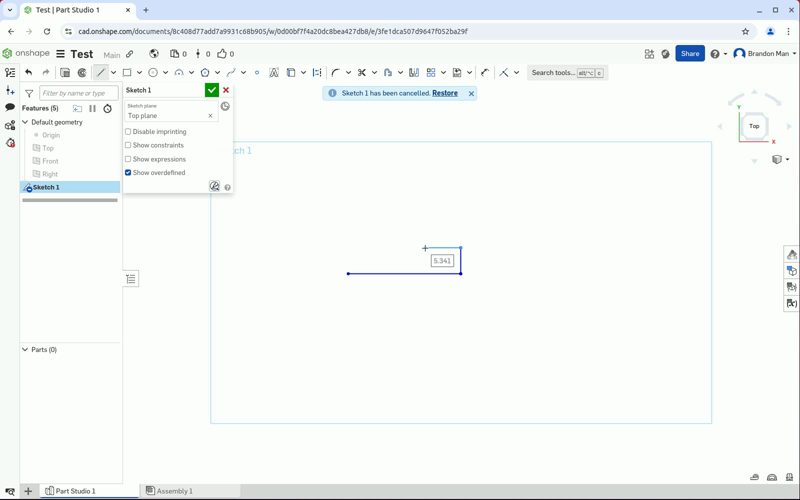
key_down(shift)
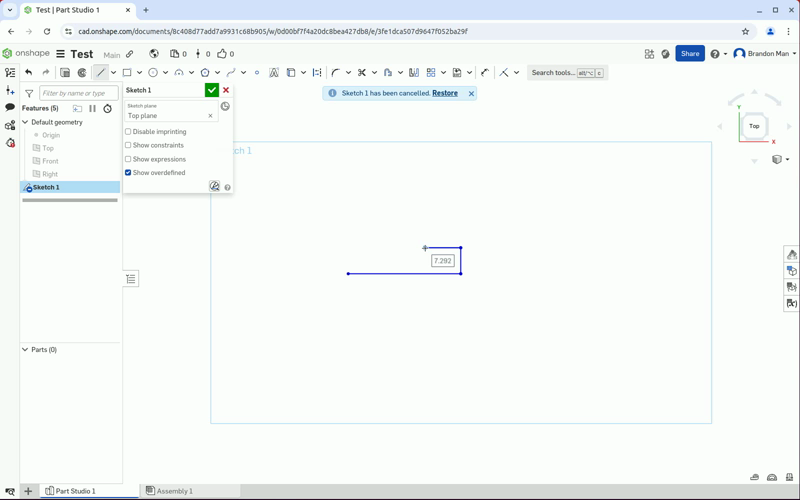
mouse_move(348, 247)
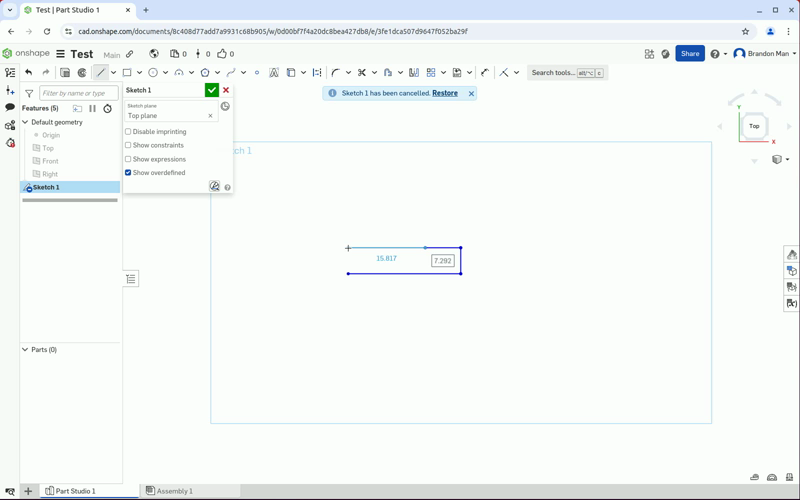
click(348, 247)
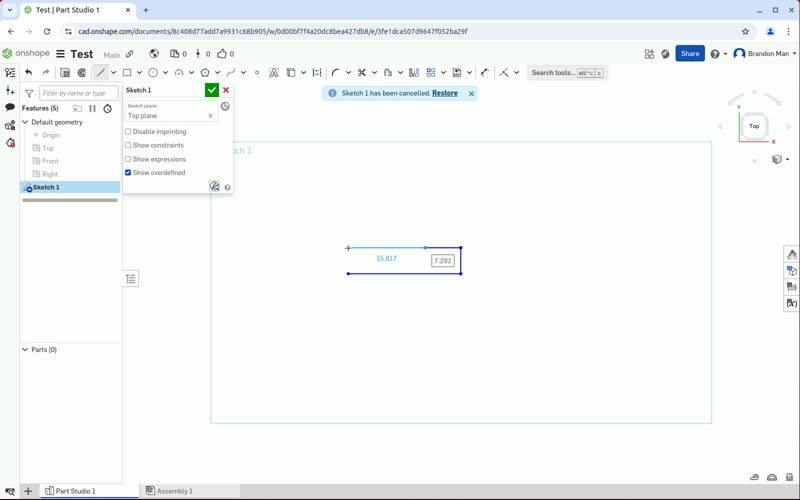
key_up(shift)
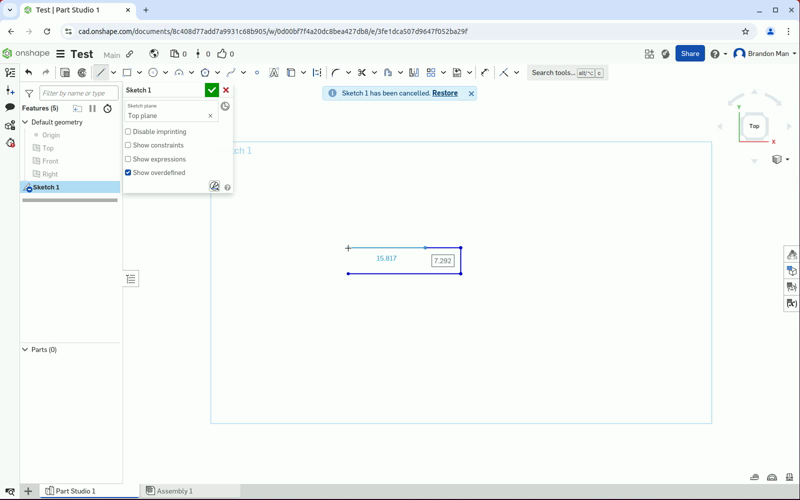
mouse_move(378, 247)
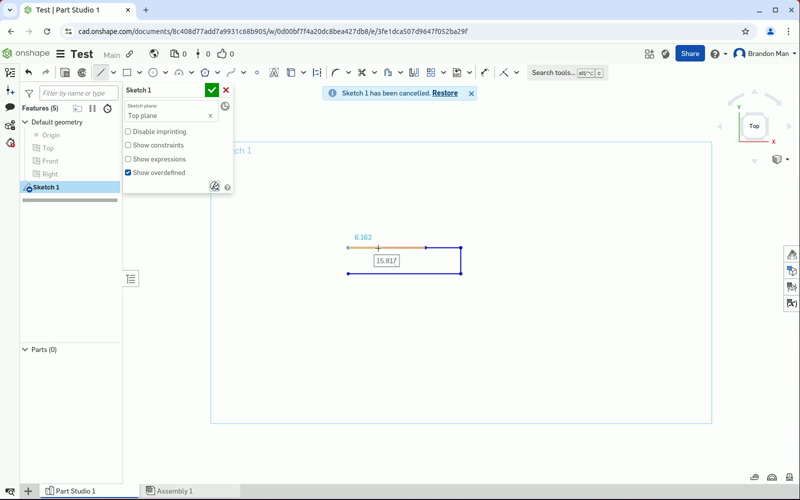
key_down(shift)
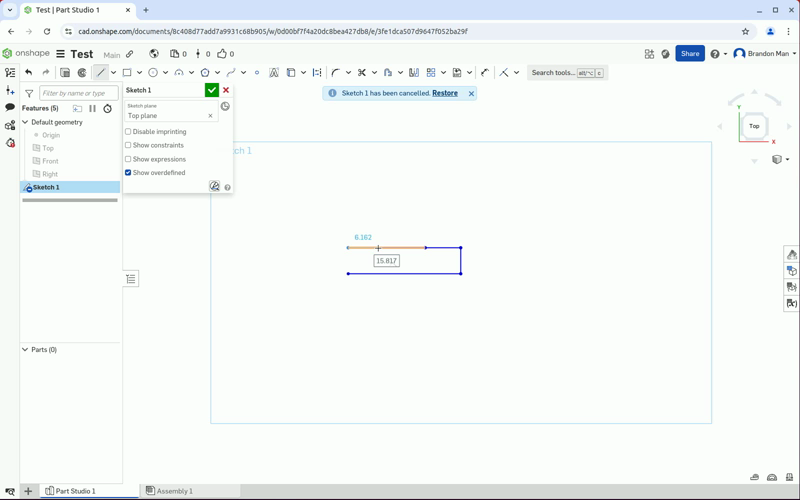
mouse_move(348, 273)
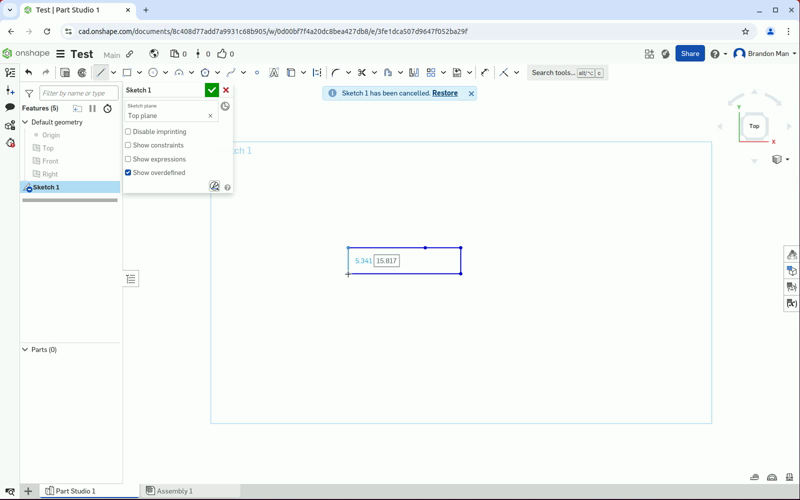
key_up(shift)
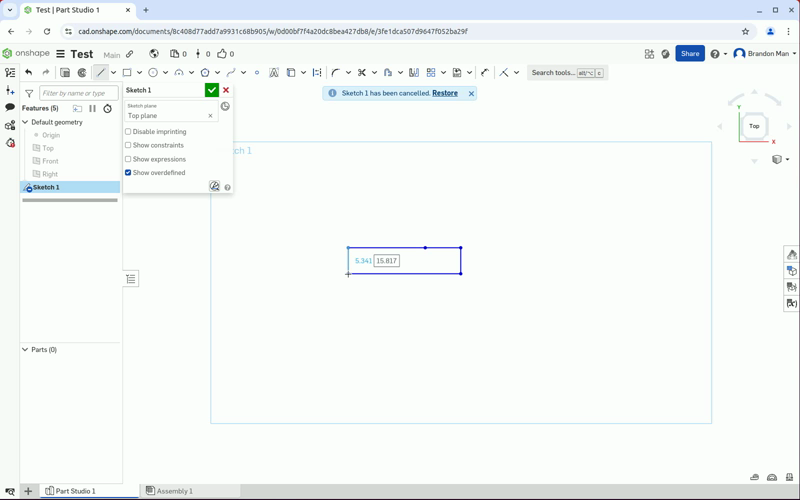
click(348, 273)
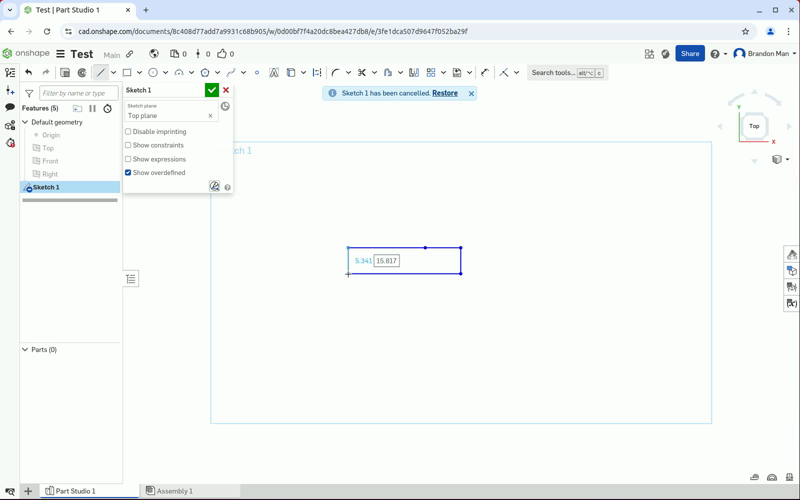
key(esc)
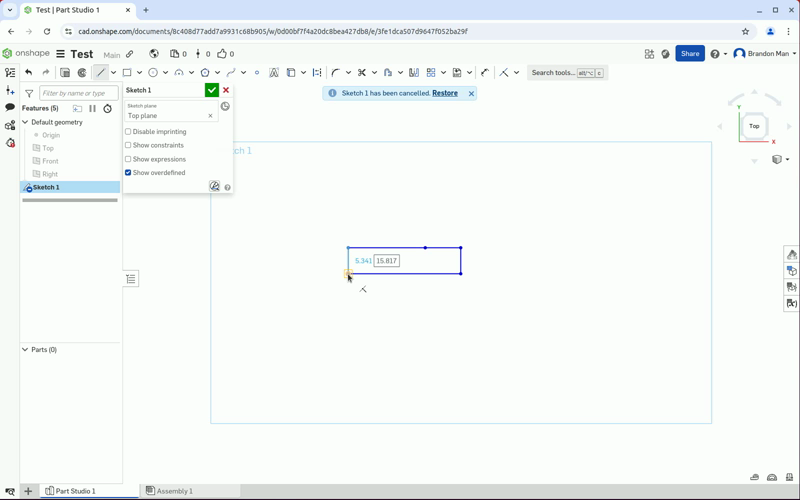
mouse_move(447, 261)
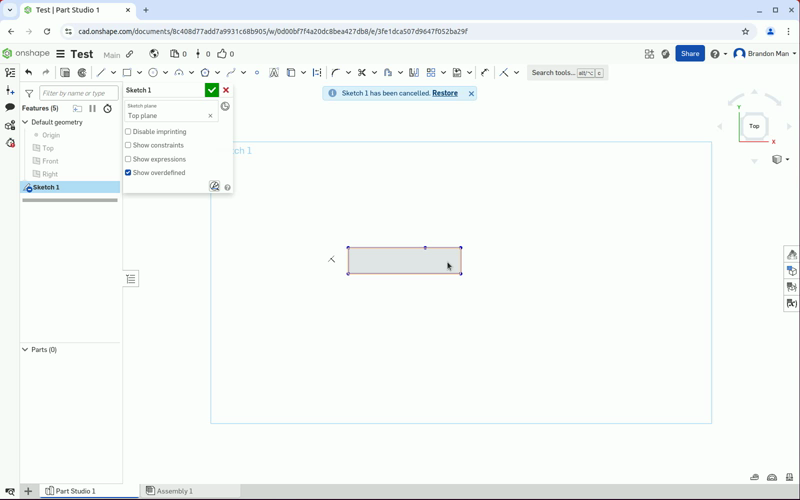
click(447, 261)
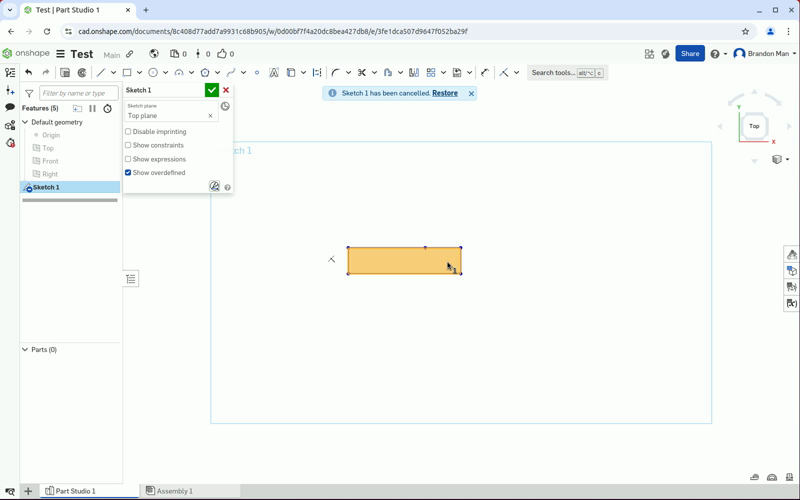
mouse_move(73, 352)
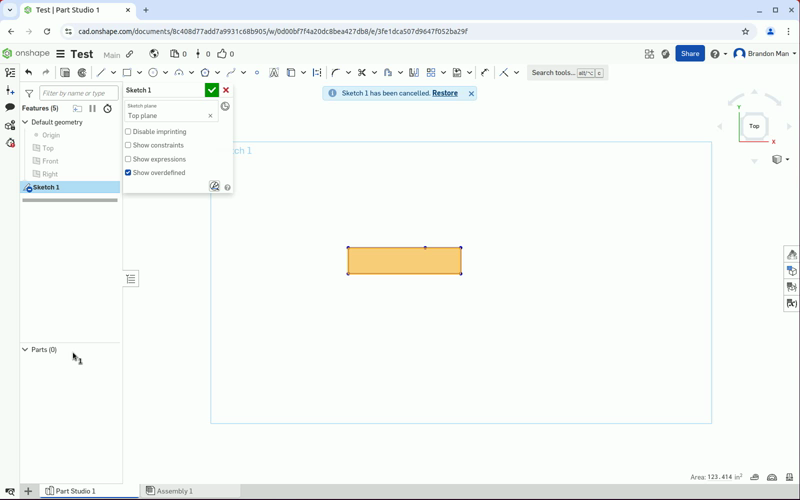
key(shift+y)
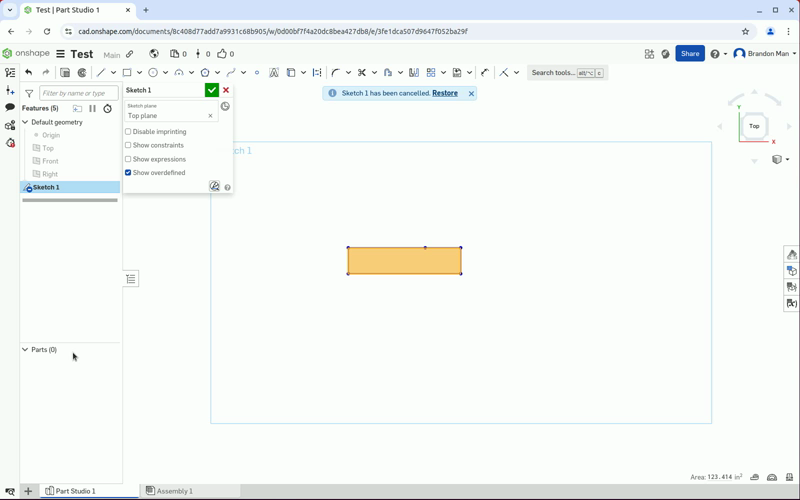
key(shift+e)
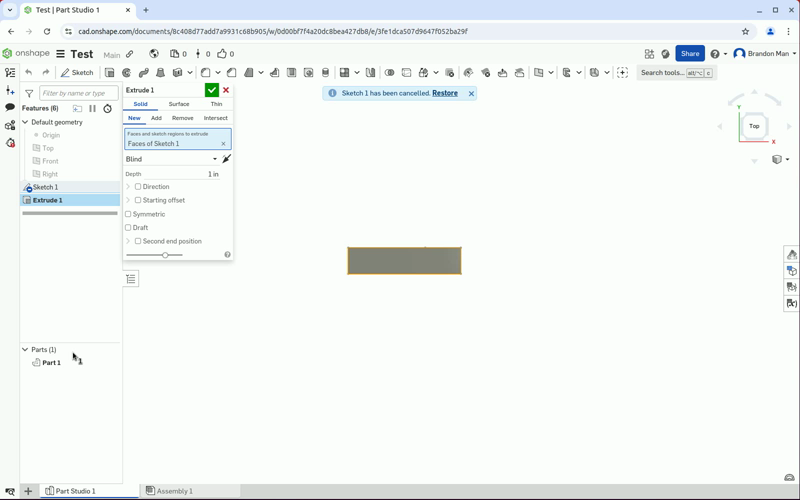
mouse_move(143, 106)
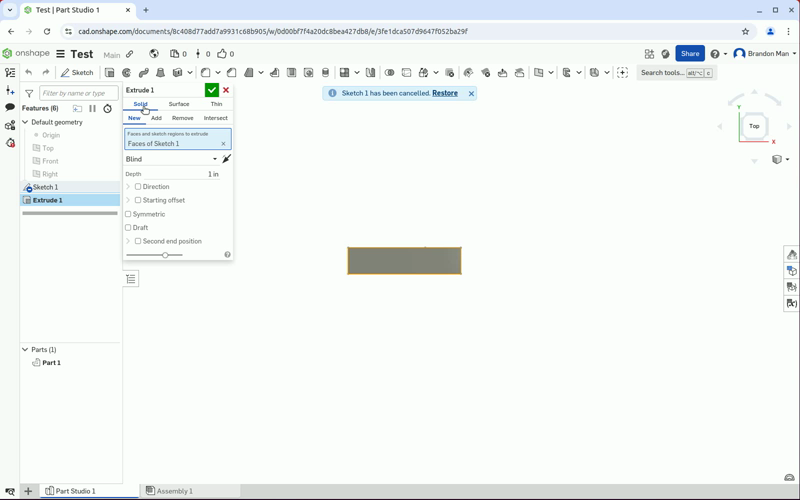
click(143, 106)
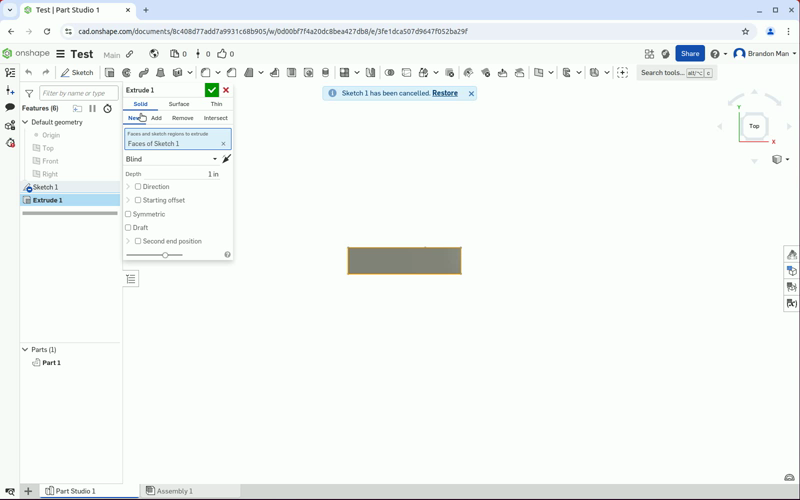
mouse_move(137, 120)
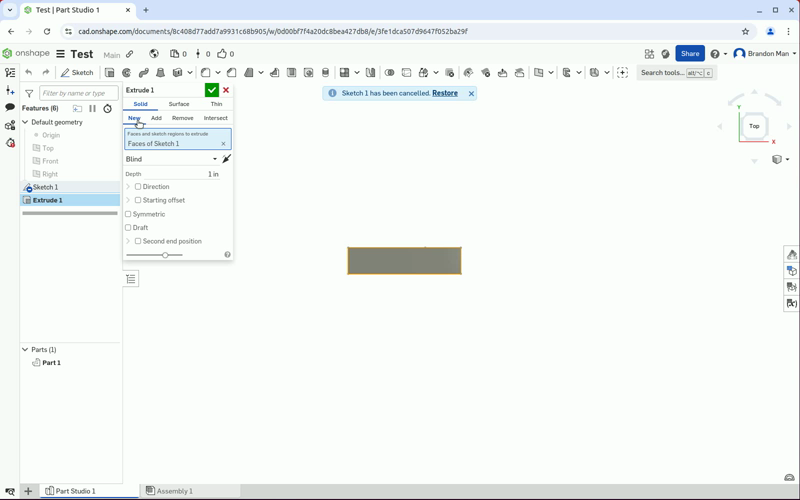
click(137, 120)
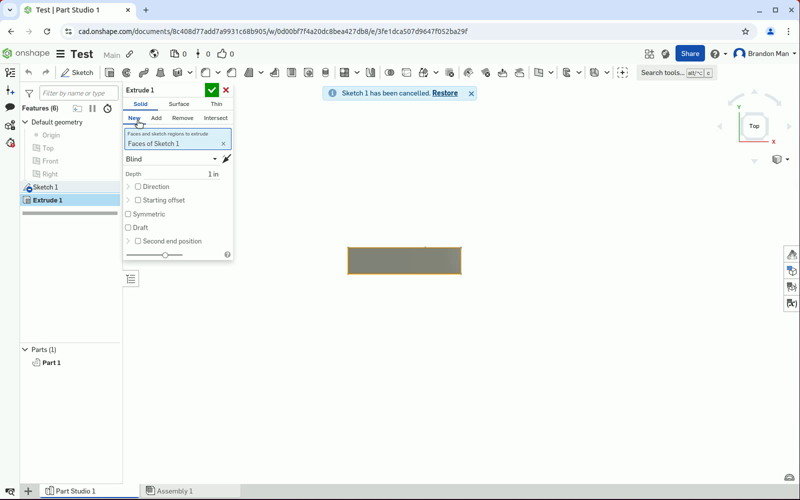
key(tab, 4)
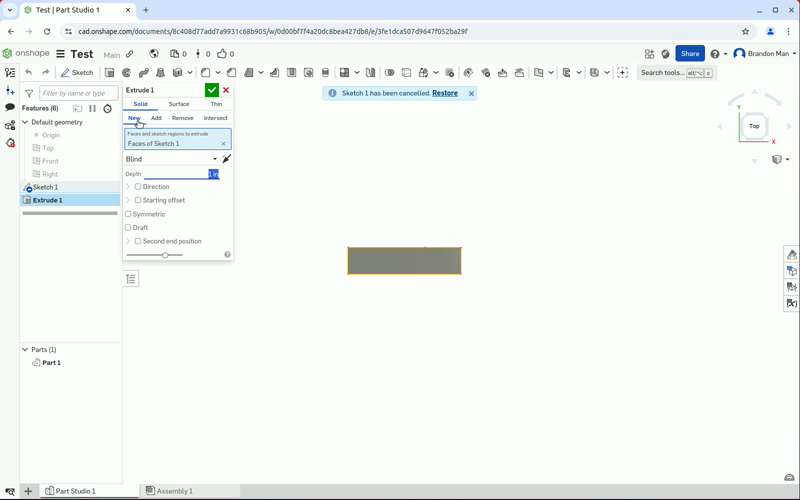
text(1.444)
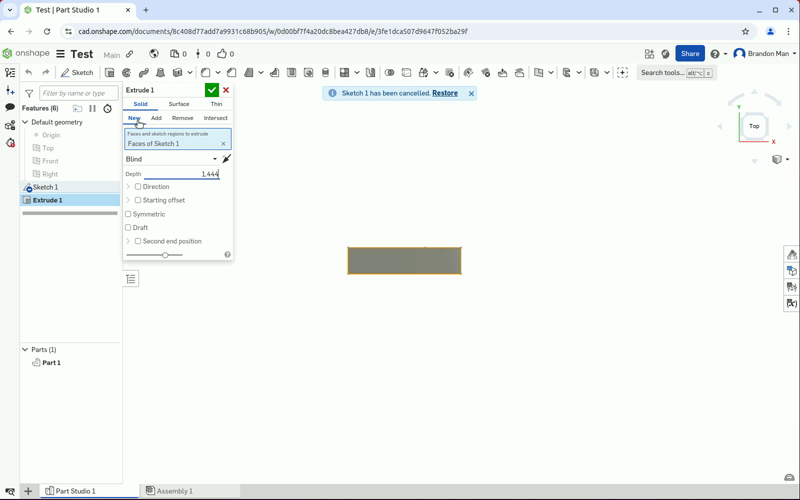
key(enter)
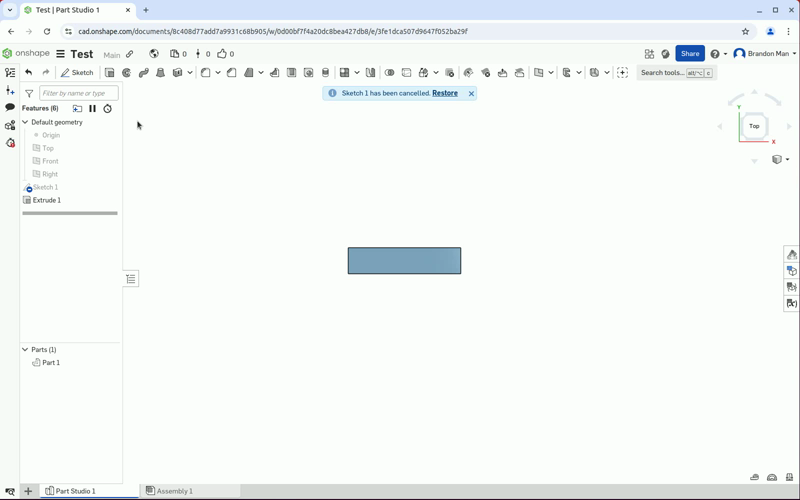
key(shift+h)
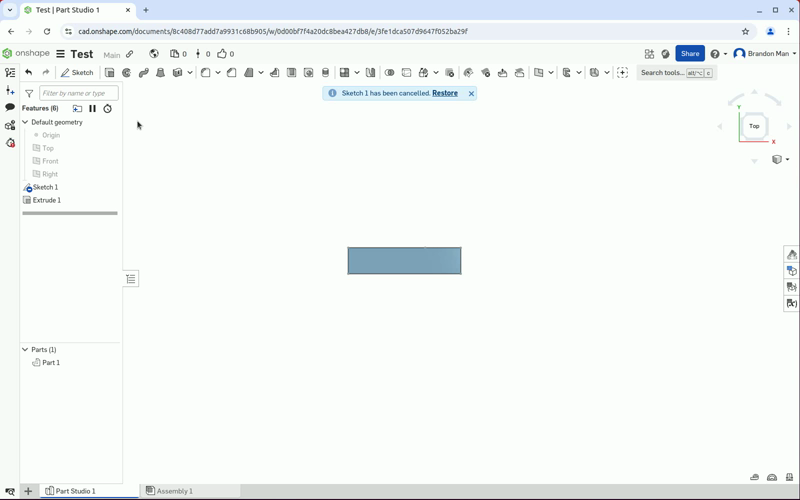
key(shift+h)
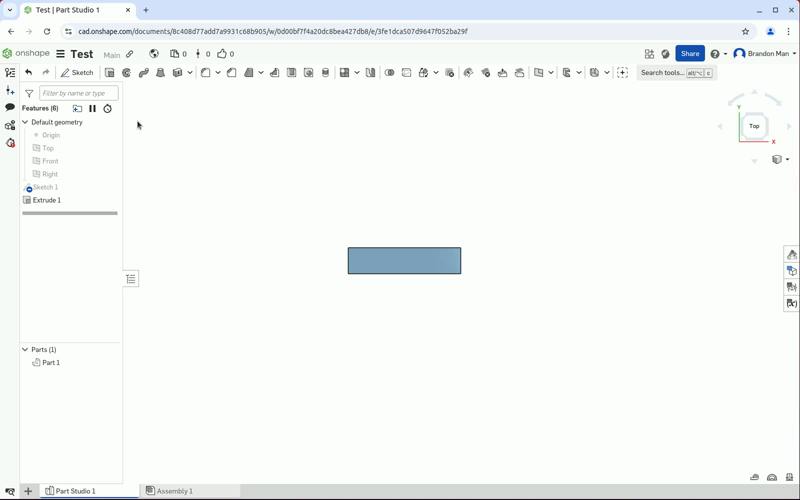
mouse_move(73, 189)
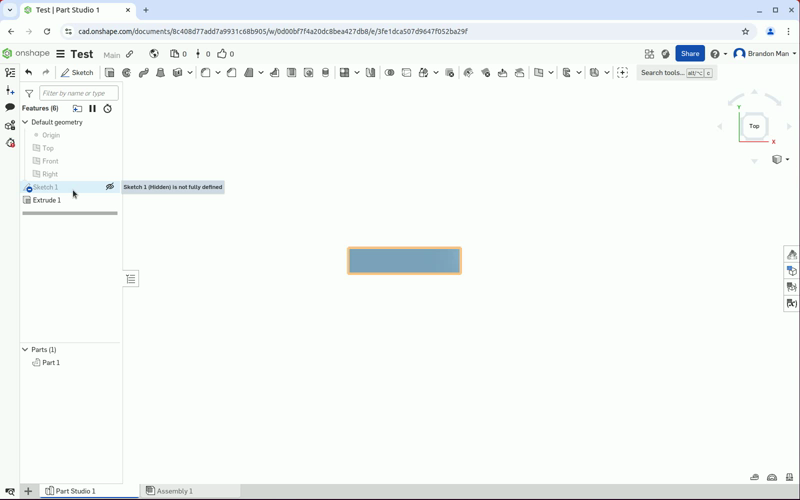
click(73, 189)
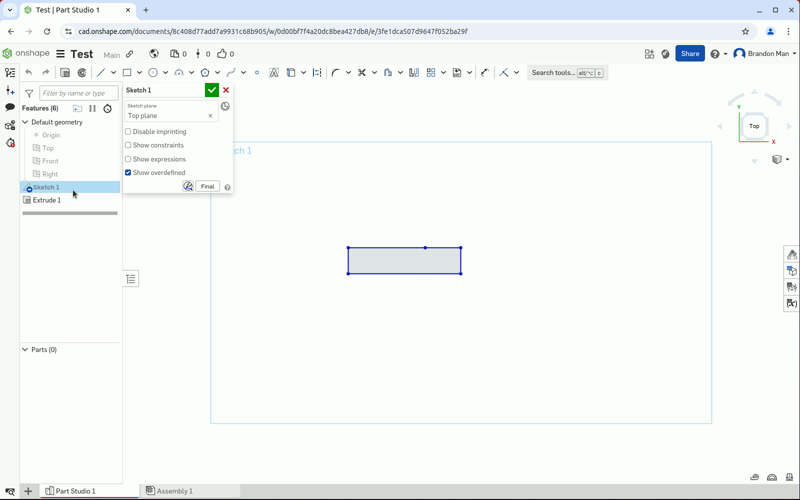
mouse_move(229, 92)
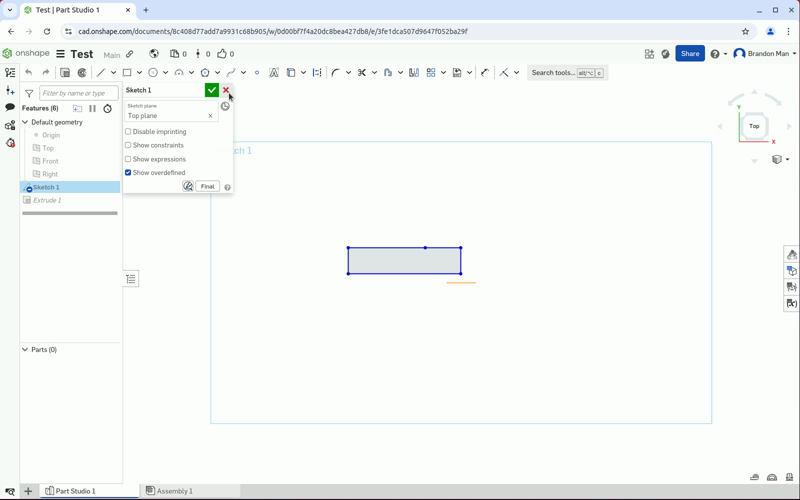
click(229, 92)
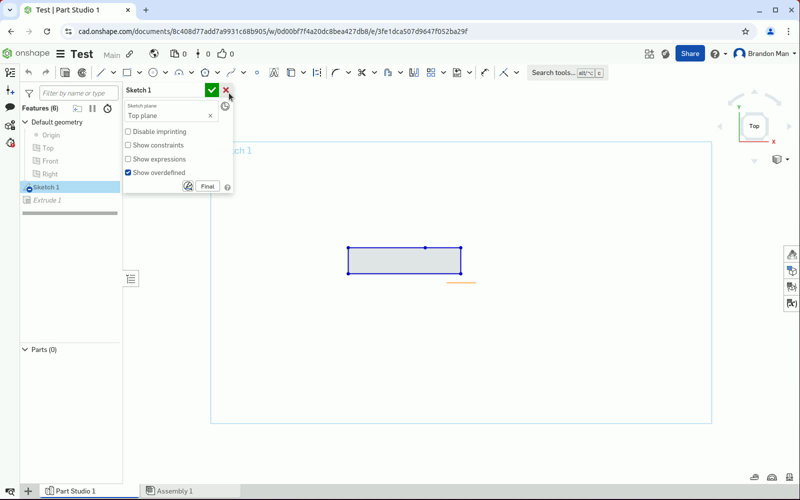
key(shift+s)
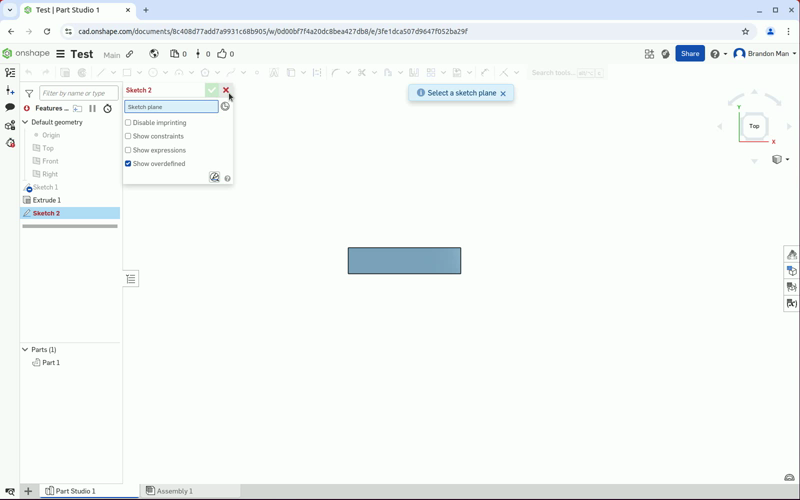
mouse_move(73, 150)
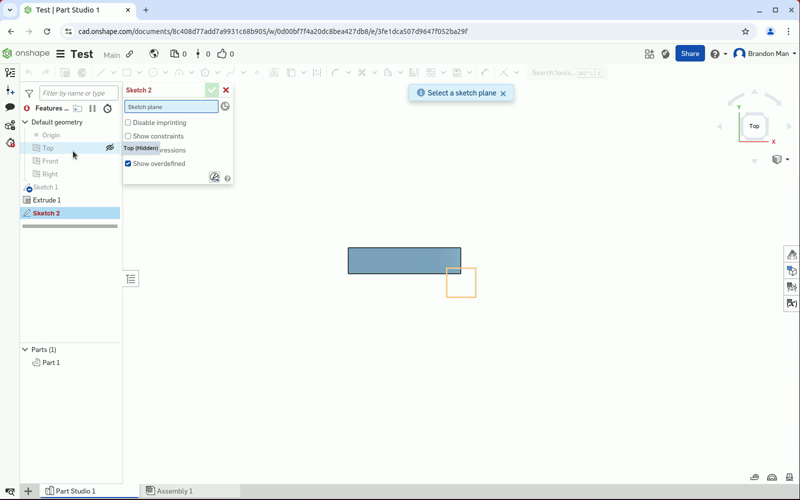
click(73, 150)
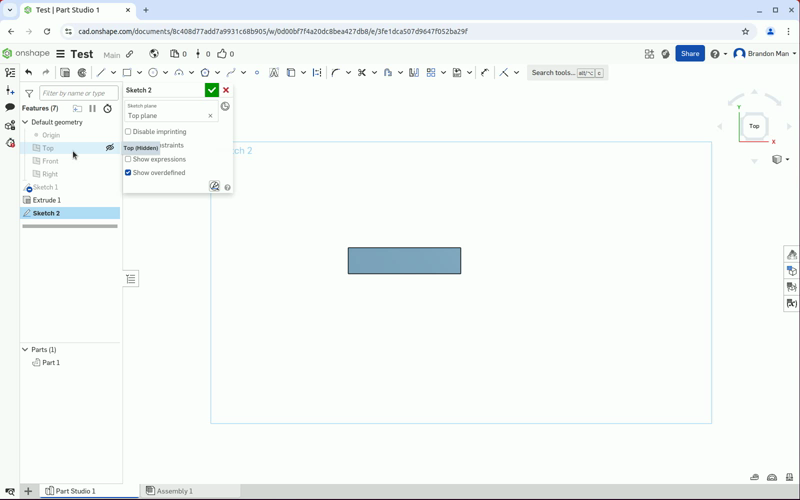
mouse_move(73, 352)
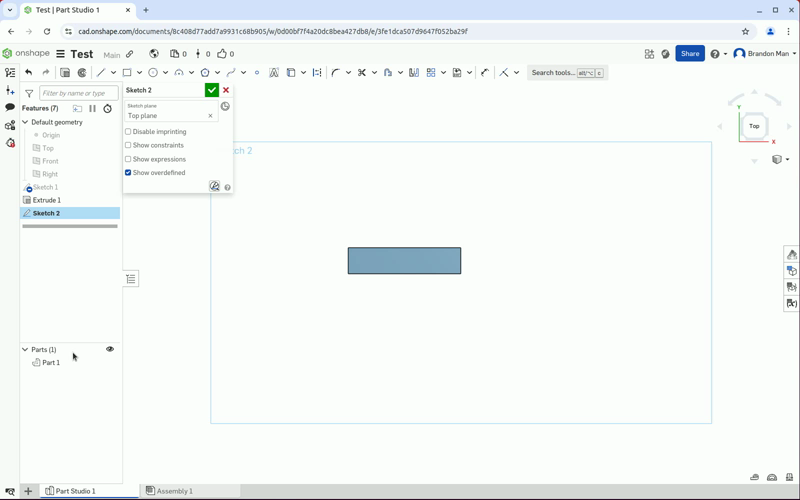
key(y)
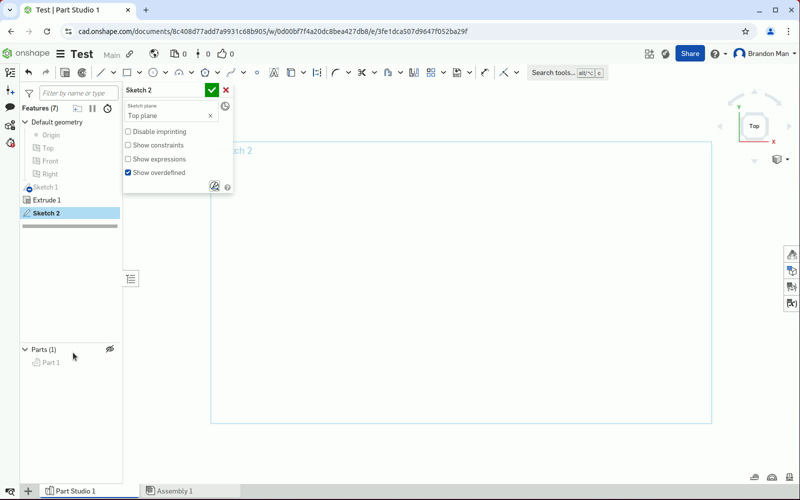
key(l)
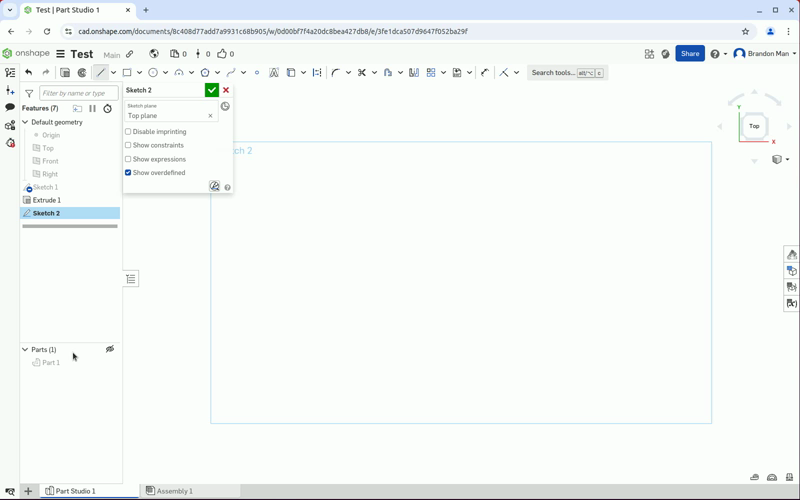
key_down(shift)
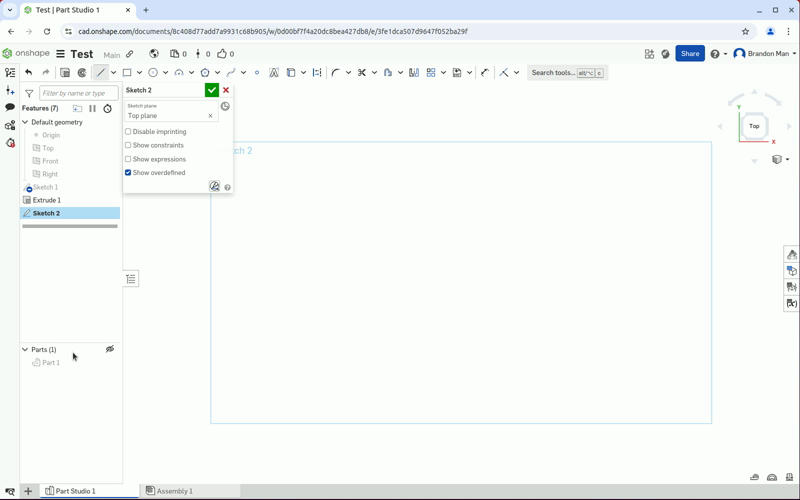
mouse_move(425, 247)
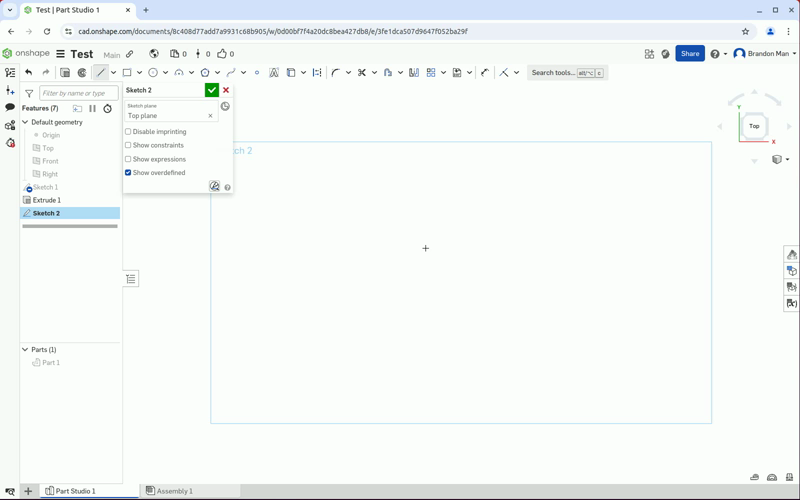
click(425, 247)
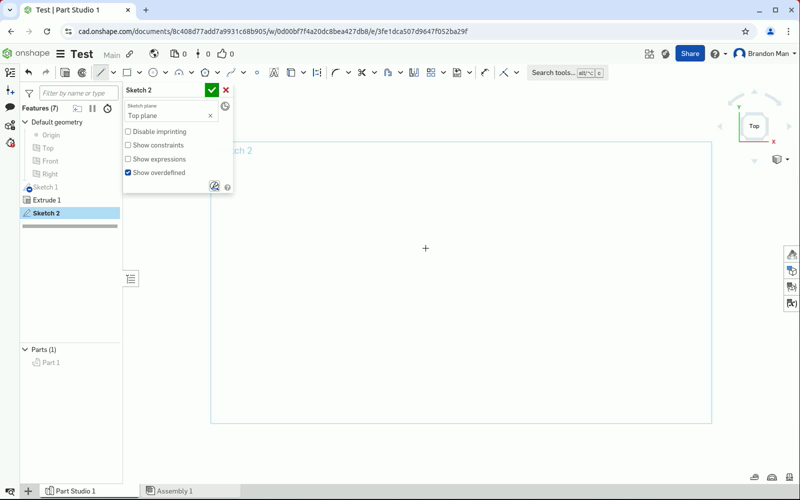
key_up(shift)
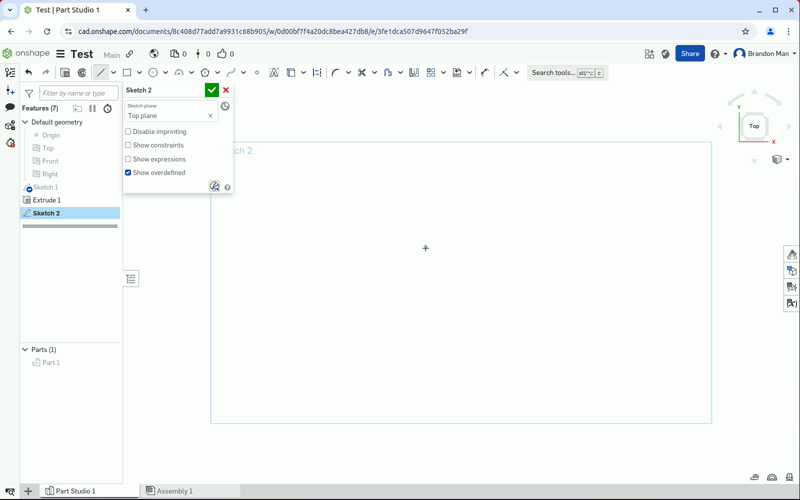
key_down(shift)
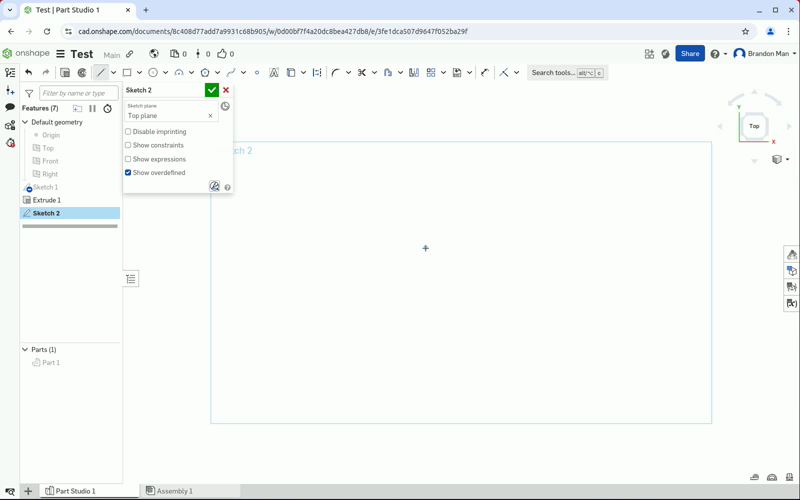
mouse_move(455, 247)
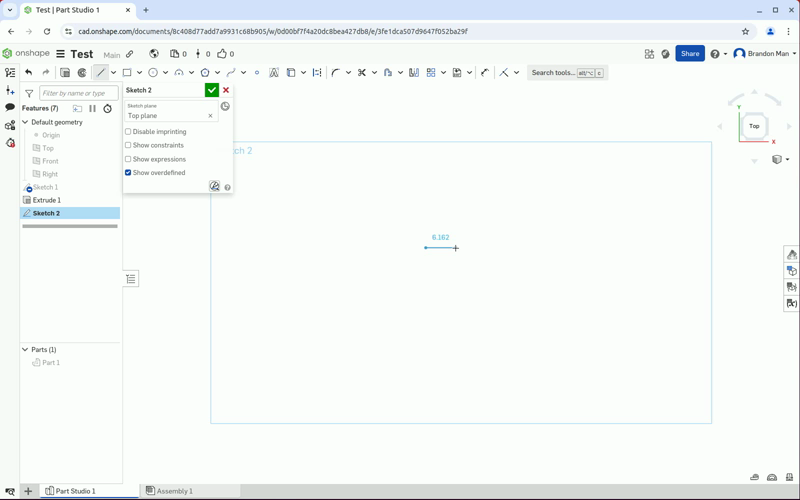
mouse_move(461, 247)
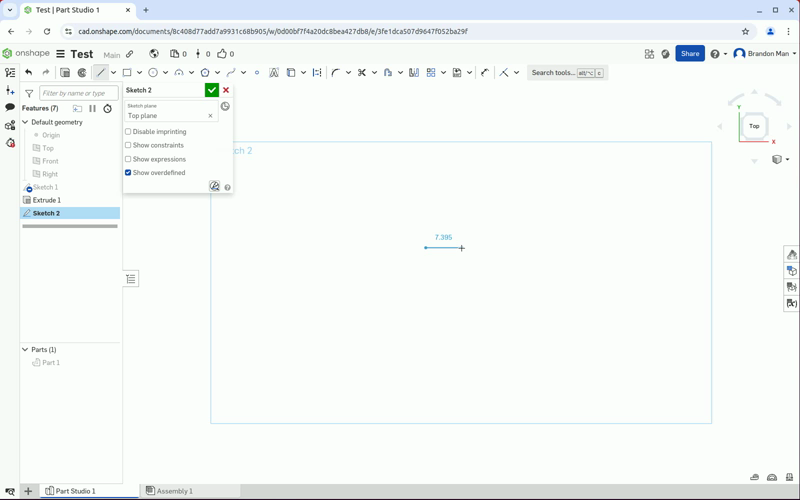
click(461, 247)
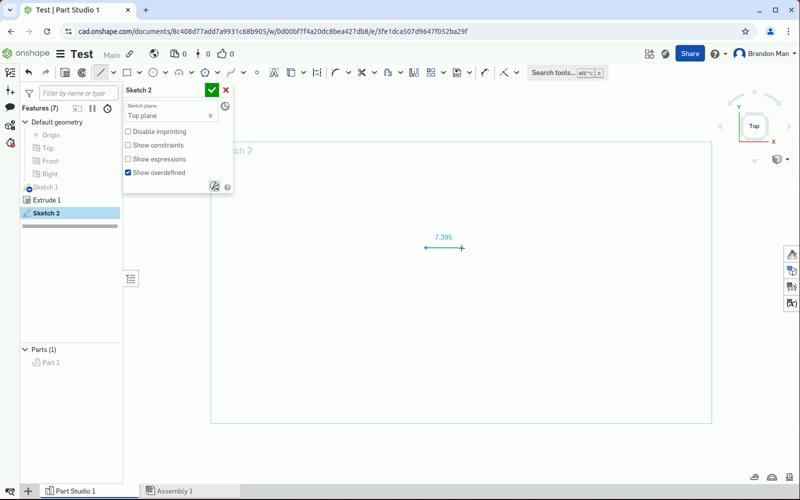
key_up(shift)
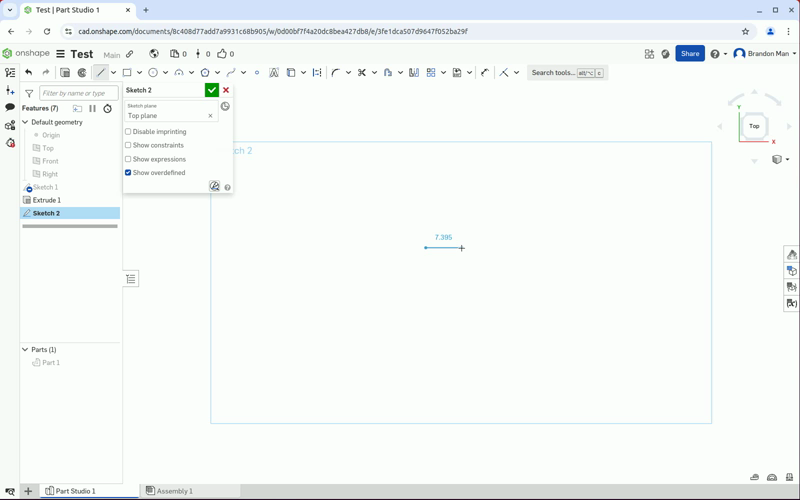
key_down(shift)
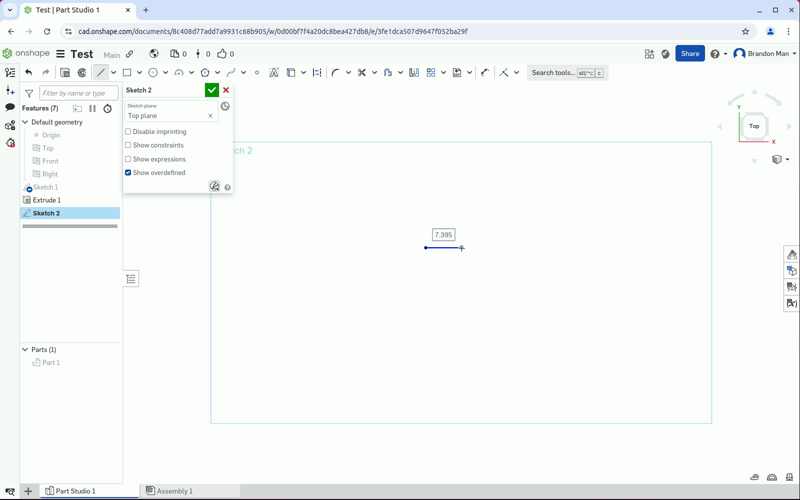
mouse_move(491, 247)
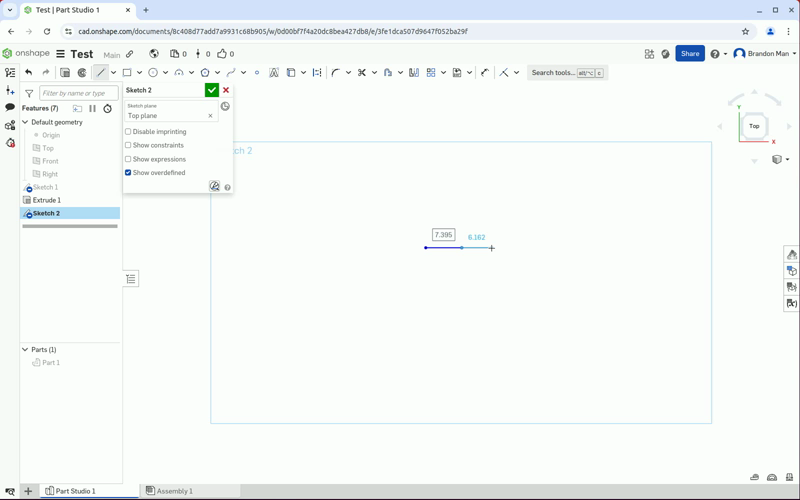
mouse_move(461, 211)
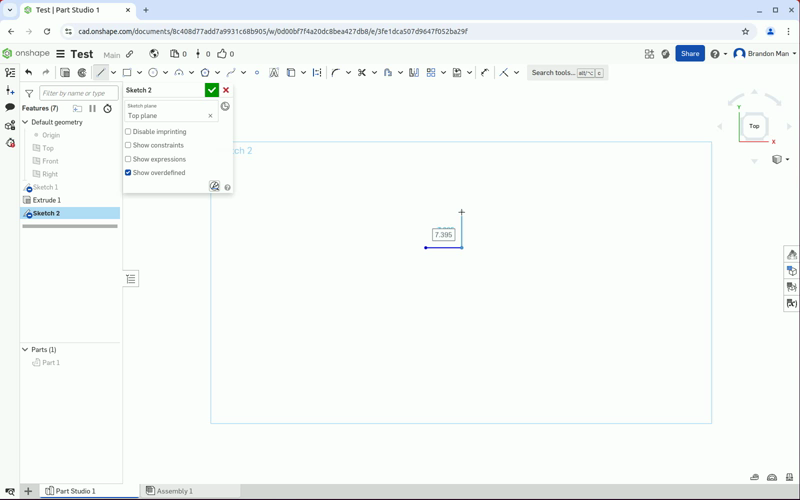
click(461, 211)
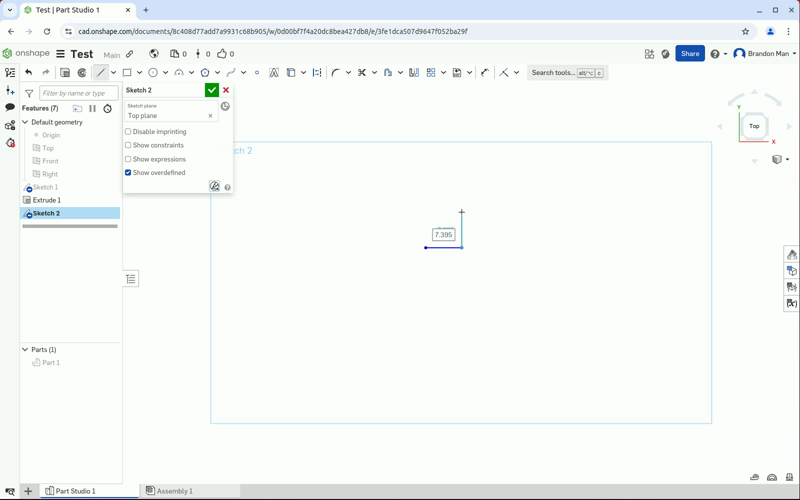
key_up(shift)
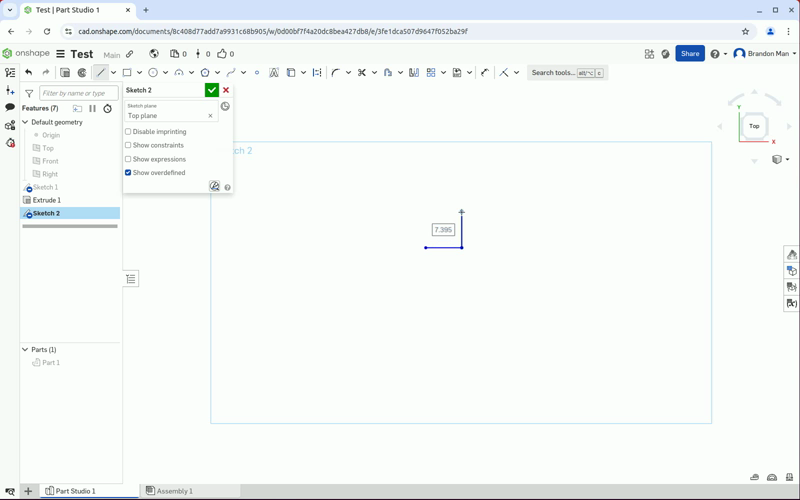
key_down(shift)
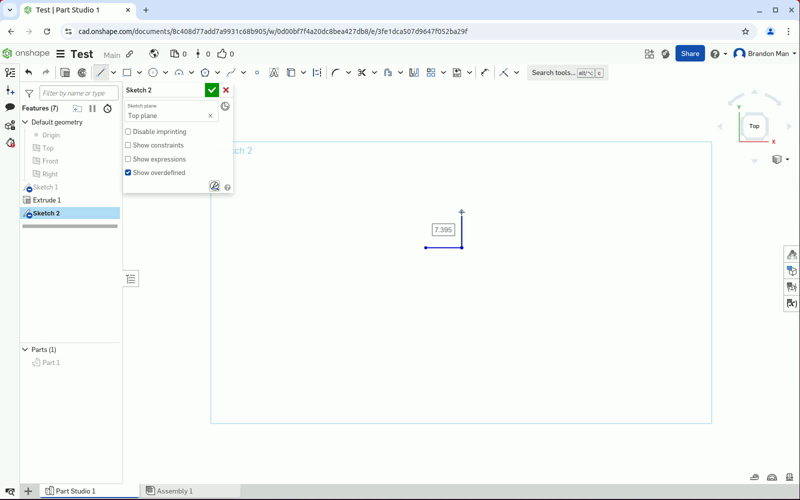
mouse_move(491, 211)
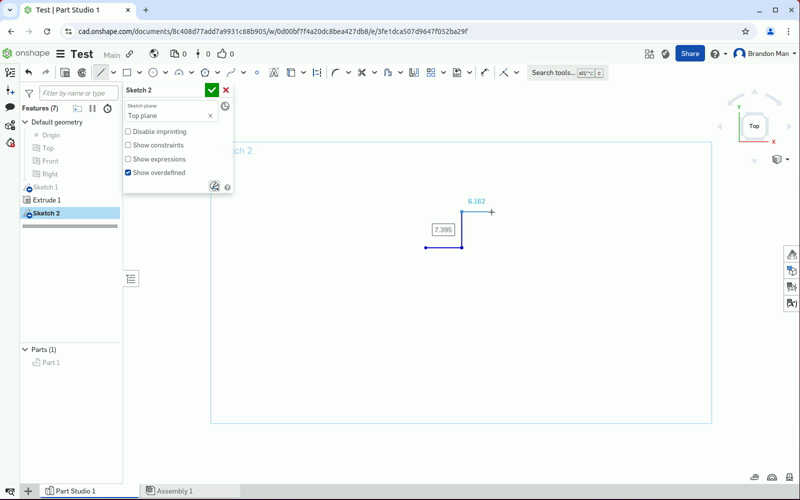
mouse_move(425, 211)
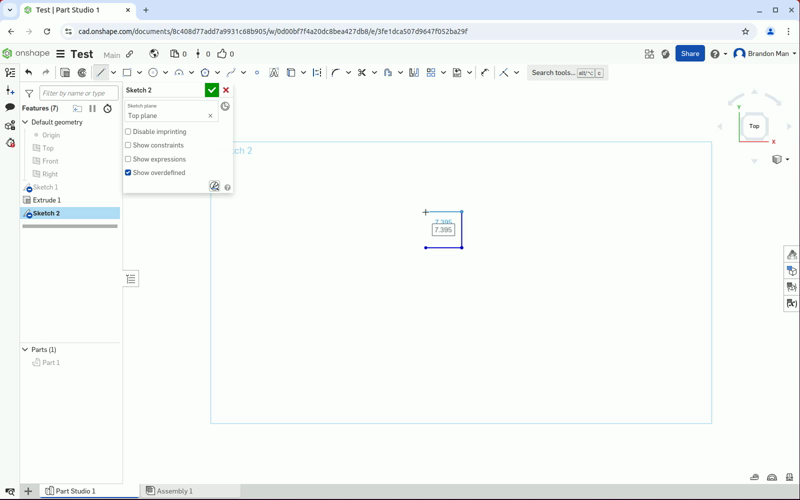
click(425, 211)
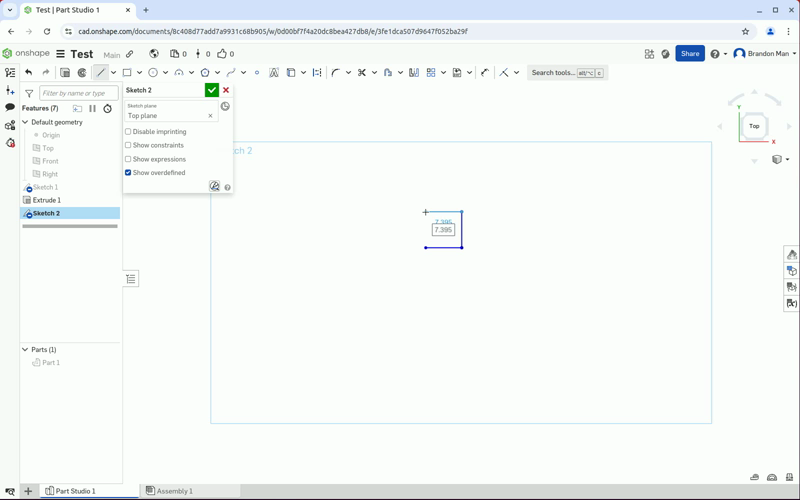
key_up(shift)
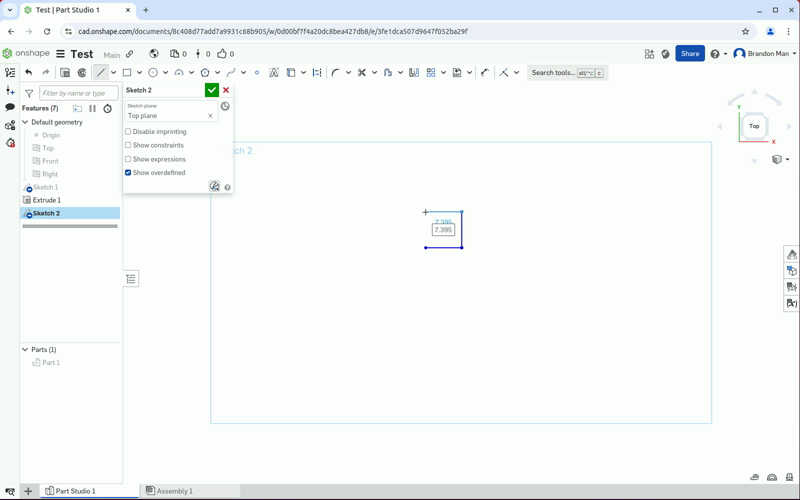
mouse_move(455, 211)
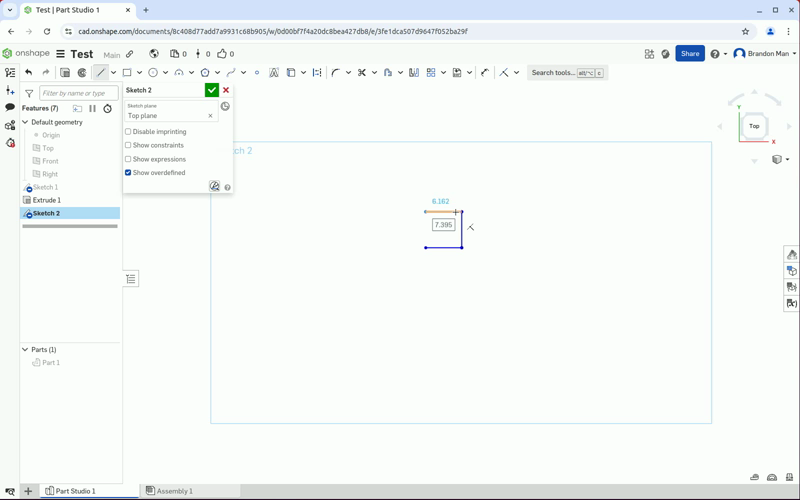
key_down(shift)
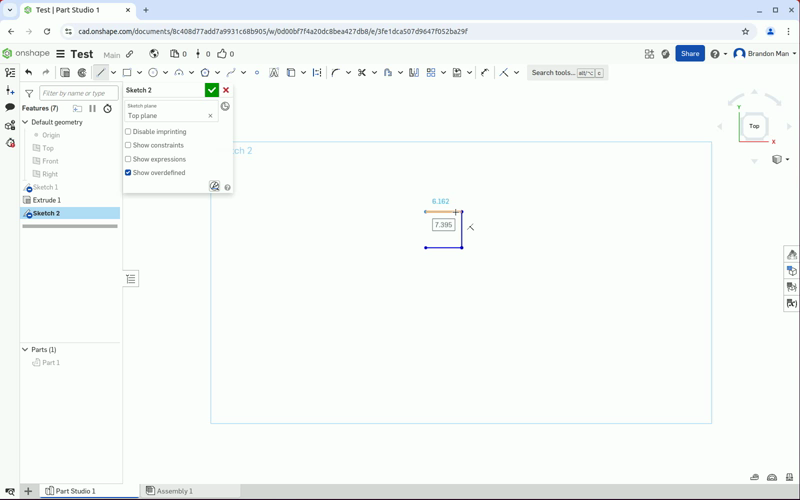
mouse_move(425, 247)
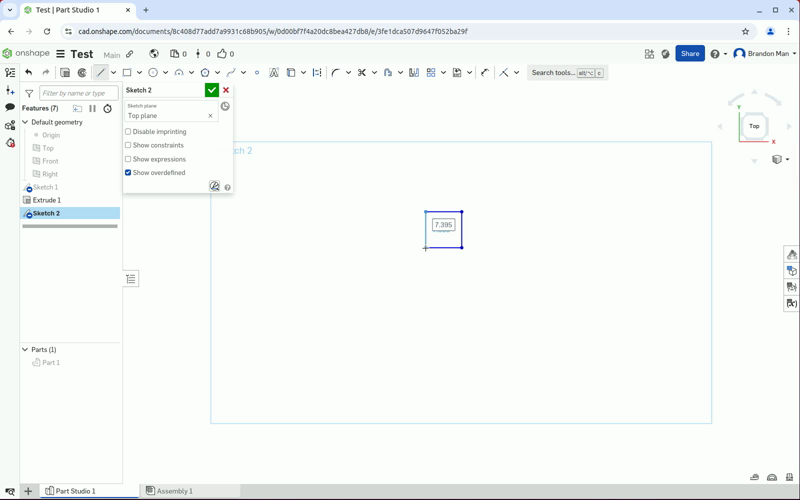
key_up(shift)
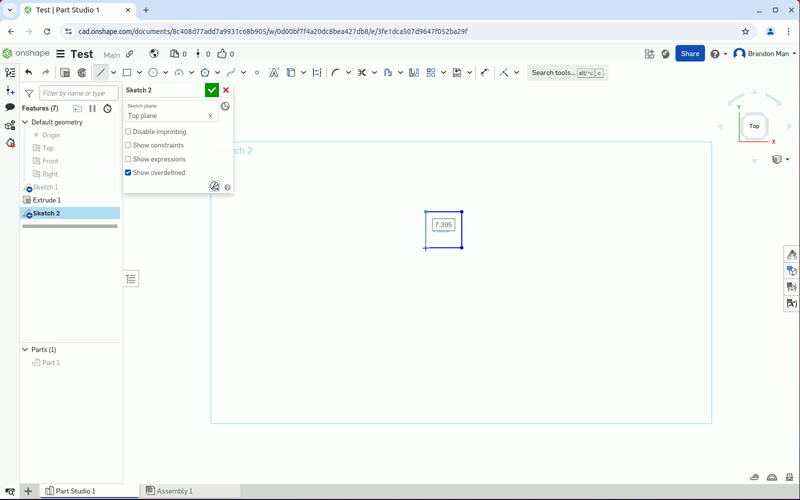
click(425, 247)
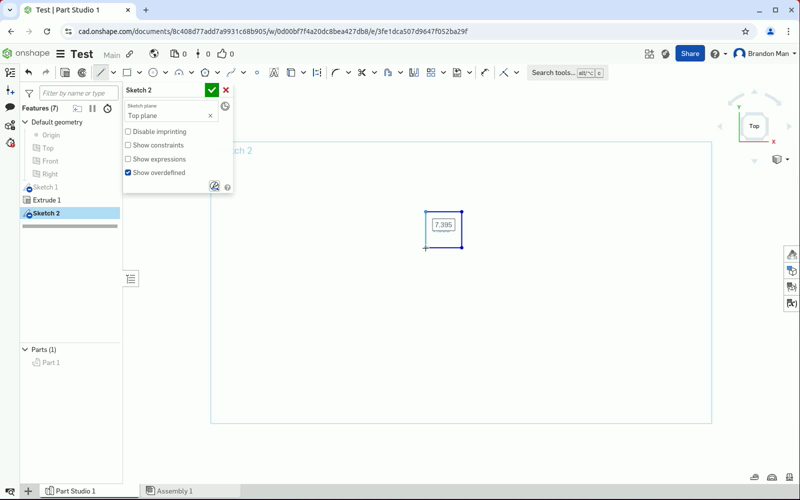
key(esc)
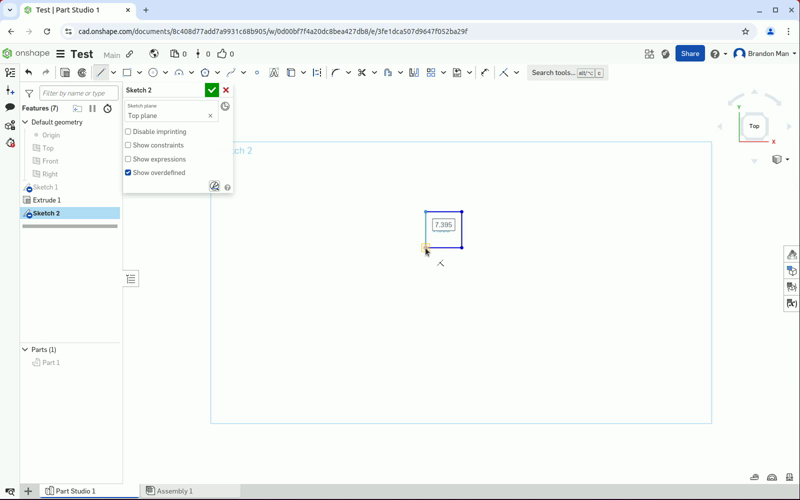
mouse_move(426, 237)
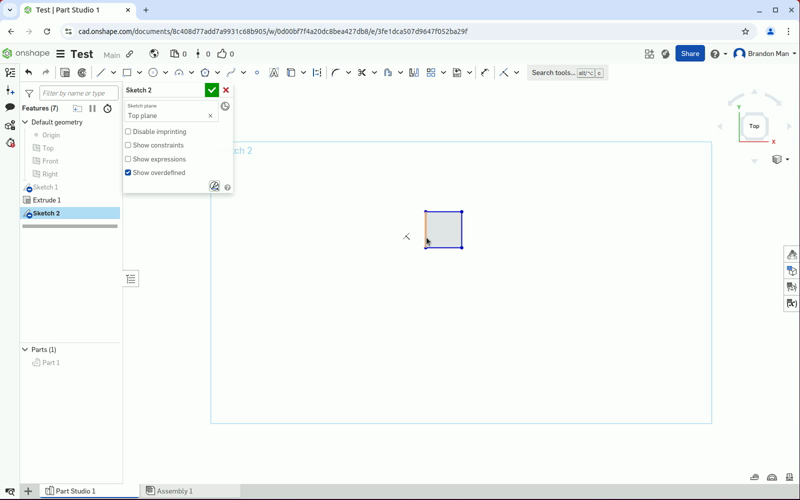
scroll(6)
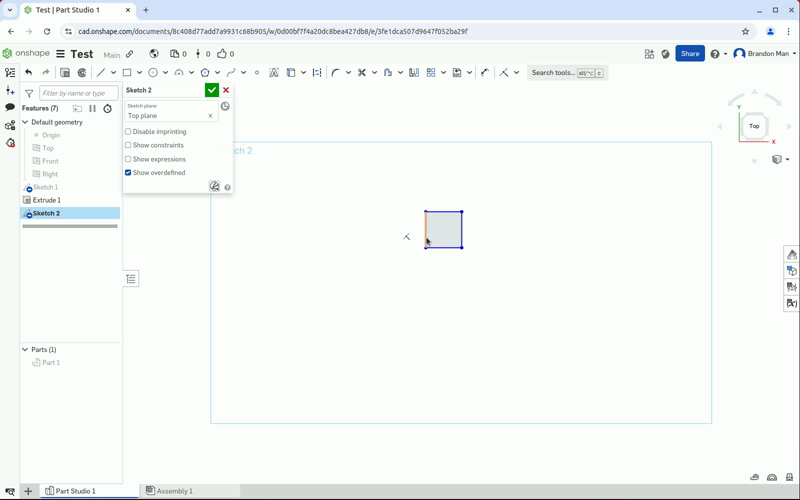
scroll(6)
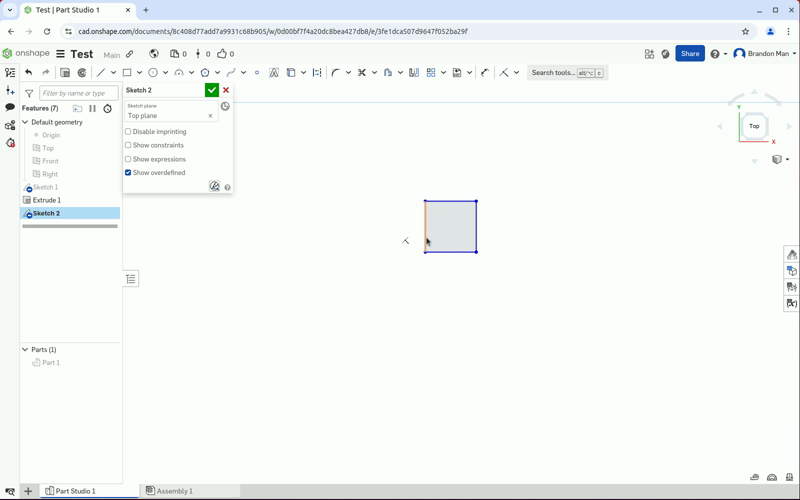
scroll(6)
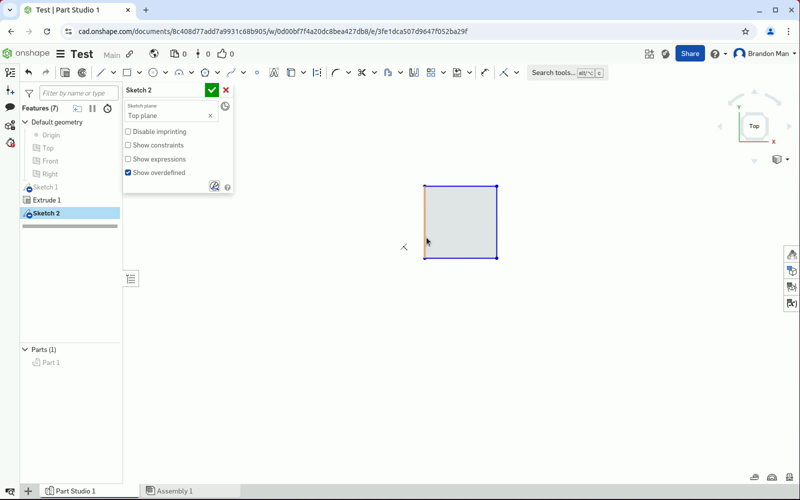
scroll(6)
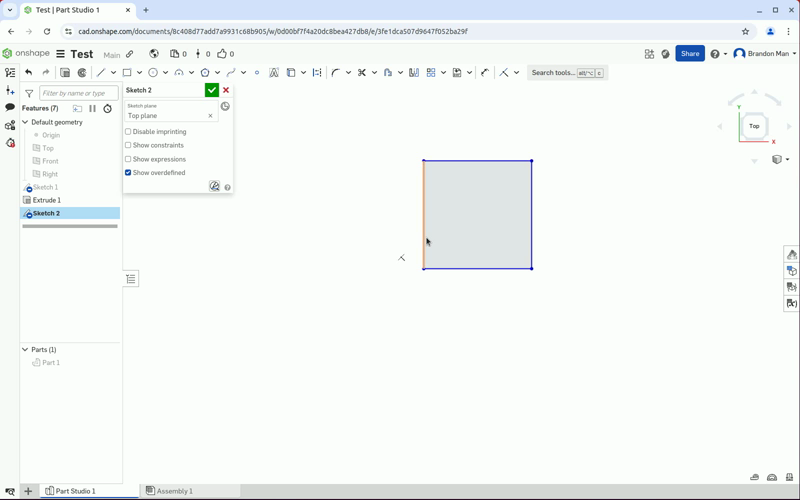
scroll(6)
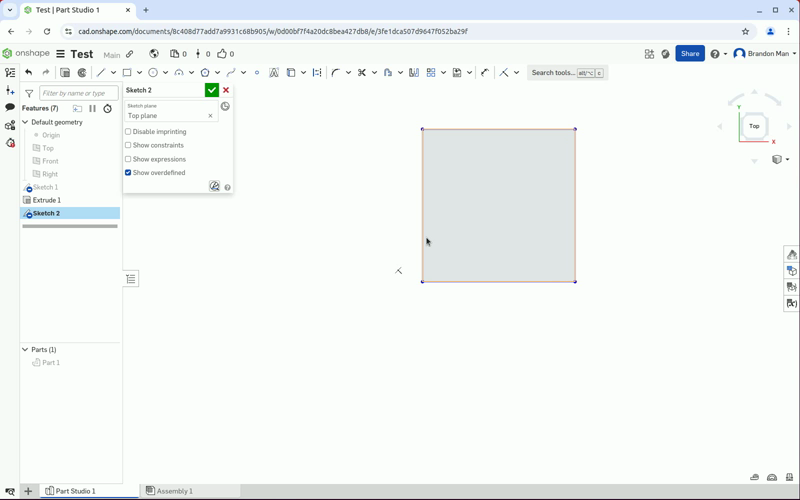
scroll(6)
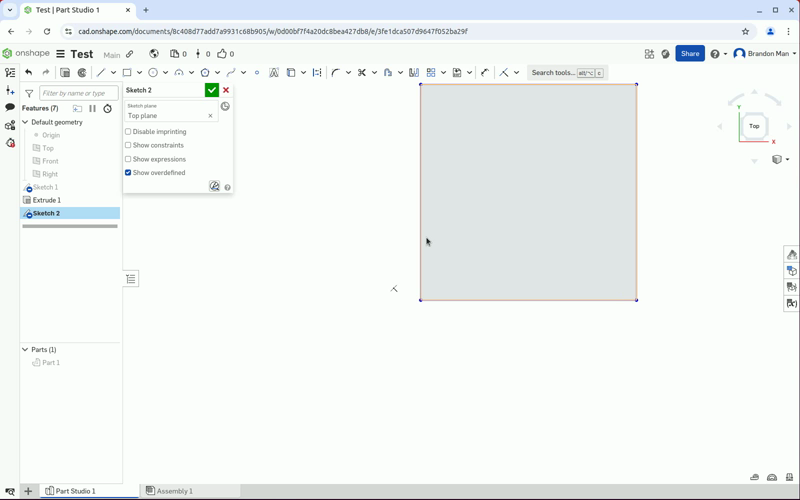
scroll(6)
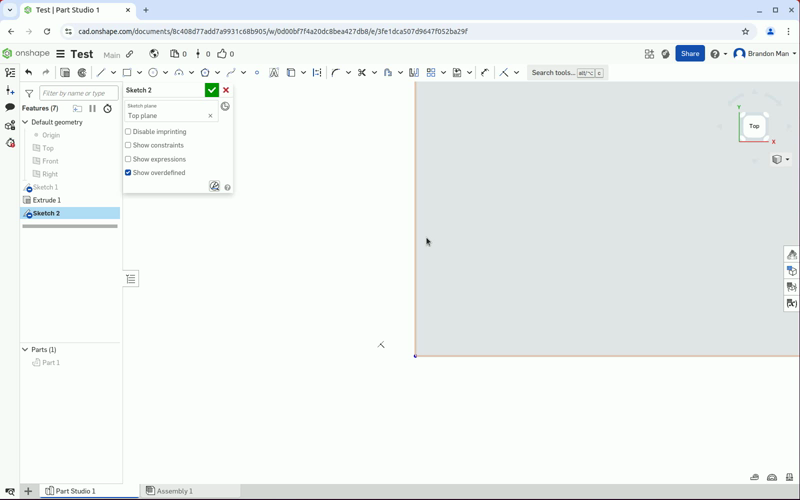
click(426, 237)
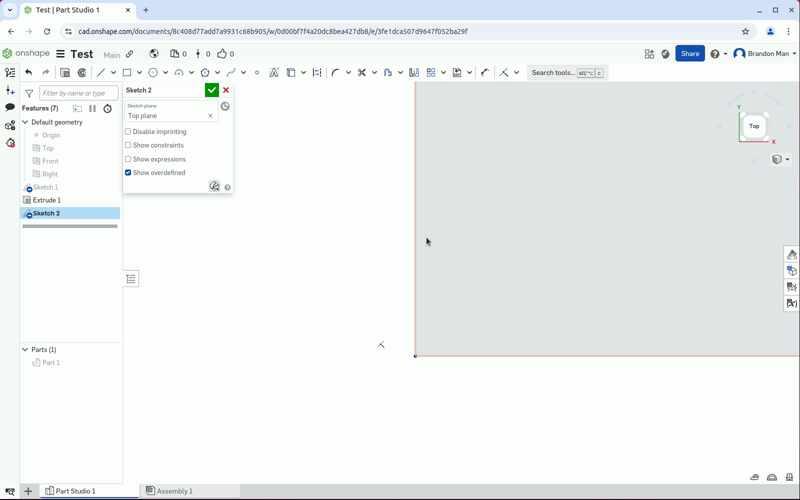
scroll(-6)
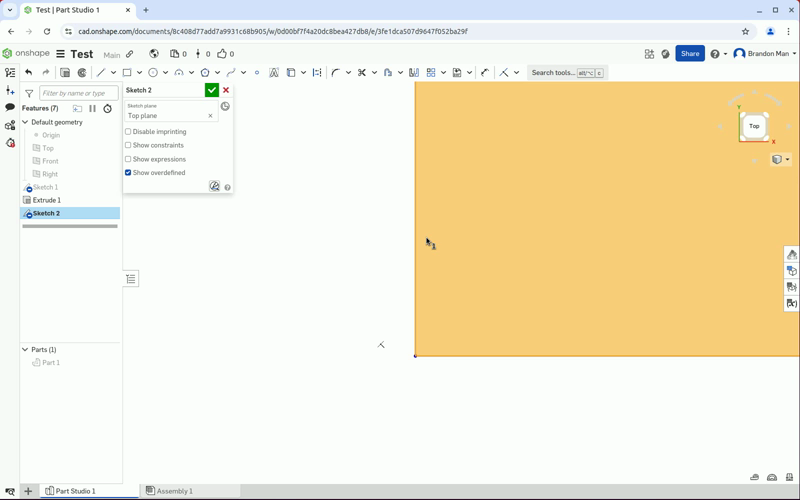
scroll(-6)
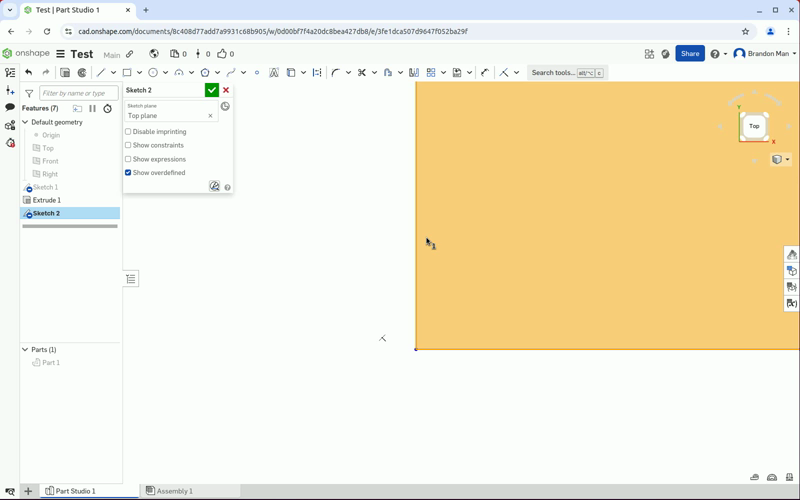
scroll(-6)
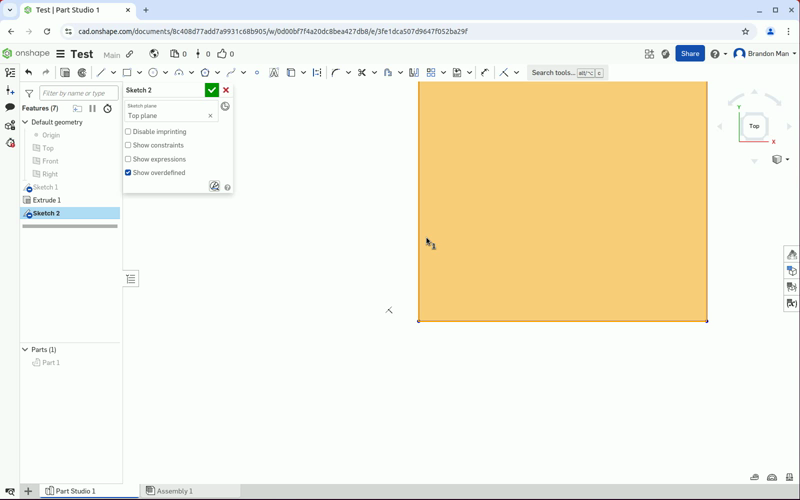
scroll(-6)
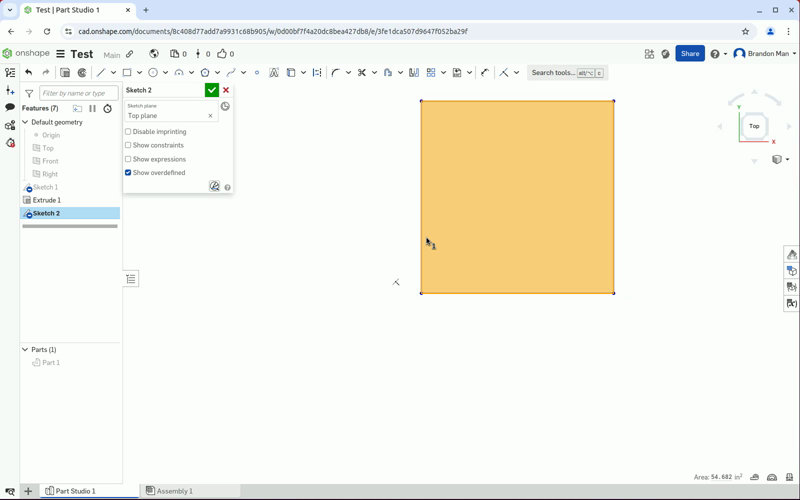
scroll(-6)
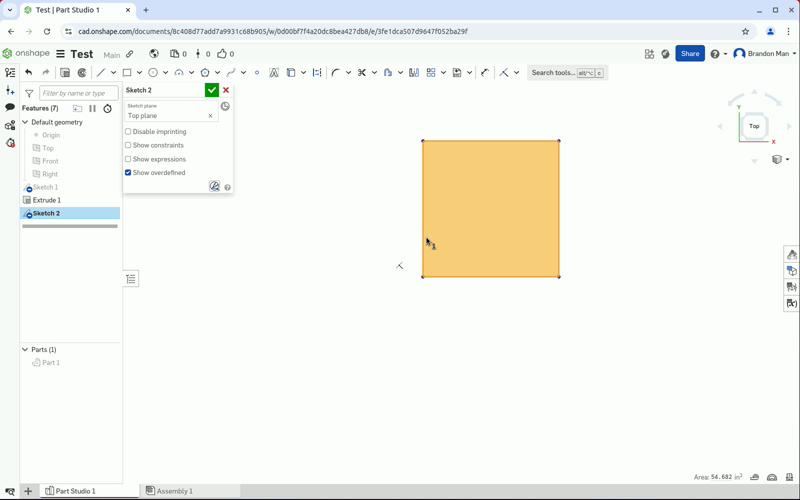
scroll(-6)
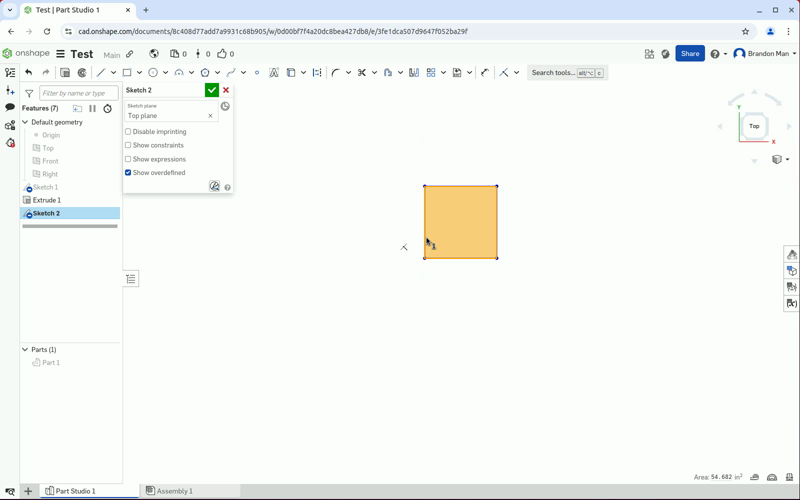
scroll(-6)
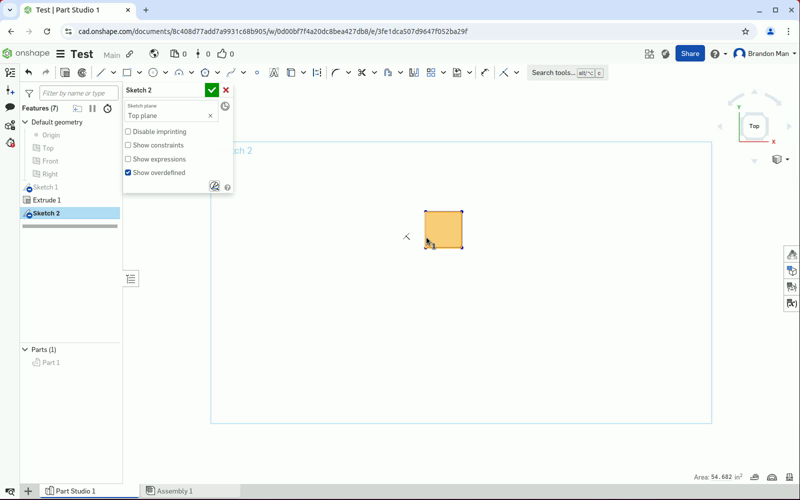
mouse_move(73, 352)
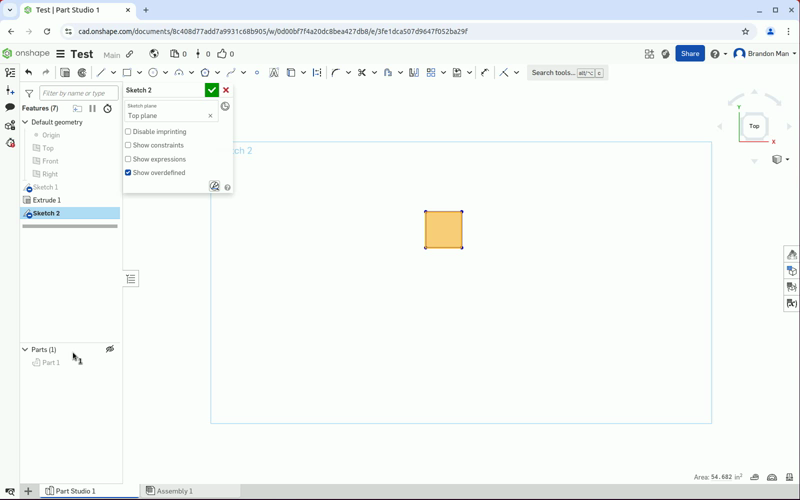
key(shift+y)
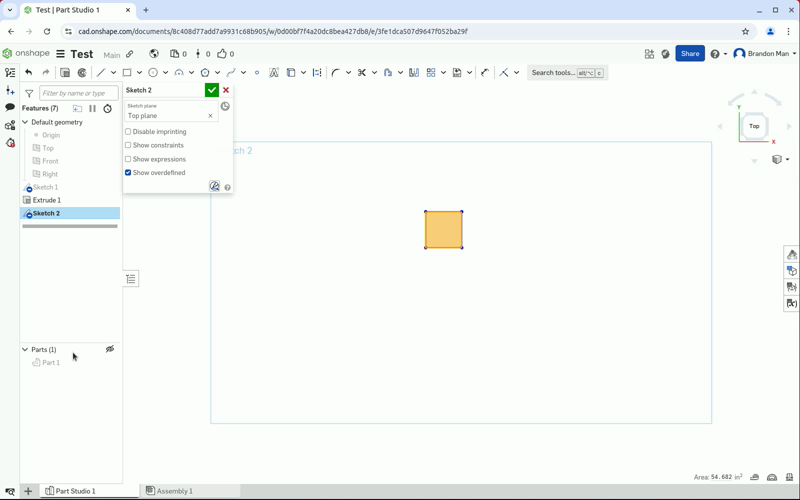
key(shift+e)
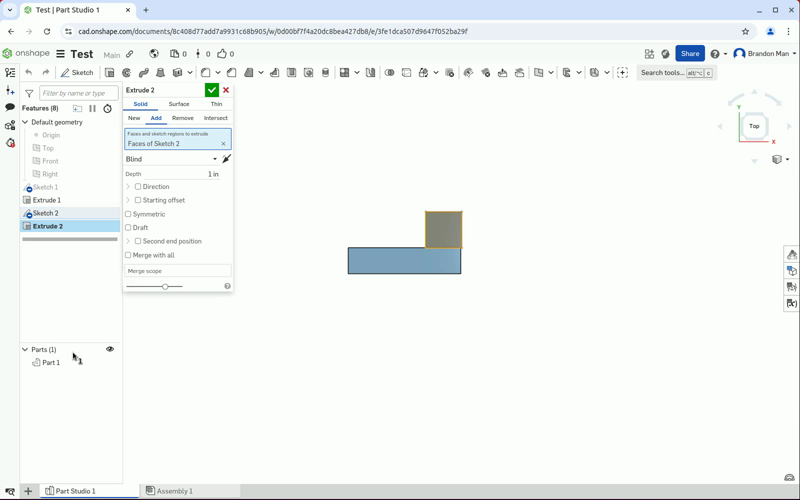
mouse_move(143, 106)
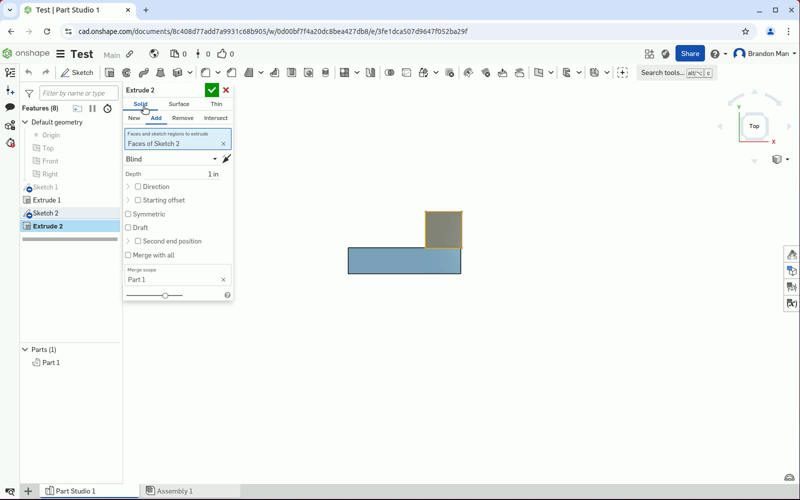
click(143, 106)
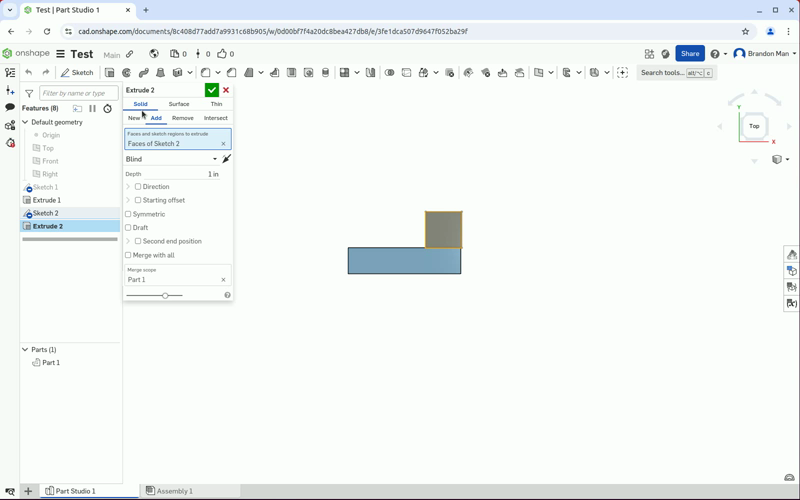
mouse_move(137, 120)
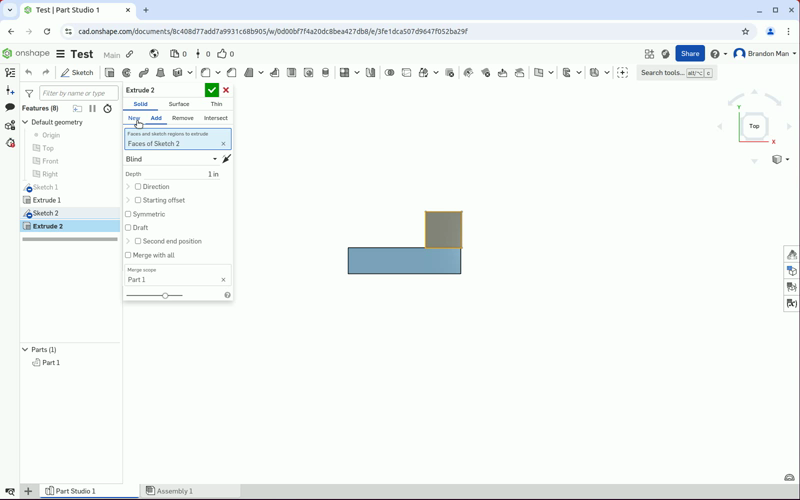
click(137, 120)
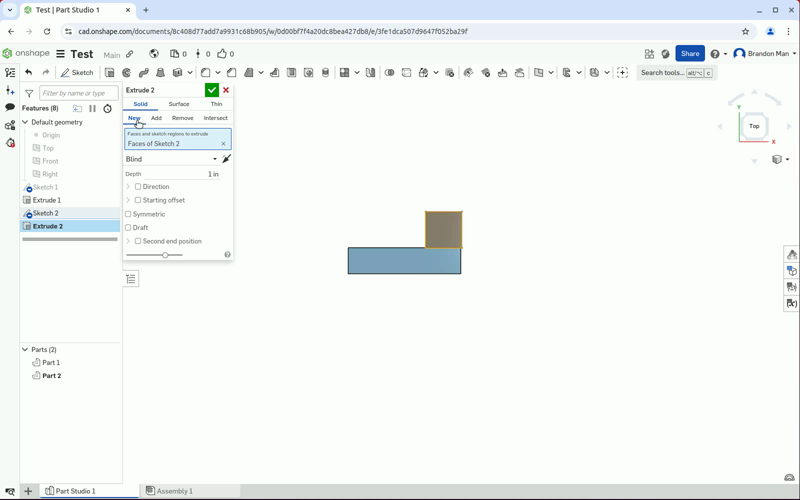
key(tab, 4)
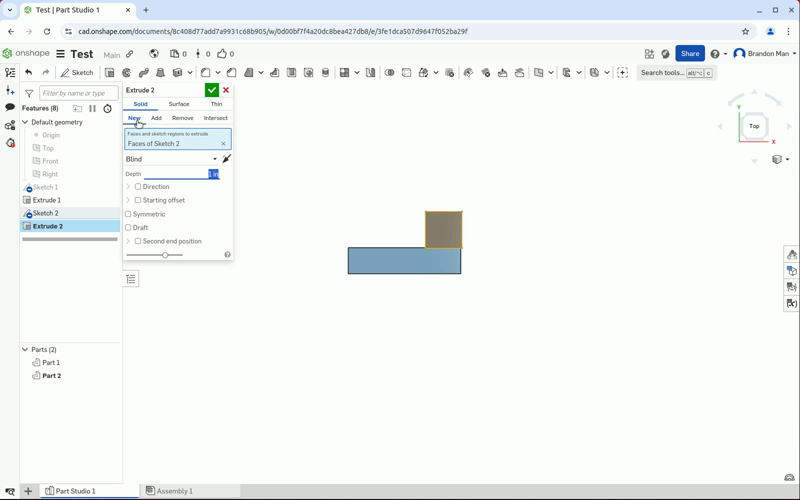
text(1.444)
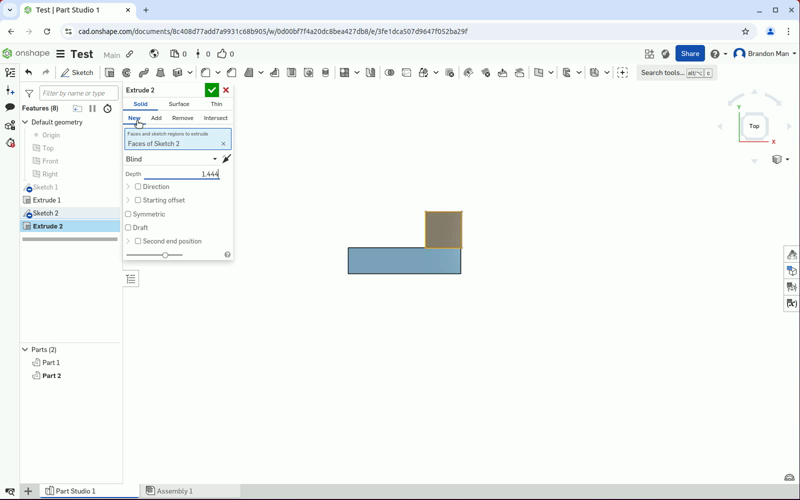
key(enter)
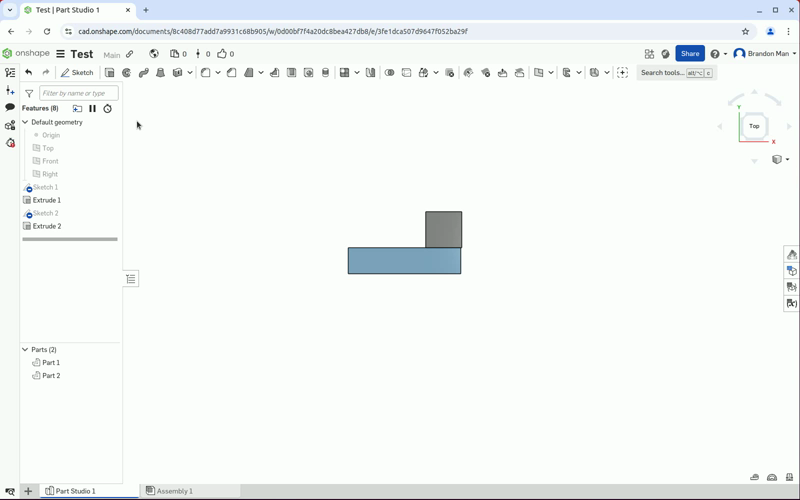
key(shift+h)
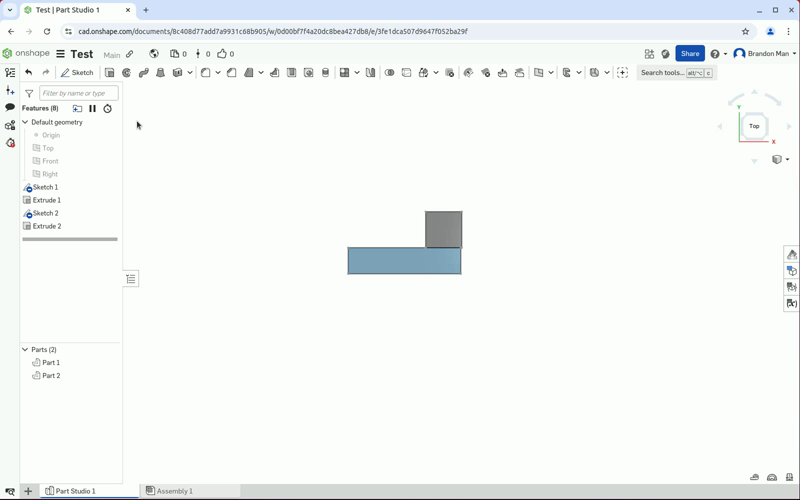
key(shift+h)
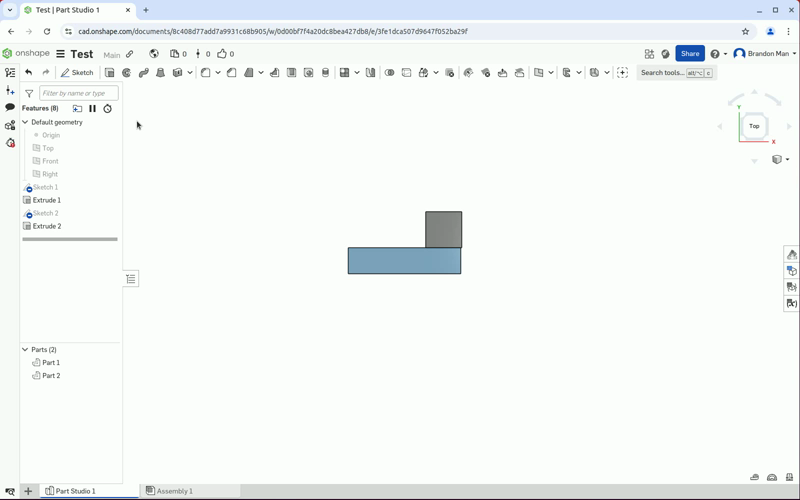
mouse_move(73, 189)
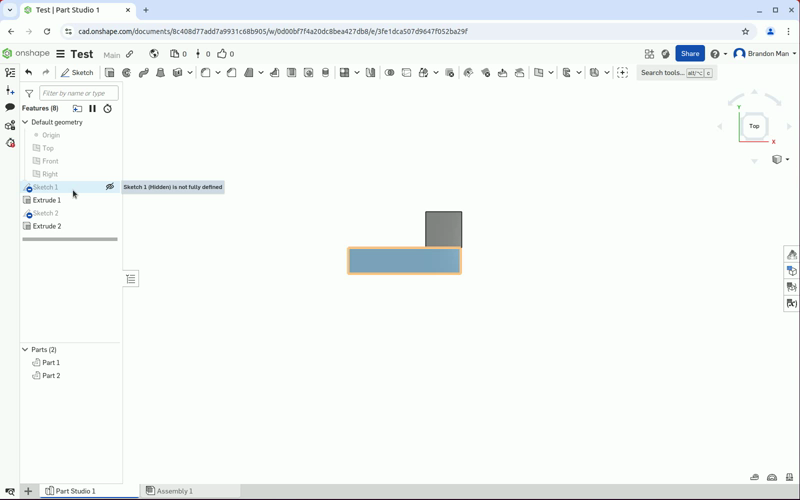
click(73, 189)
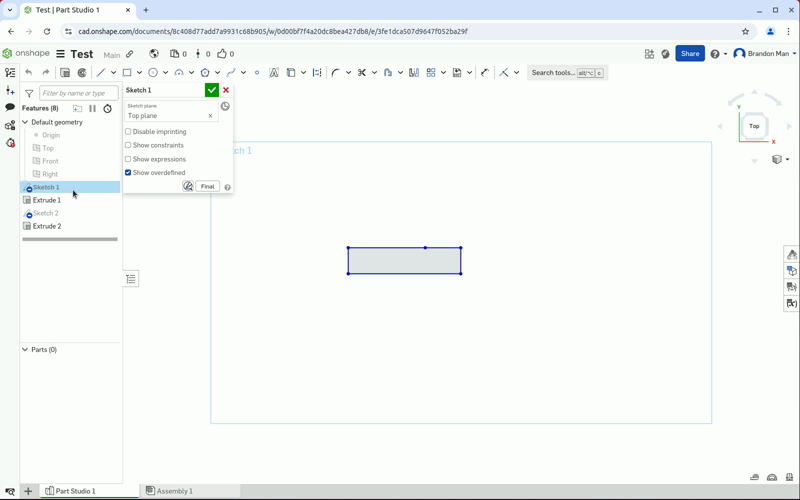
mouse_move(229, 92)
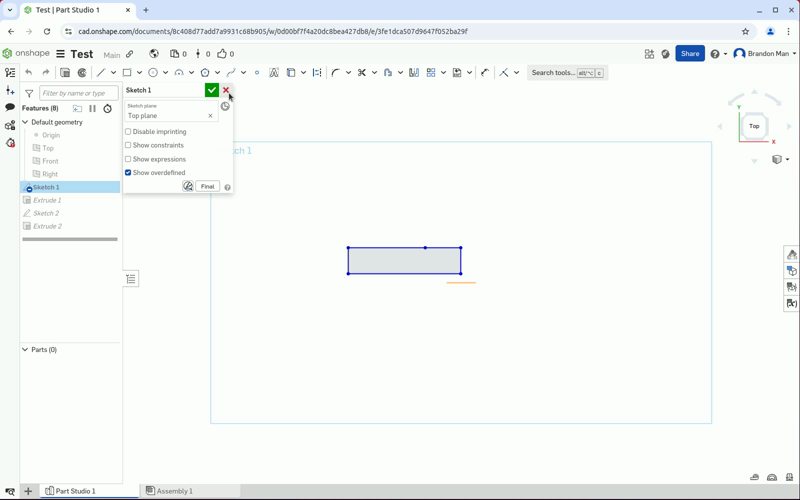
click(229, 92)
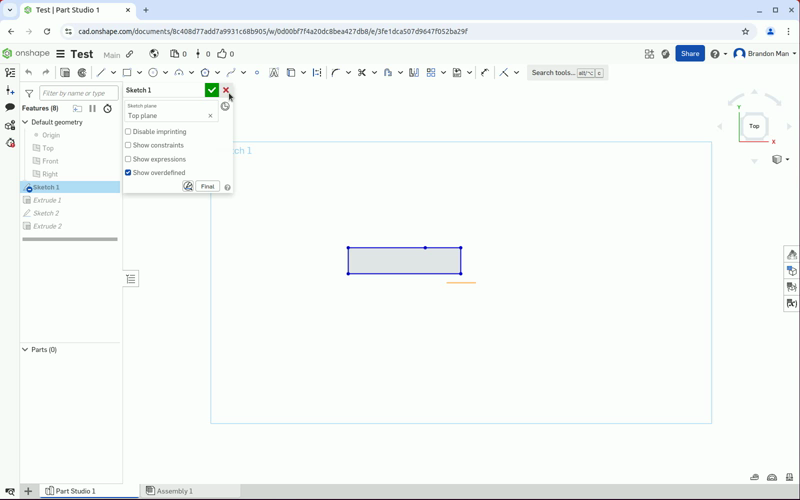
key(shift+s)
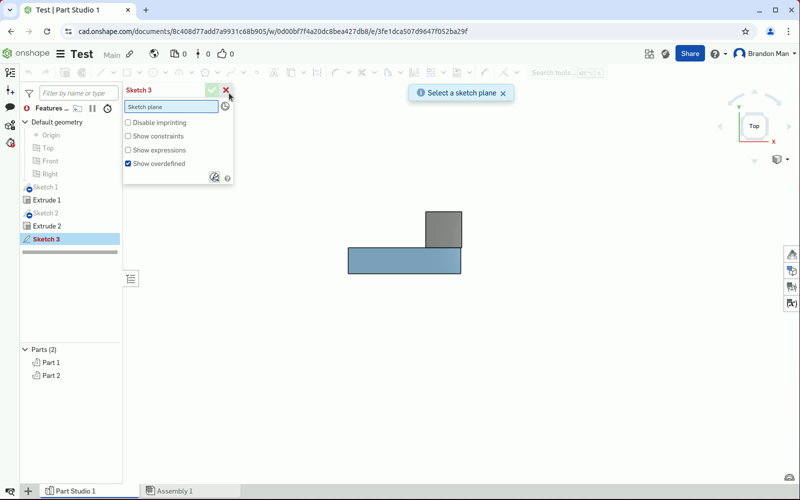
mouse_move(73, 150)
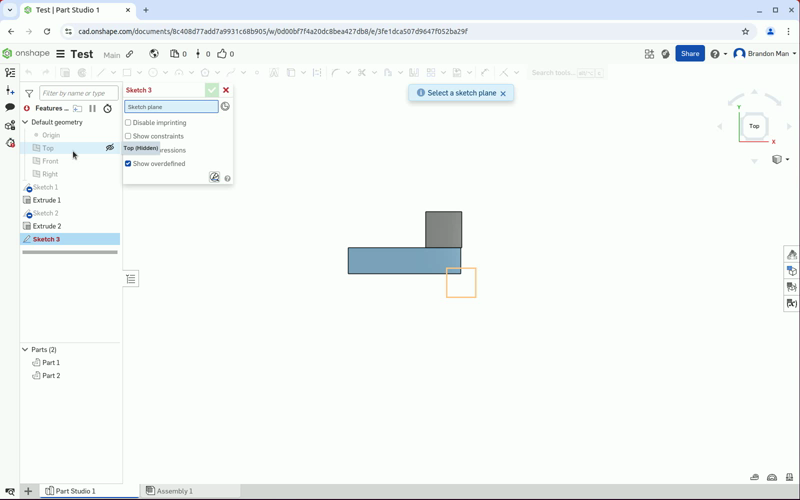
click(73, 150)
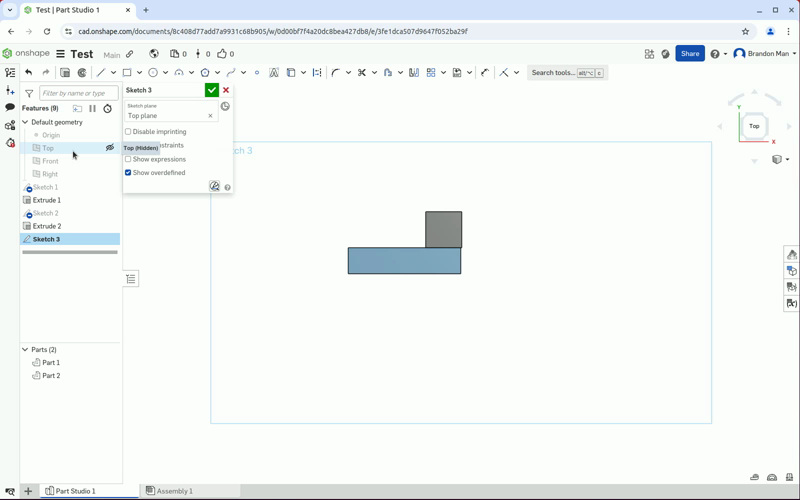
mouse_move(73, 352)
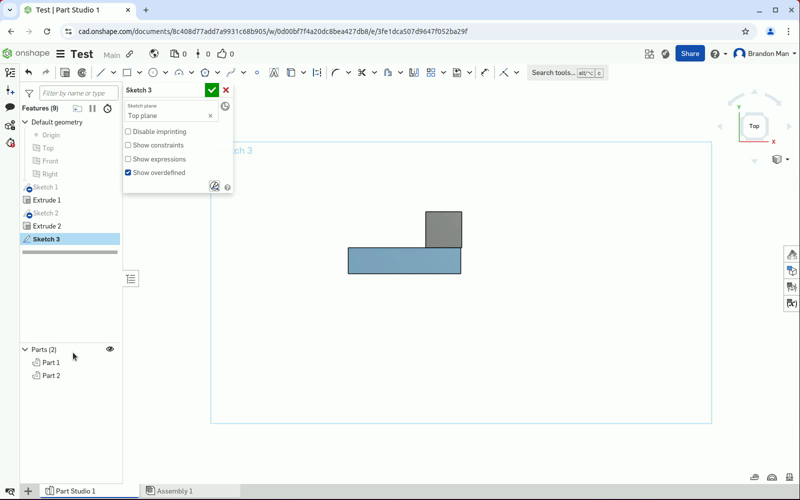
key(y)
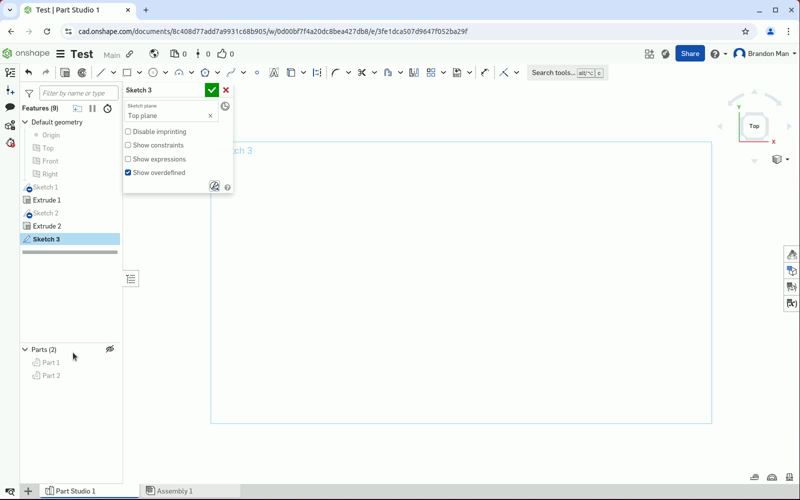
key(l)
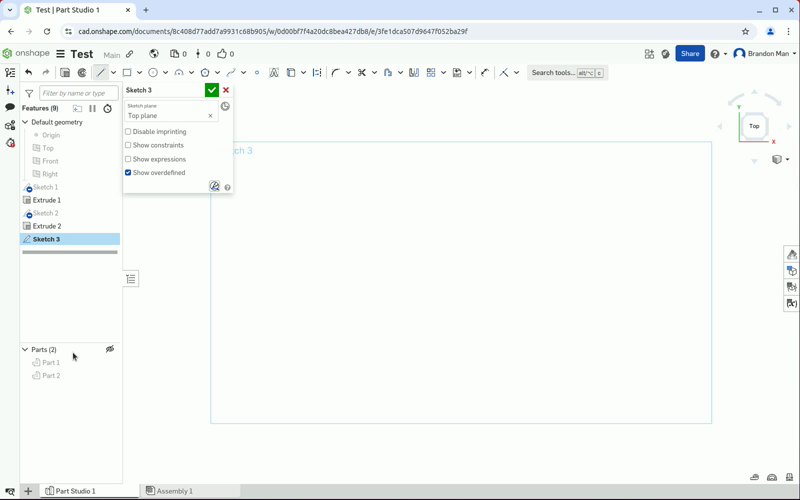
key_down(shift)
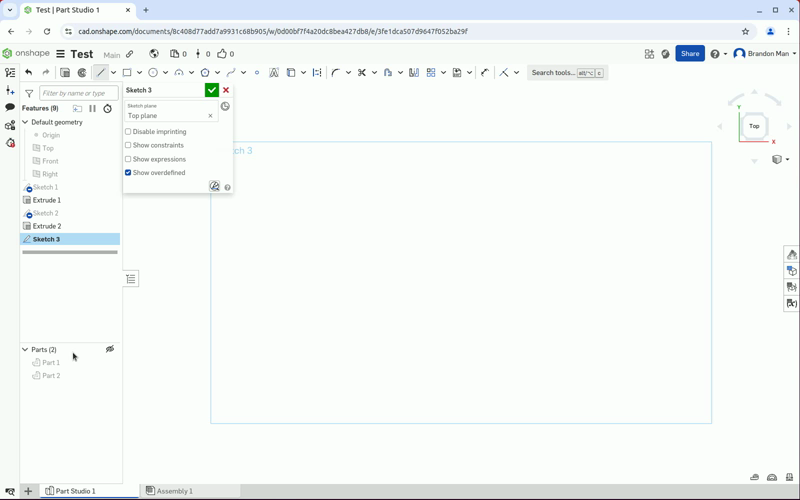
mouse_move(348, 211)
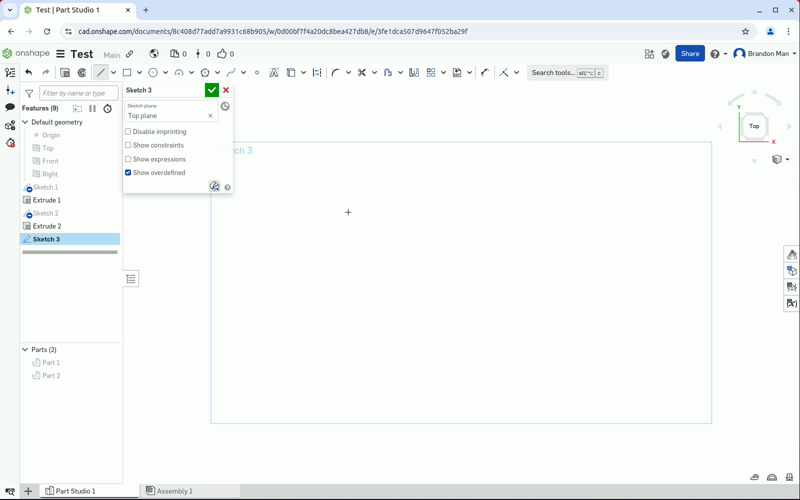
click(348, 211)
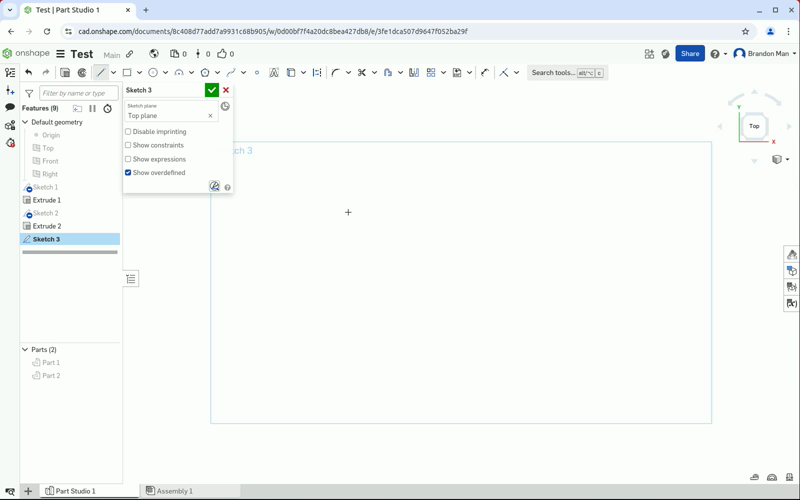
key_up(shift)
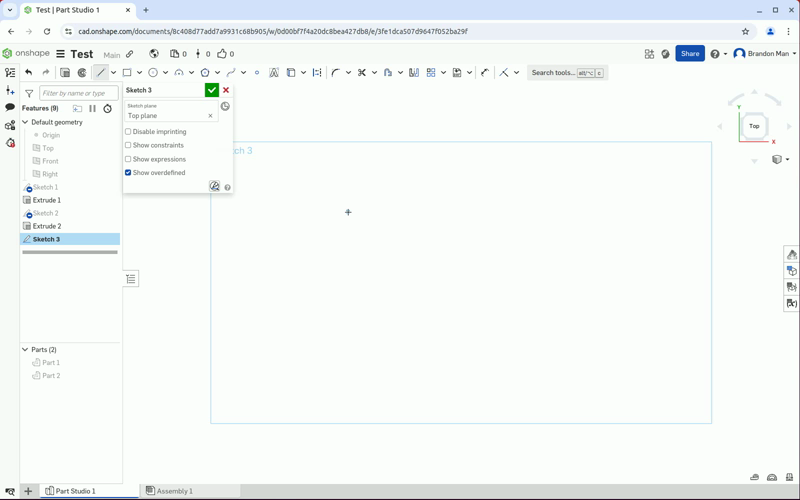
key_down(shift)
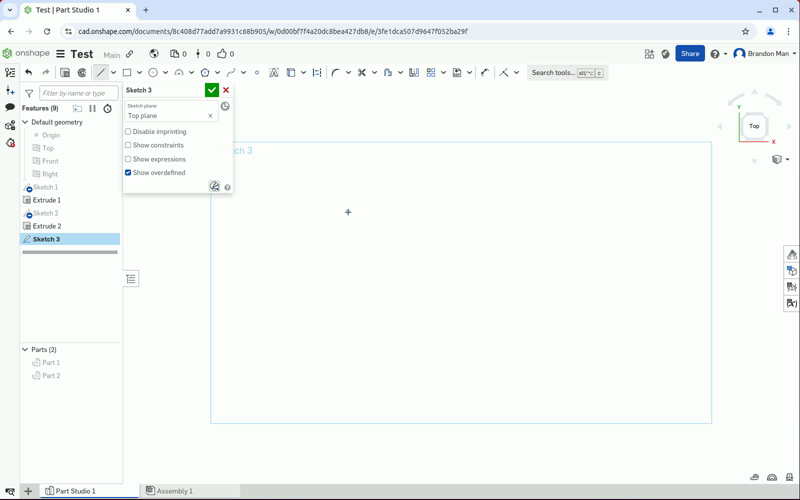
mouse_move(425, 211)
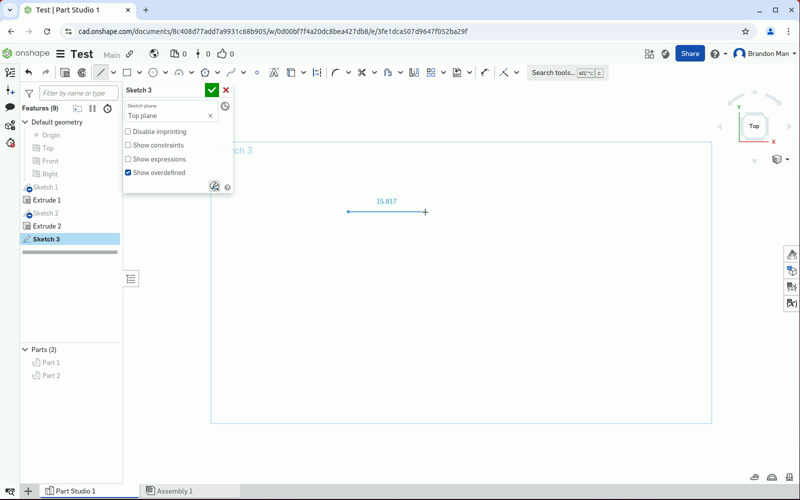
click(425, 211)
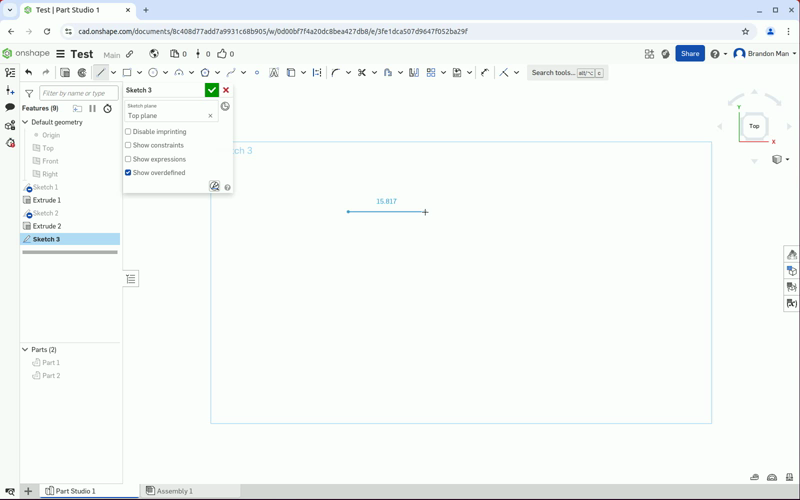
key_up(shift)
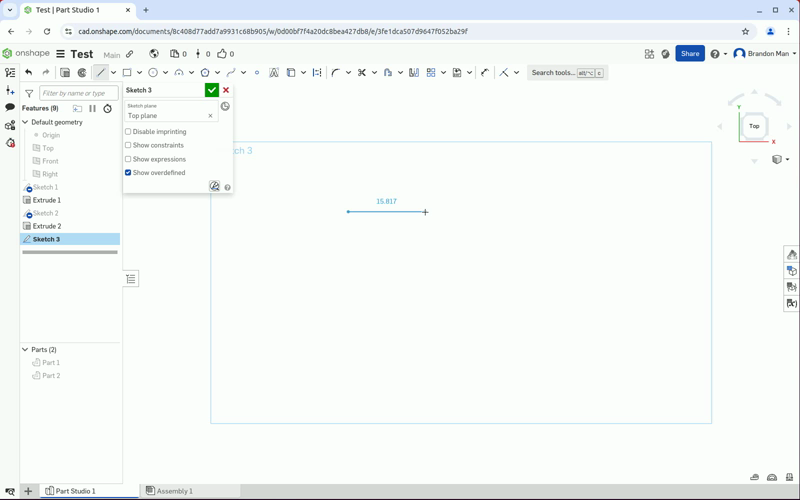
key_down(shift)
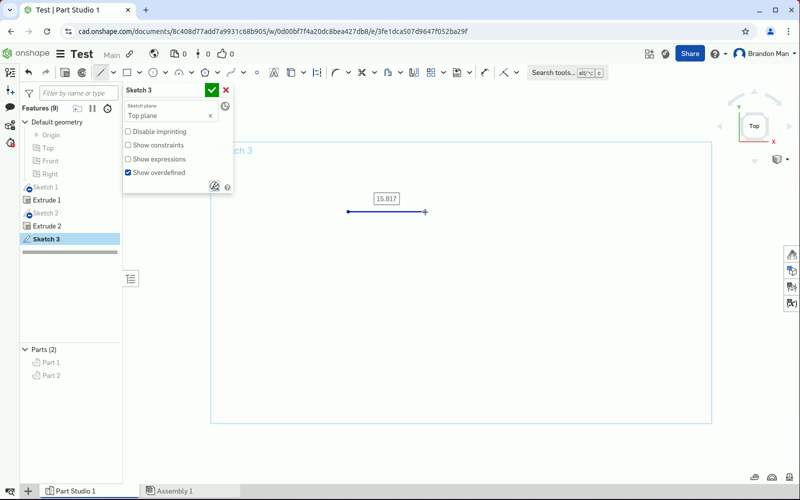
mouse_move(455, 211)
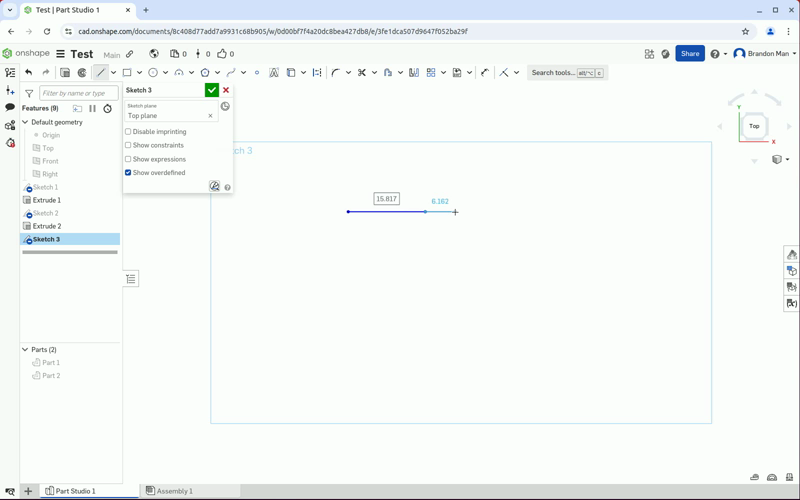
mouse_move(460, 211)
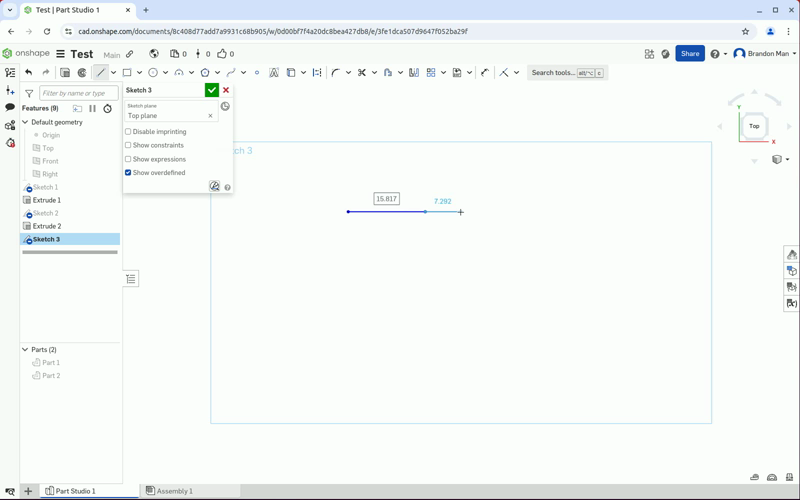
click(460, 211)
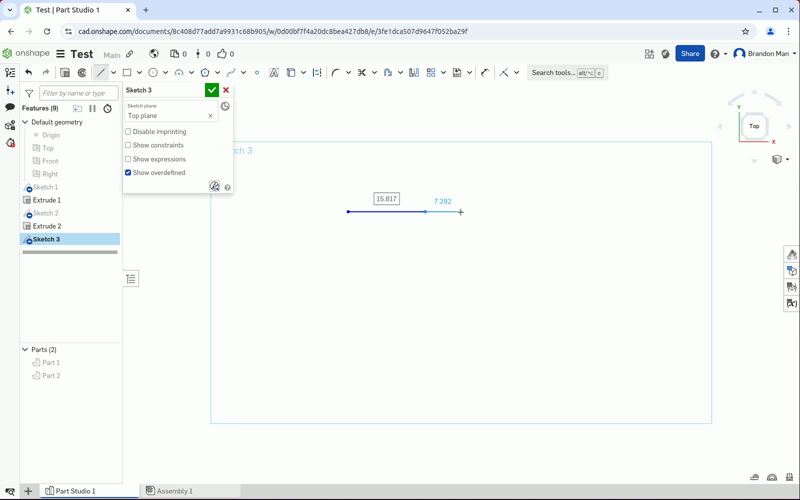
key_up(shift)
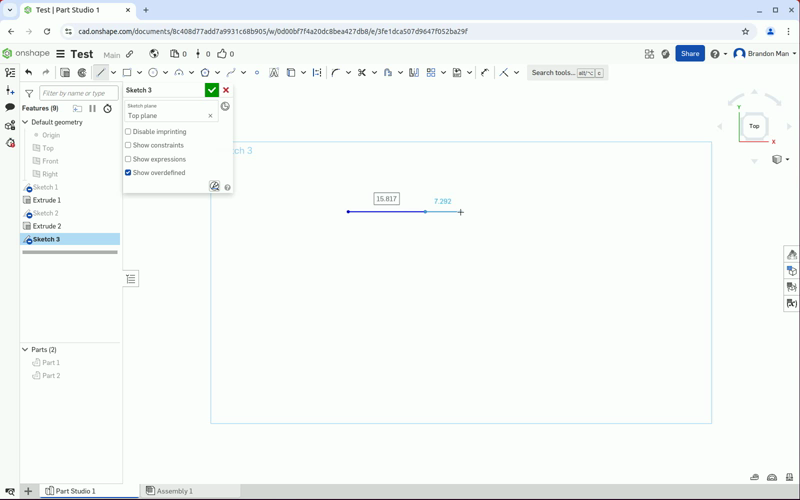
key_down(shift)
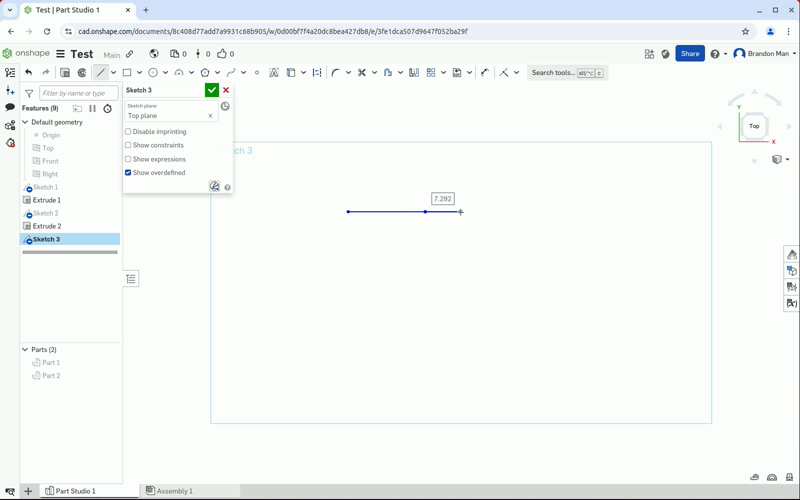
mouse_move(490, 211)
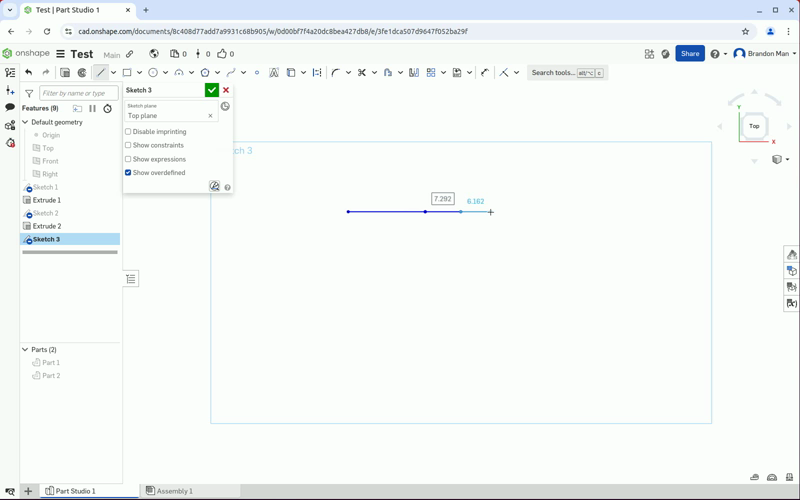
mouse_move(460, 185)
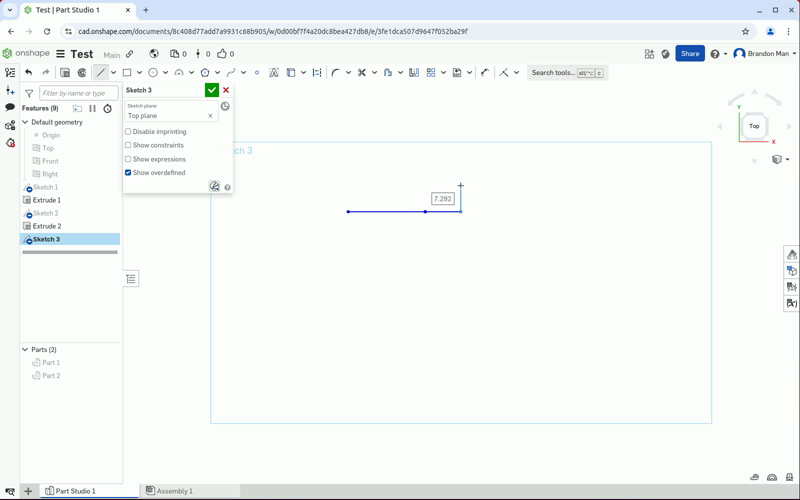
click(460, 185)
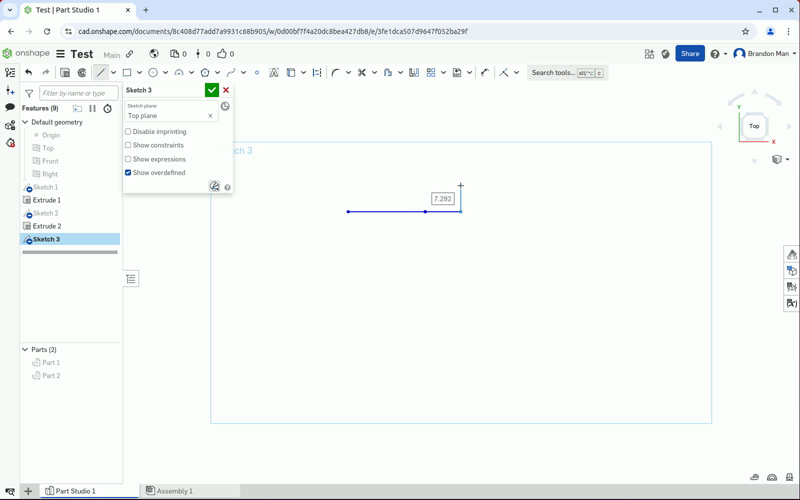
key_up(shift)
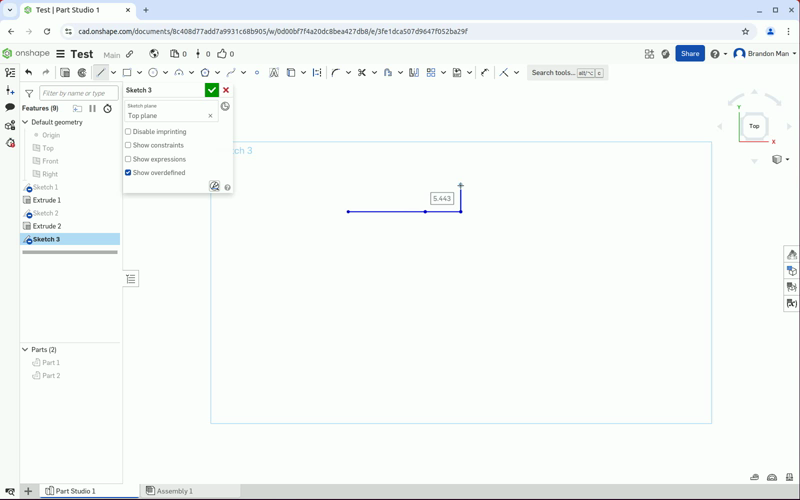
key_down(shift)
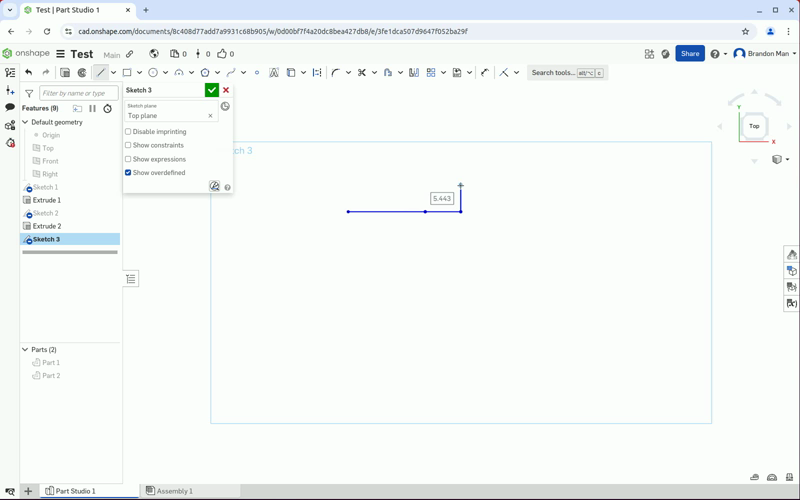
mouse_move(348, 185)
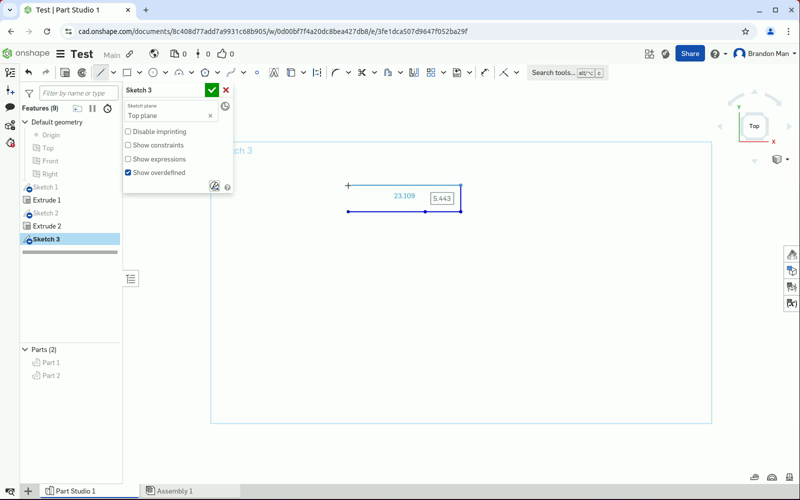
click(348, 185)
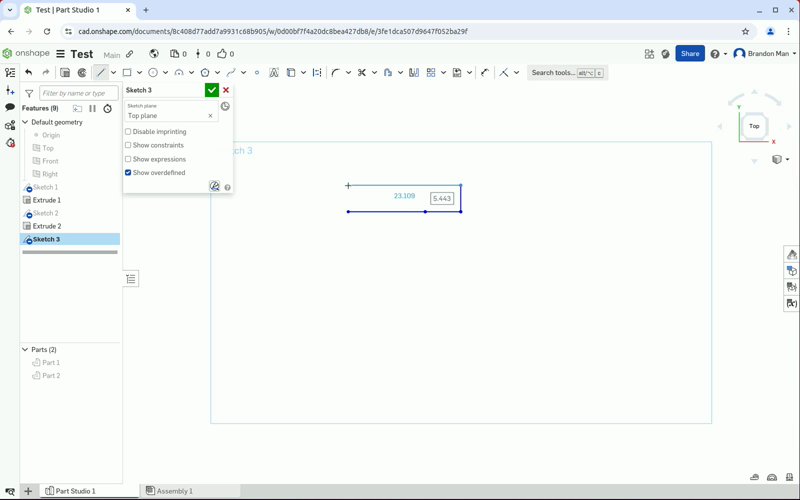
key_up(shift)
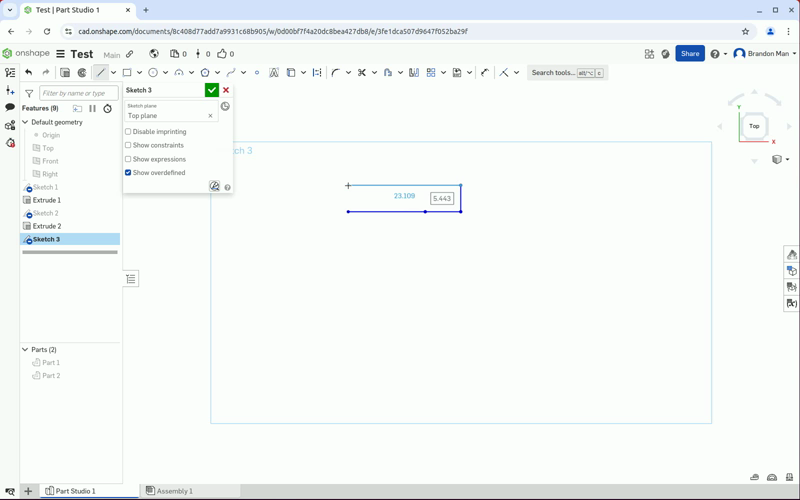
mouse_move(378, 185)
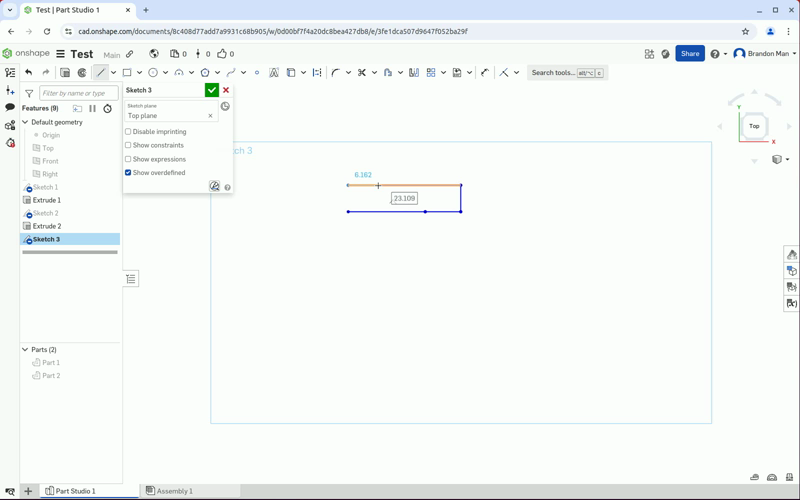
key_down(shift)
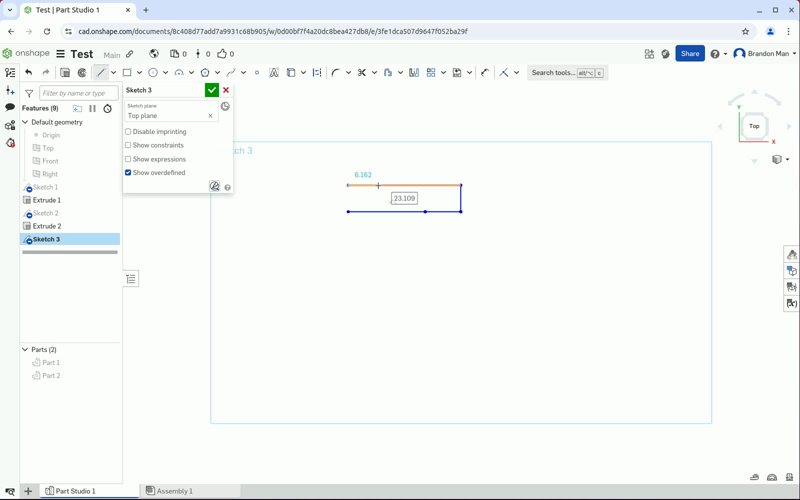
mouse_move(348, 211)
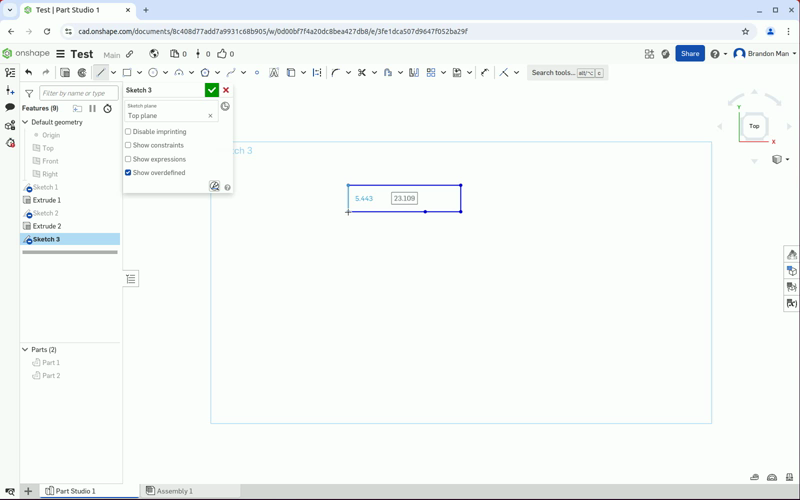
key_up(shift)
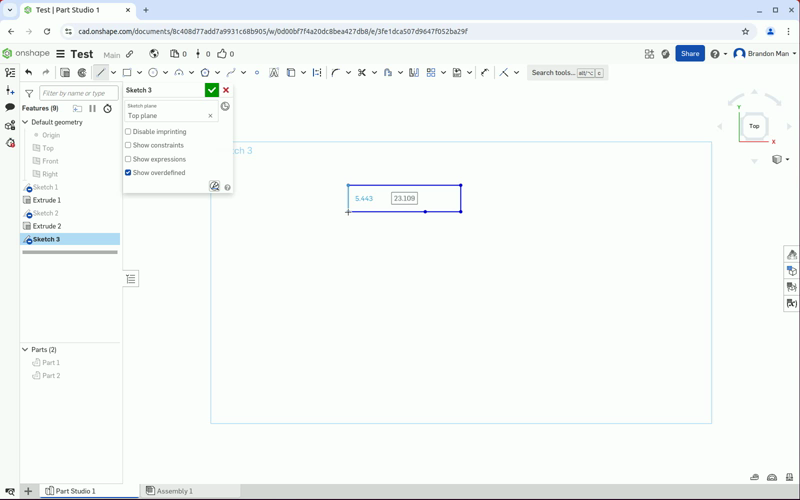
click(348, 211)
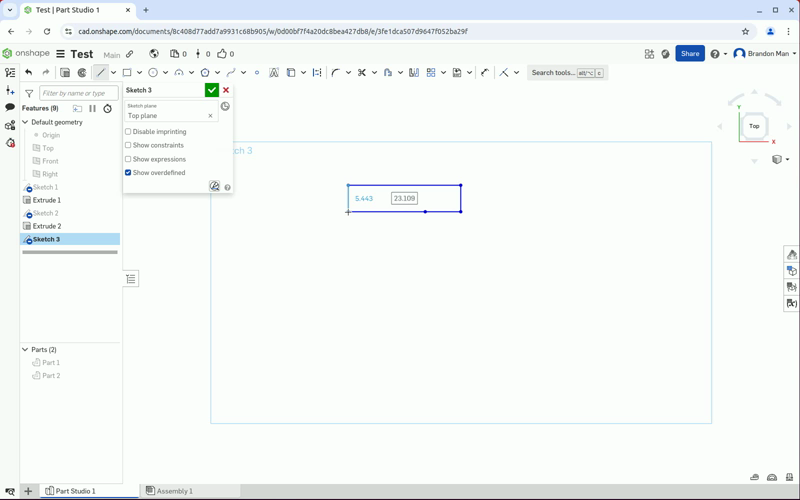
key(esc)
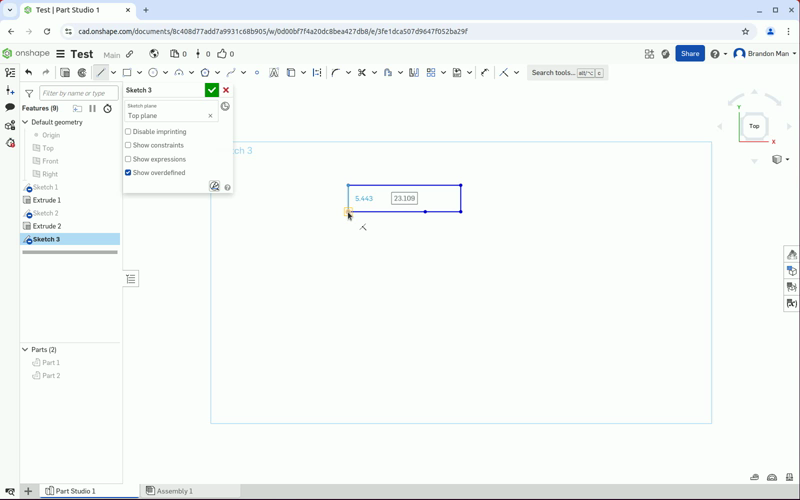
mouse_move(439, 204)
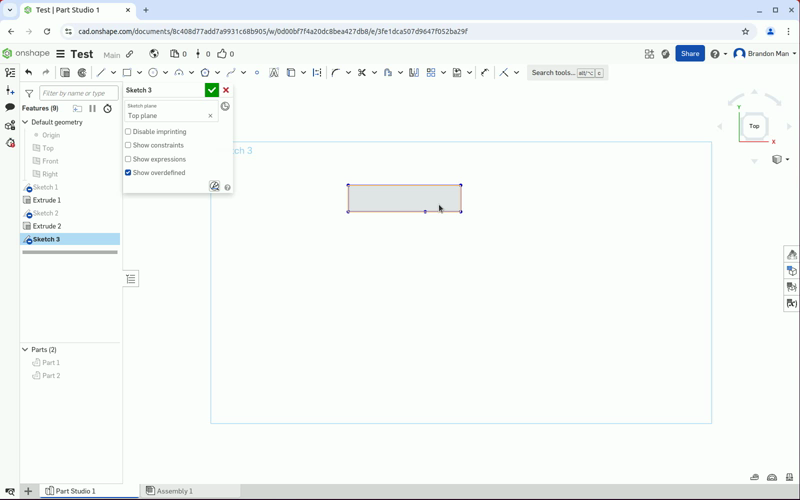
click(439, 204)
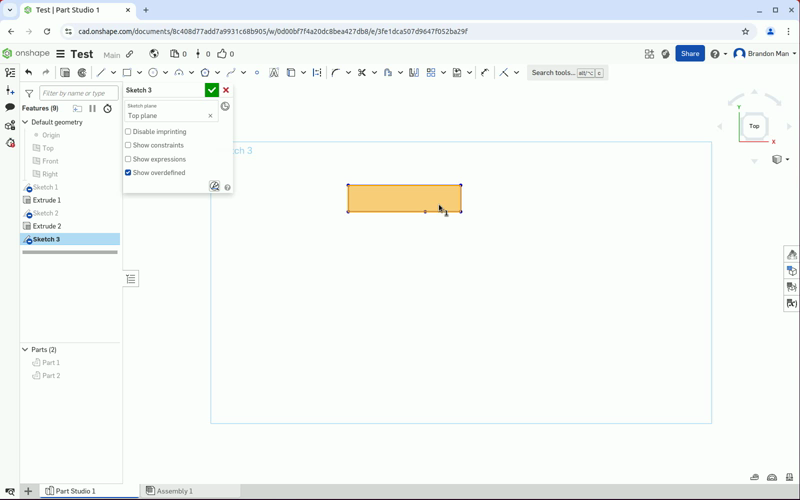
mouse_move(73, 352)
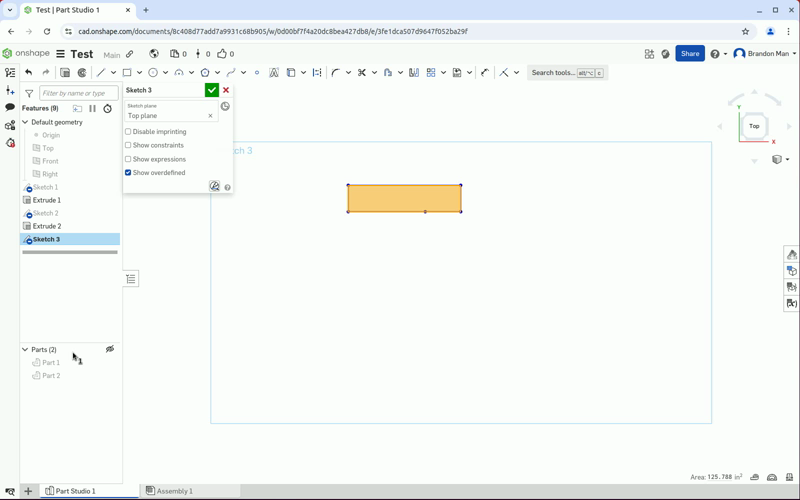
key(shift+y)
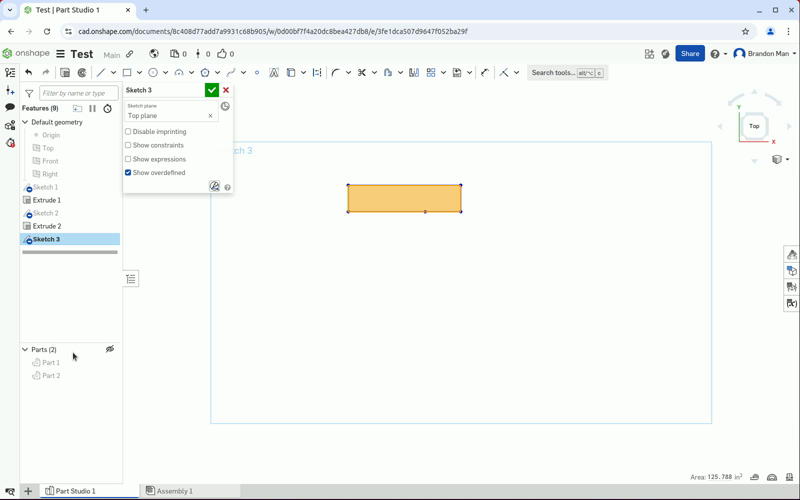
key(shift+e)
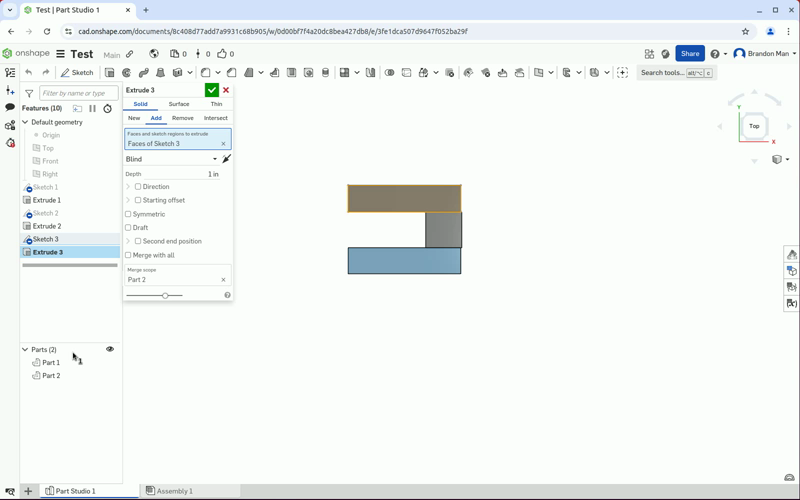
mouse_move(143, 106)
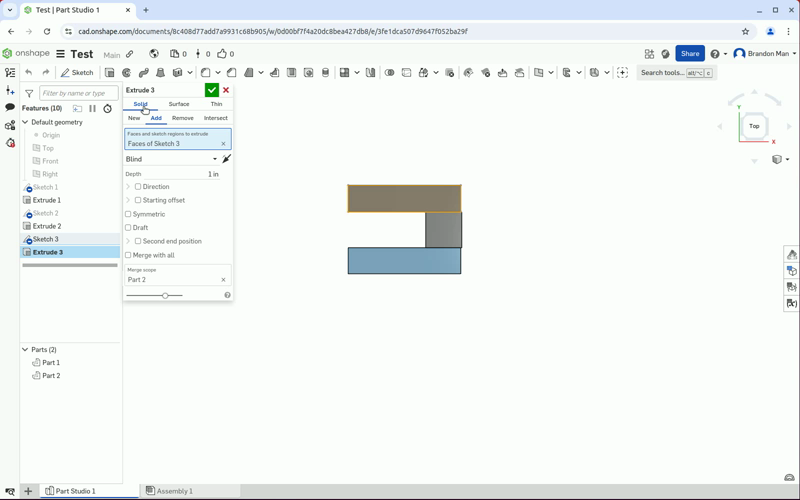
click(143, 106)
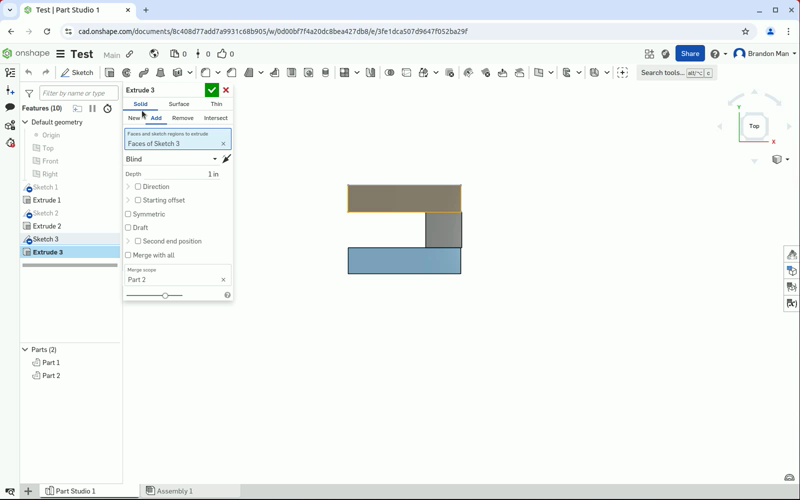
mouse_move(137, 120)
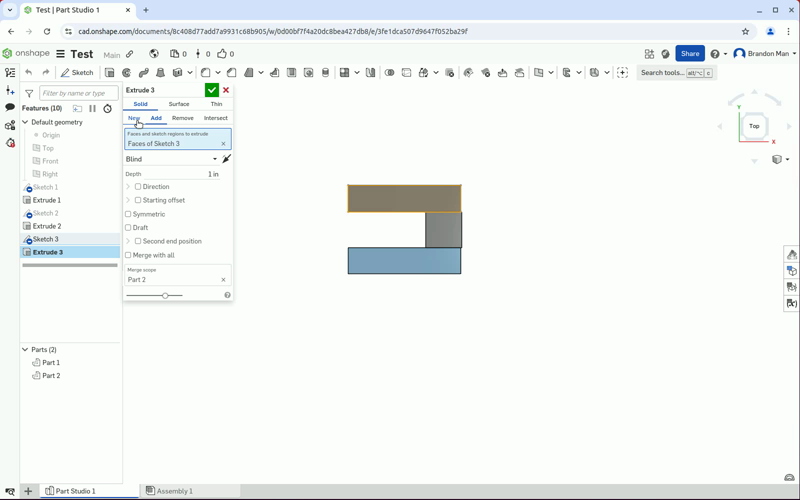
click(137, 120)
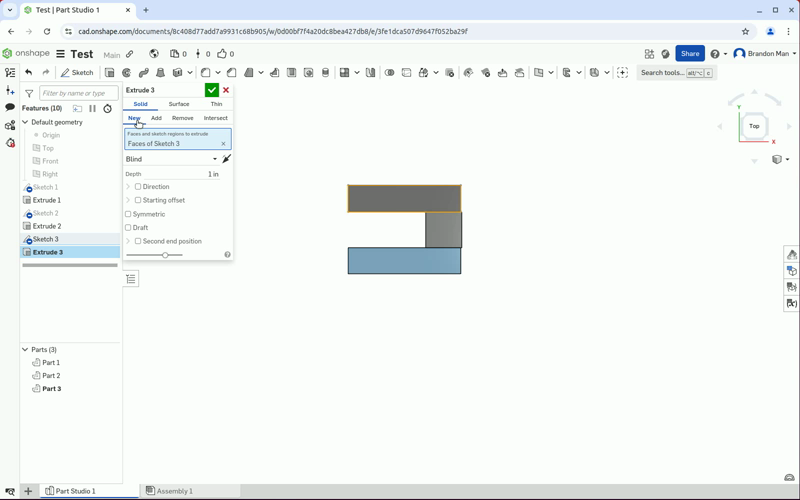
key(tab, 4)
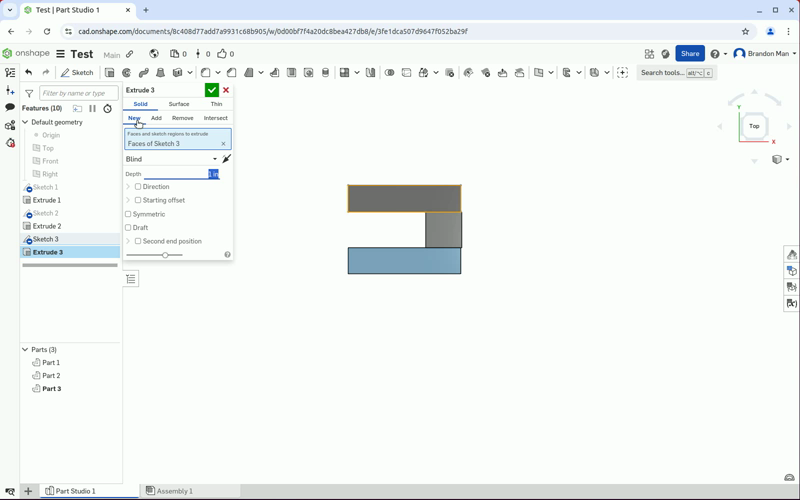
text(1.444)
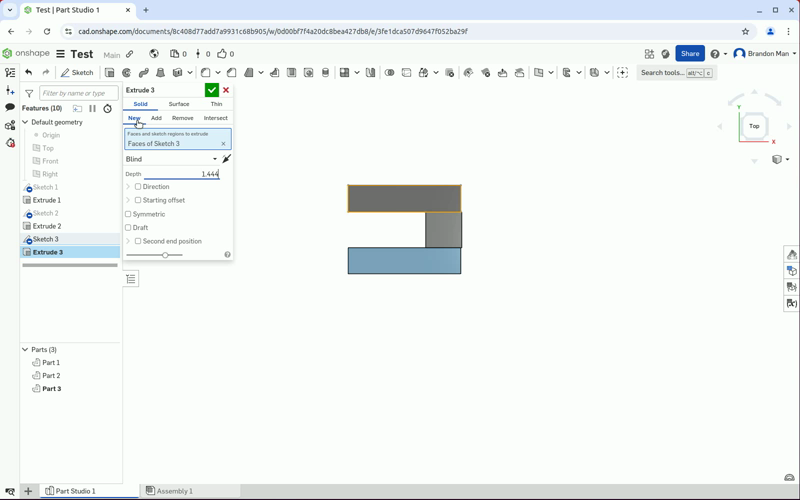
key(enter)
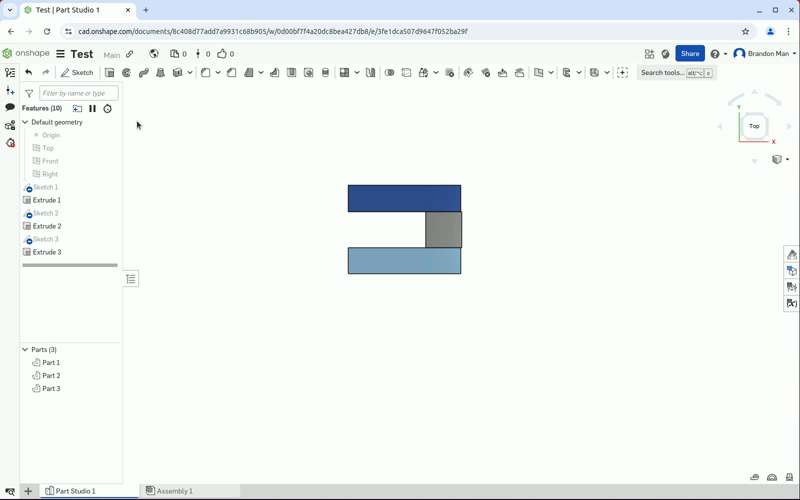
key(shift+h)
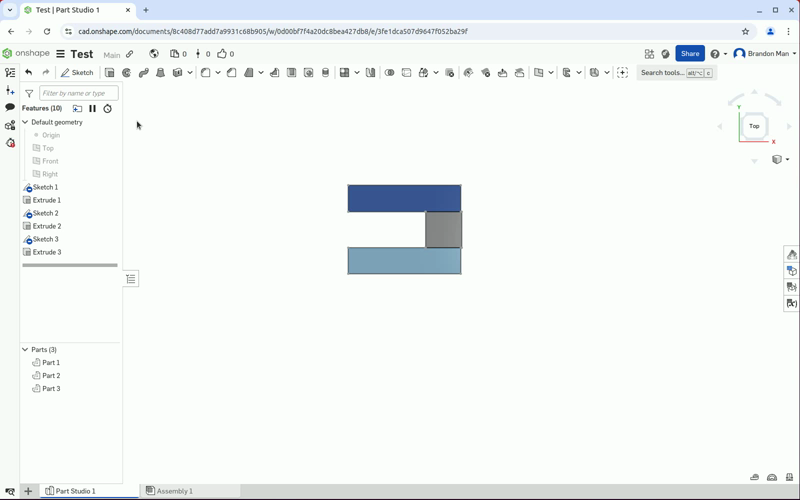
key(shift+h)
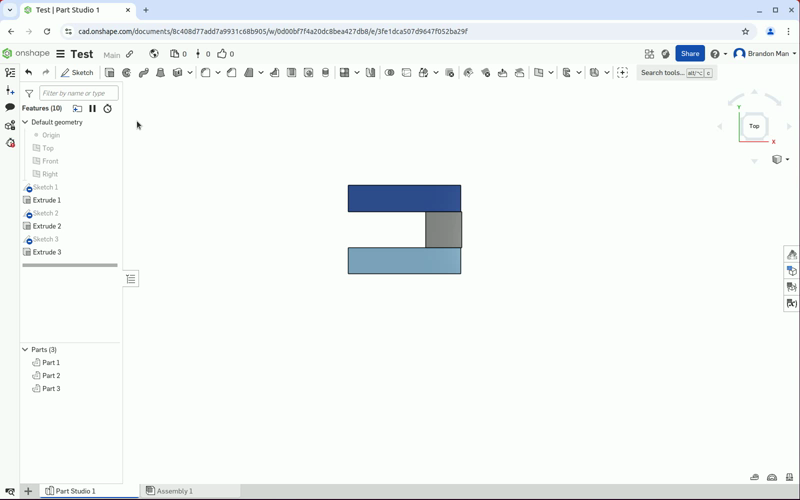
mouse_move(73, 189)
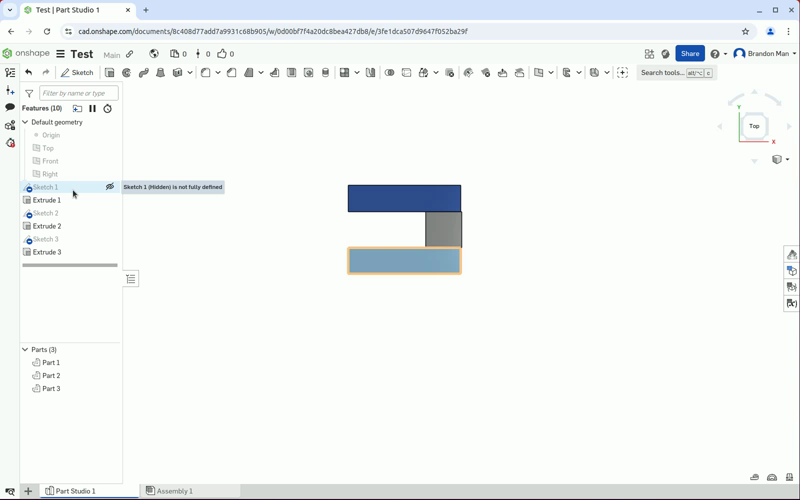
click(73, 189)
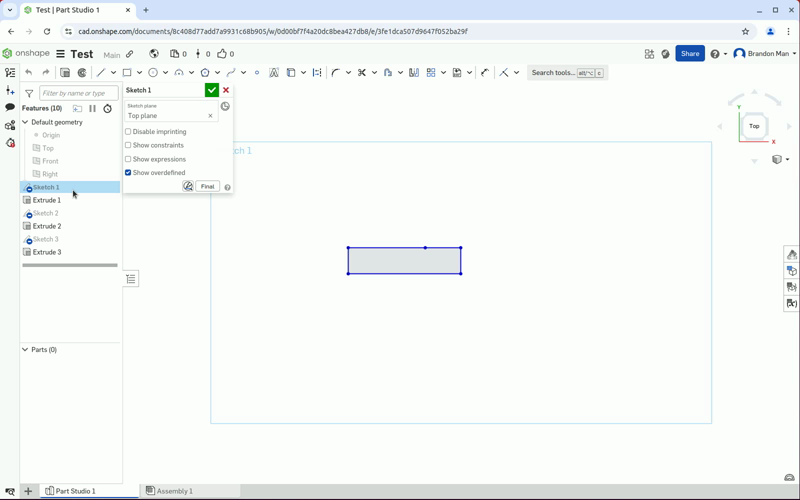
mouse_move(229, 92)
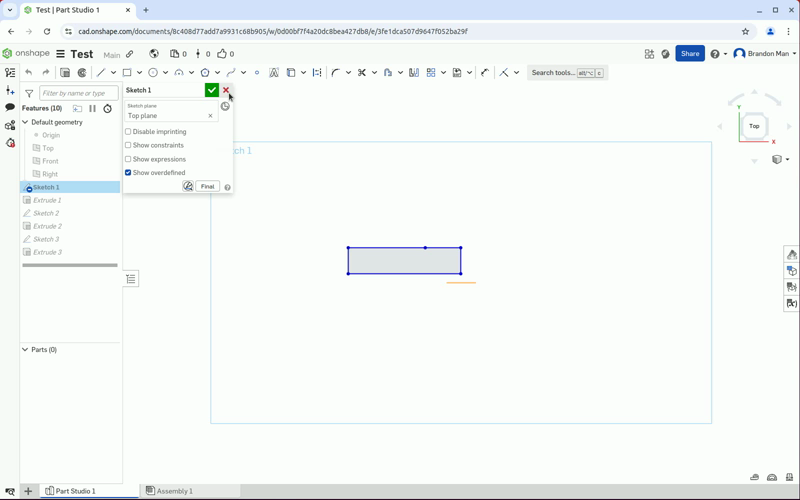
click(229, 92)
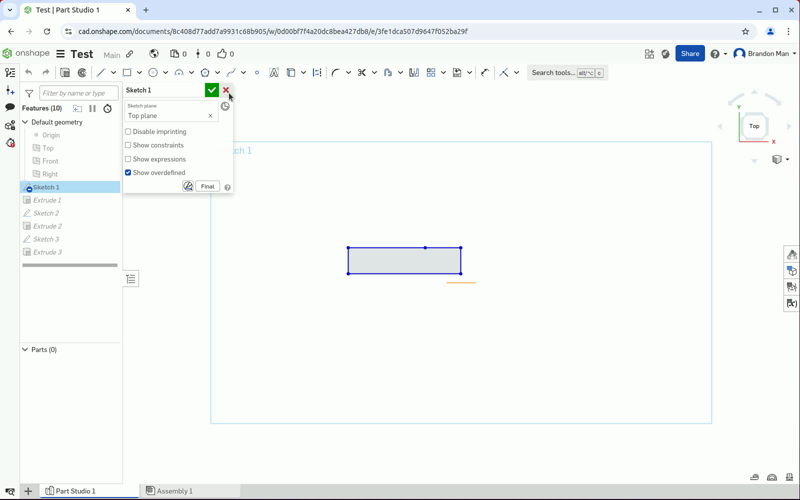
key(shift+s)
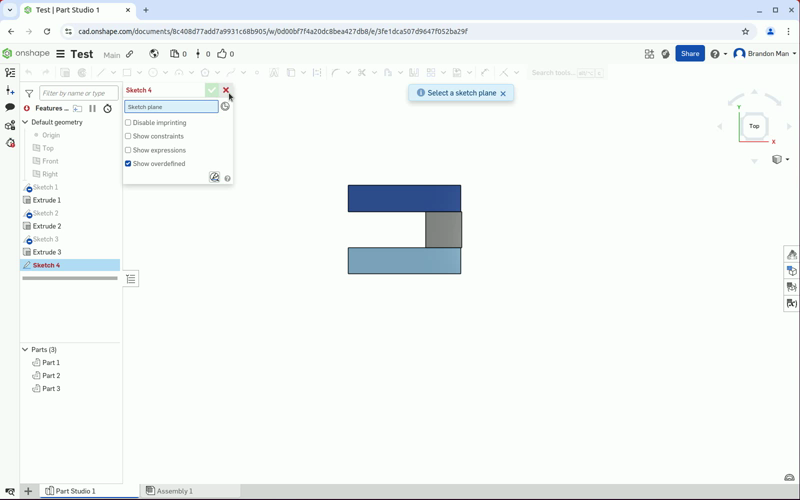
mouse_move(73, 150)
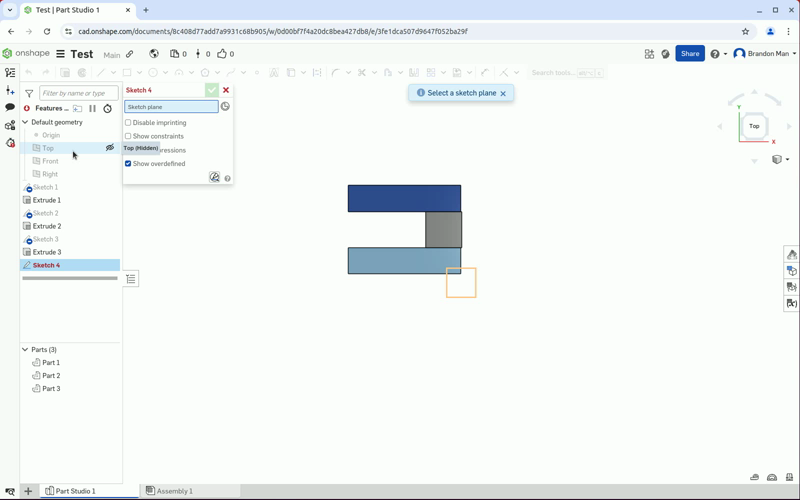
click(73, 150)
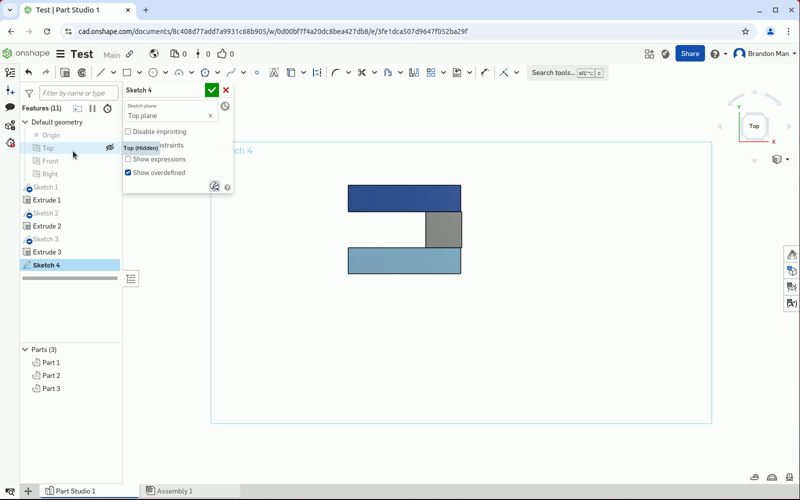
mouse_move(73, 352)
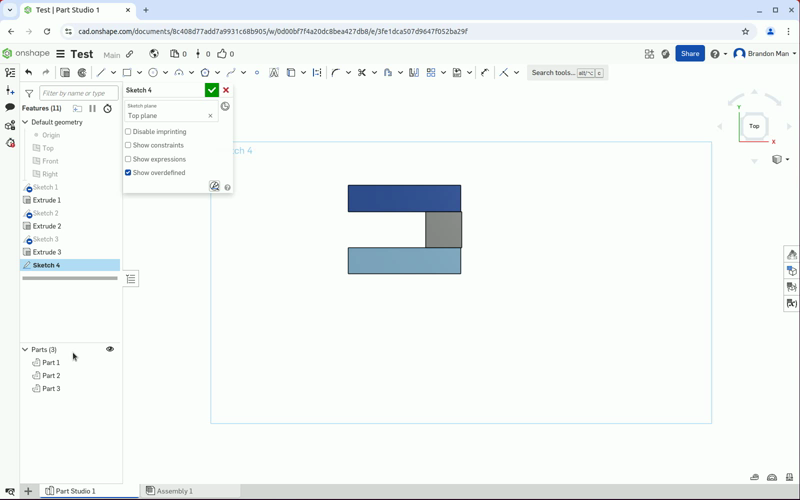
key(y)
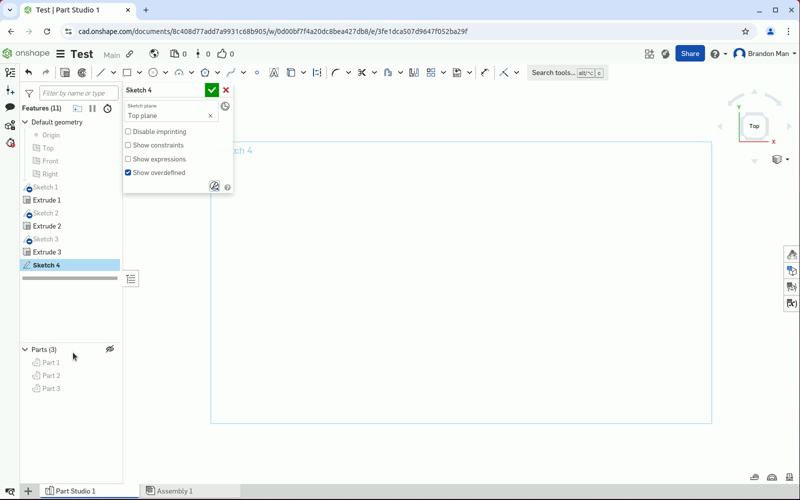
key(l)
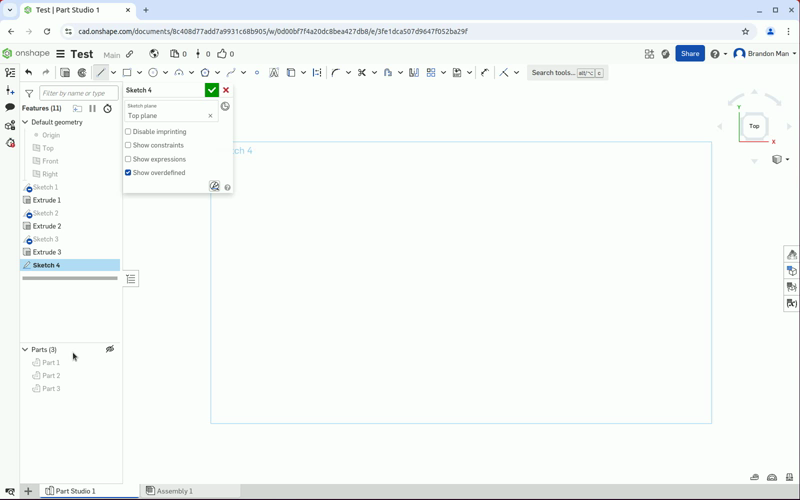
key_down(shift)
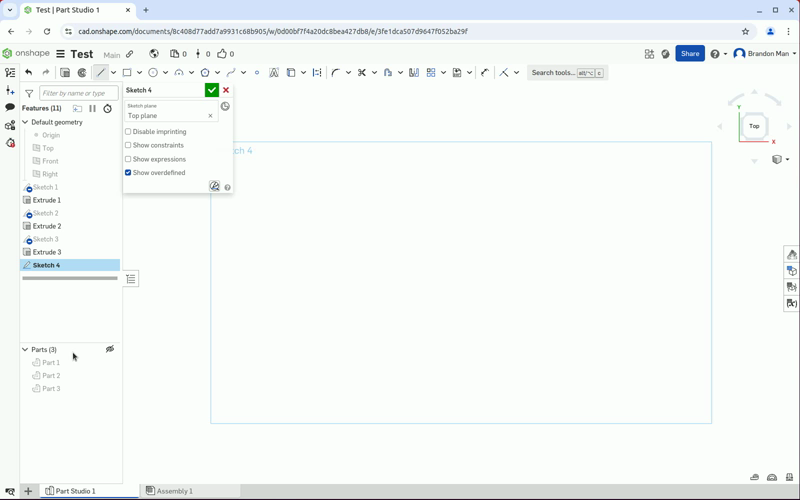
mouse_move(348, 282)
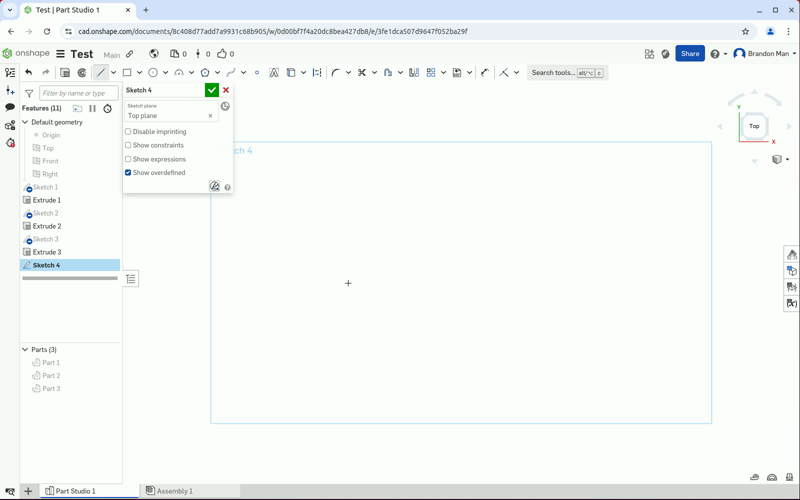
click(348, 282)
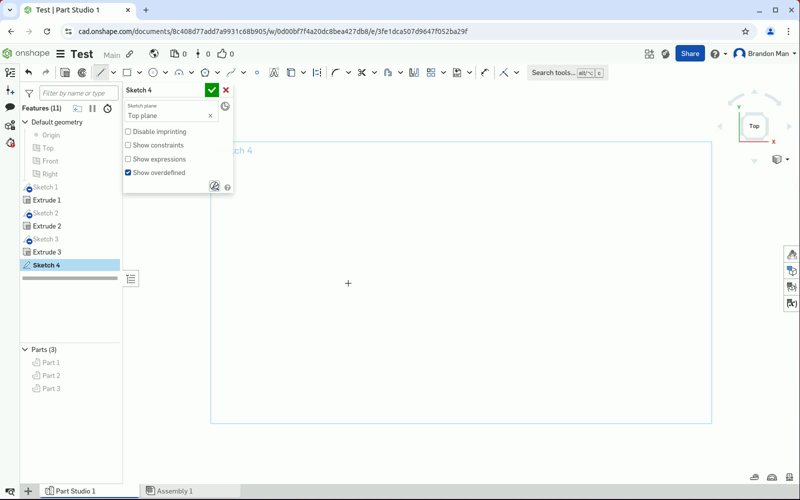
key_up(shift)
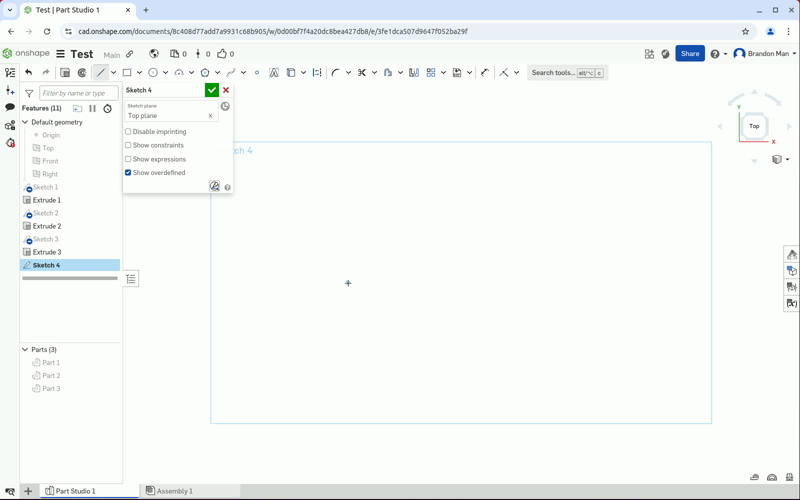
key_down(shift)
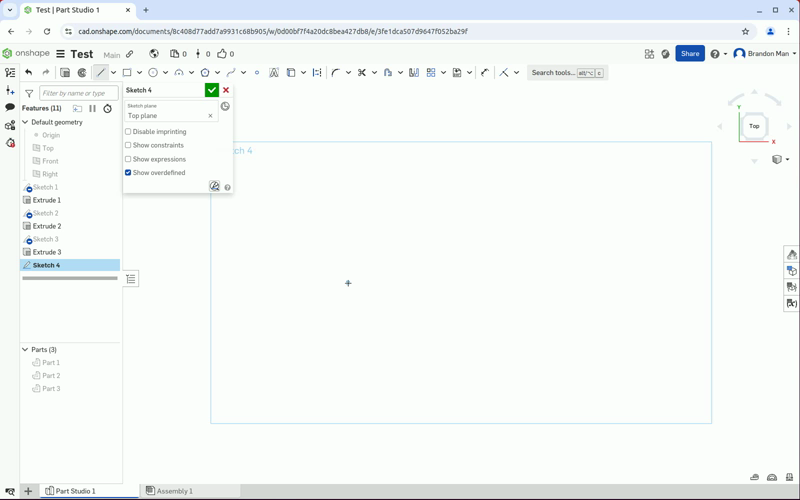
mouse_move(460, 282)
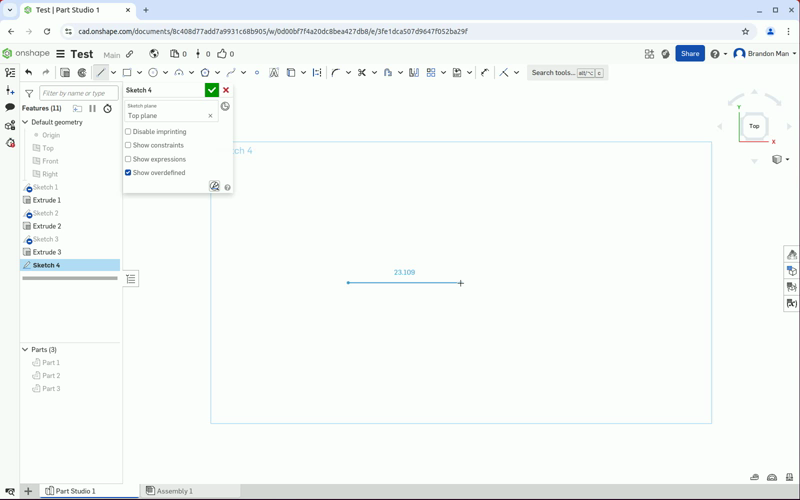
click(460, 282)
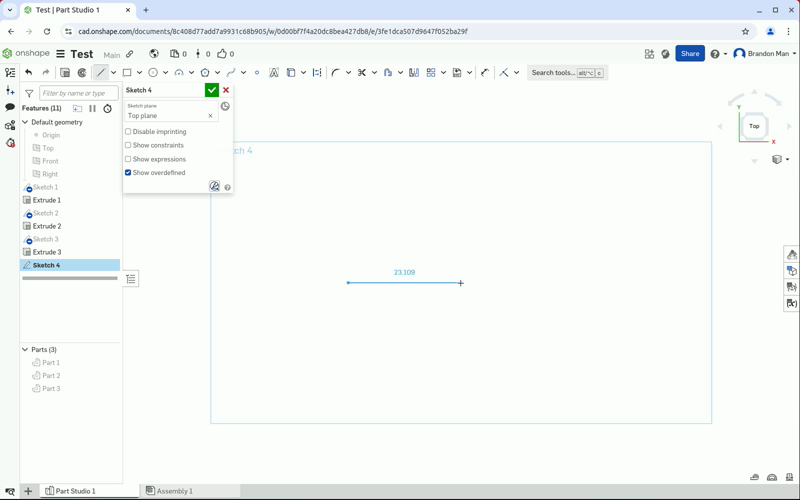
key_up(shift)
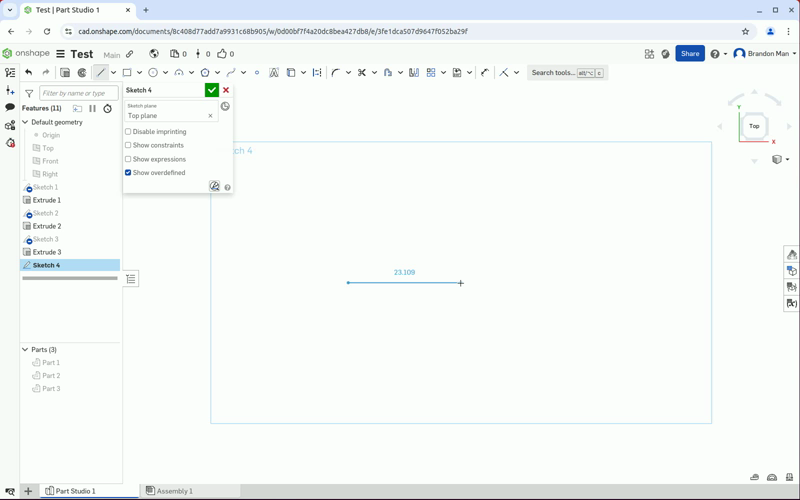
key_down(shift)
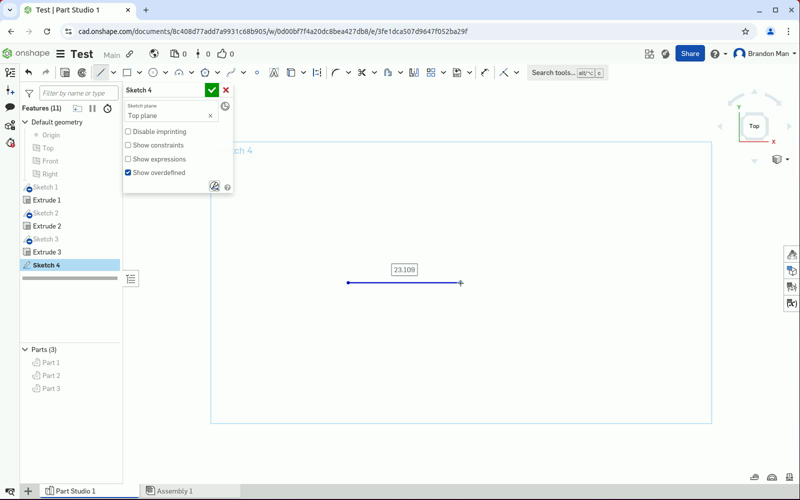
mouse_move(490, 282)
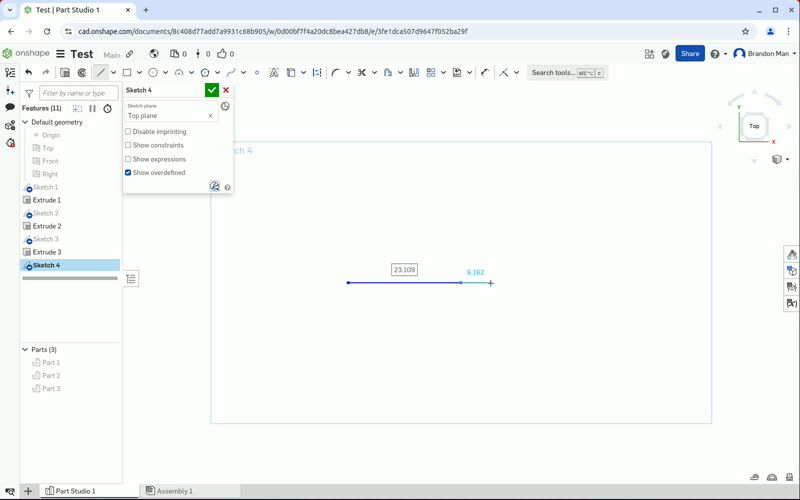
mouse_move(460, 273)
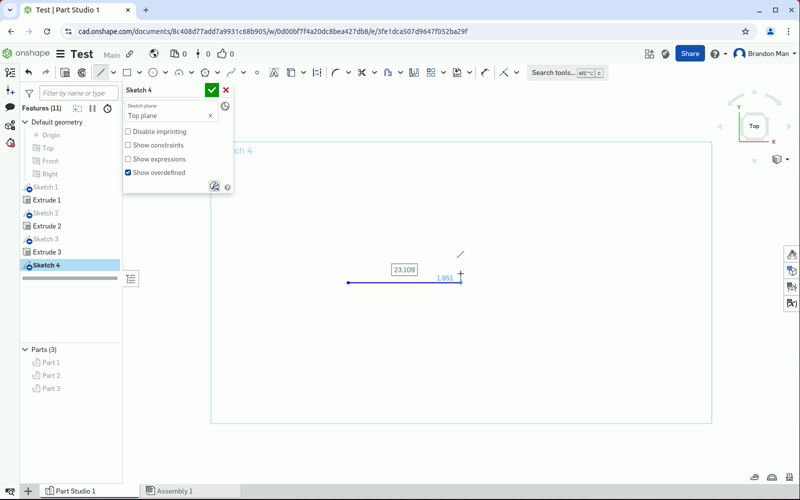
click(460, 273)
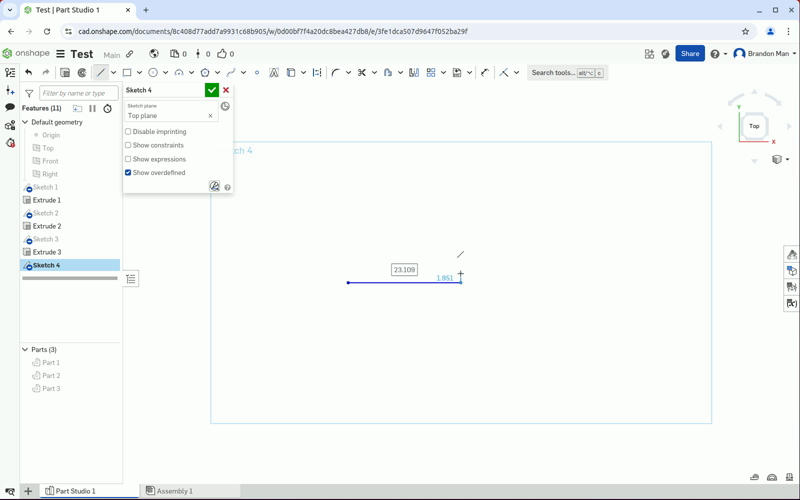
key_up(shift)
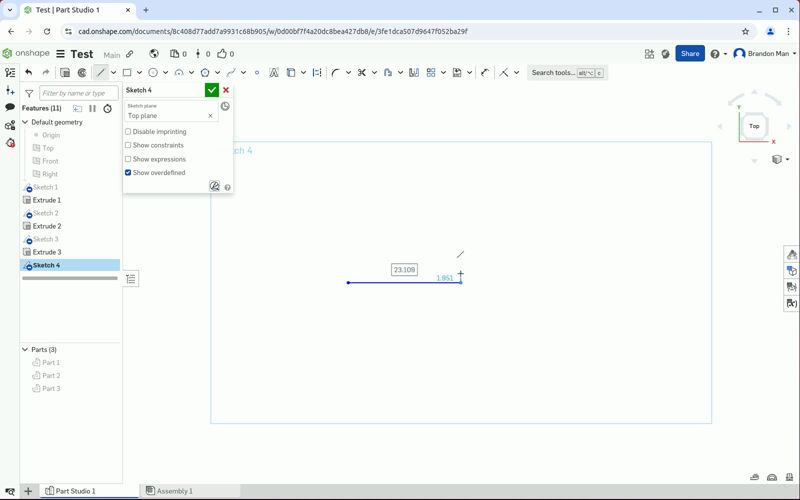
key_down(shift)
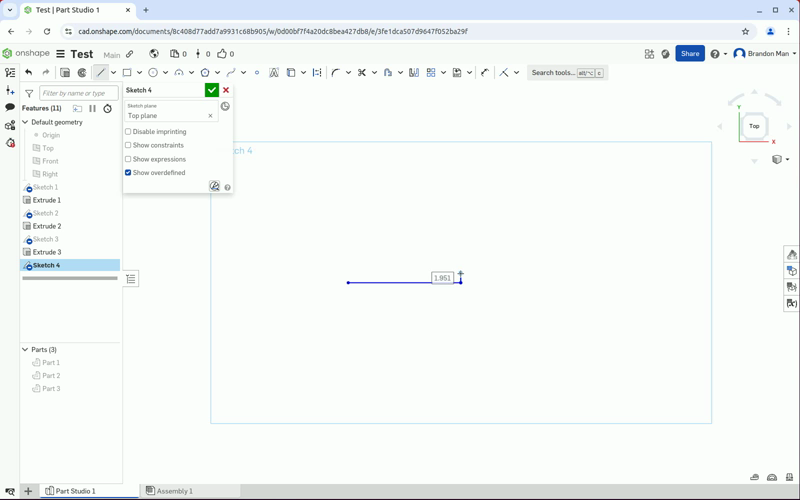
mouse_move(348, 273)
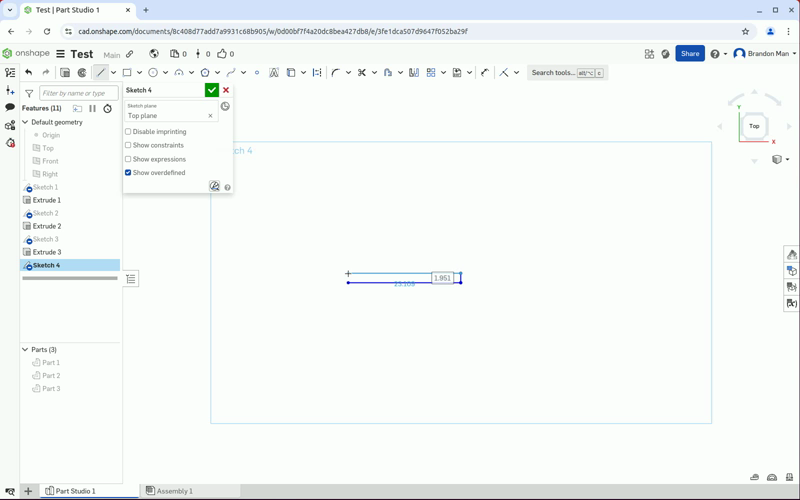
click(348, 273)
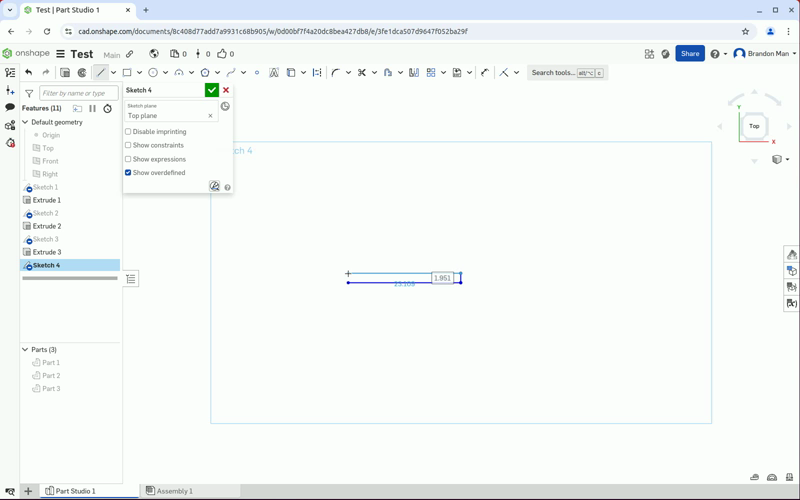
key_up(shift)
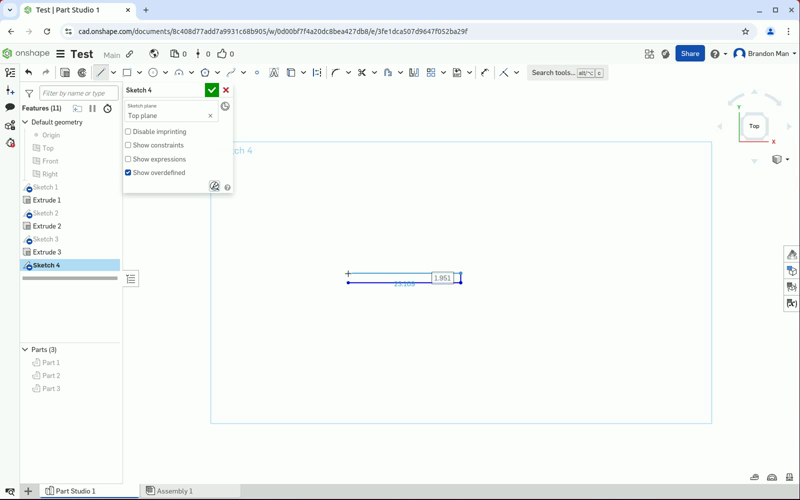
mouse_move(378, 273)
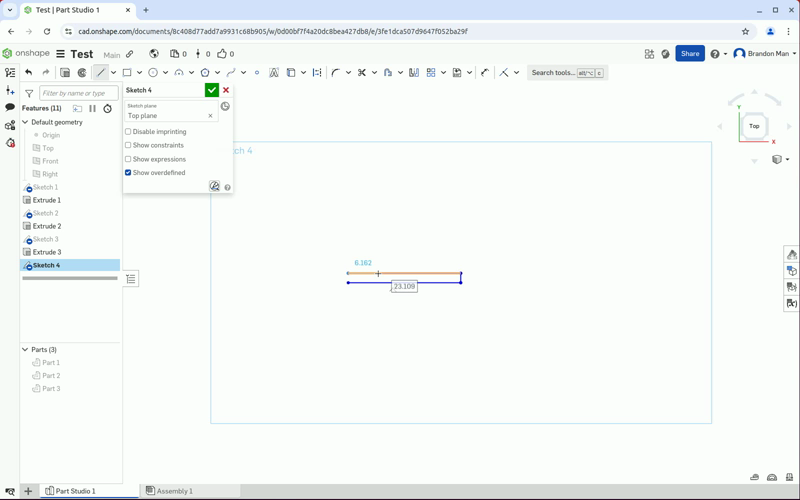
key_down(shift)
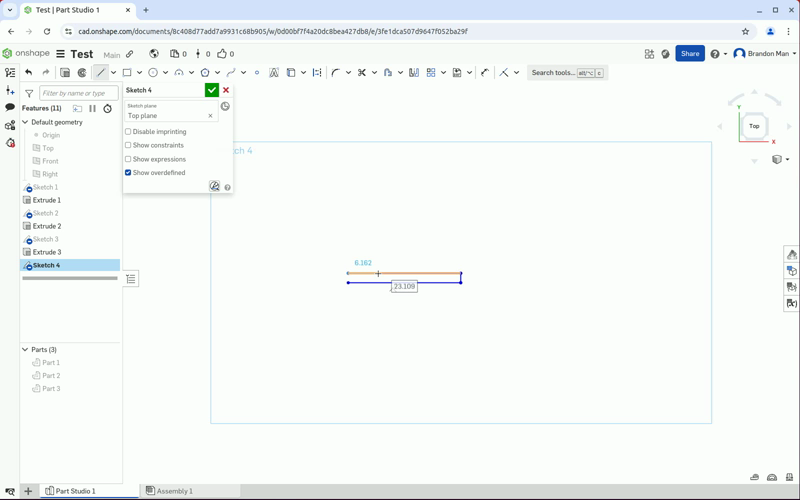
mouse_move(348, 282)
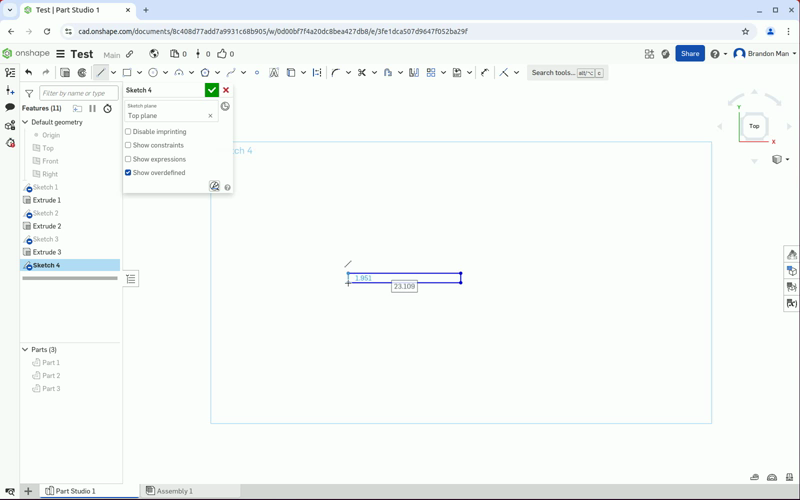
key_up(shift)
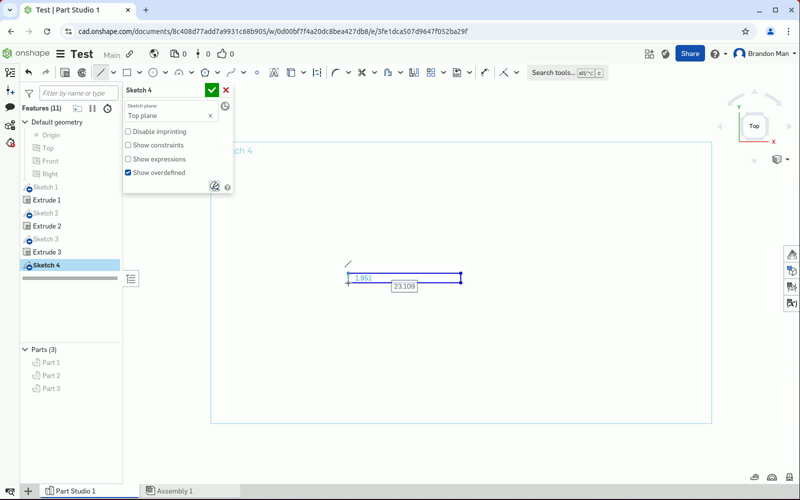
click(348, 282)
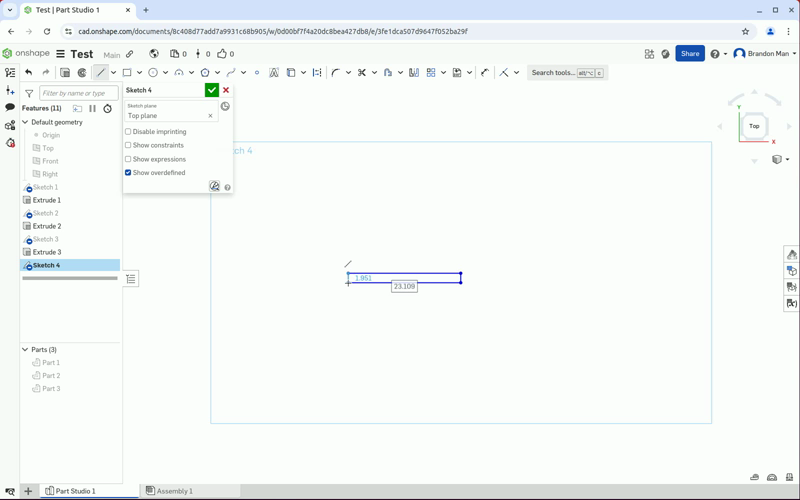
key(esc)
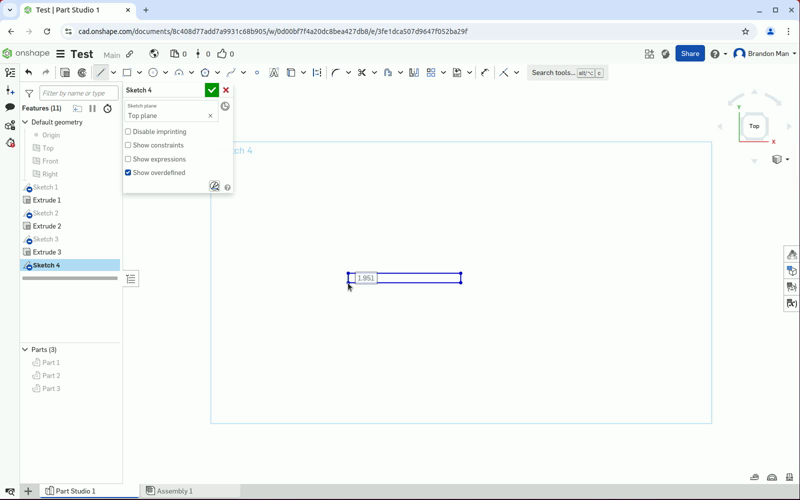
mouse_move(438, 277)
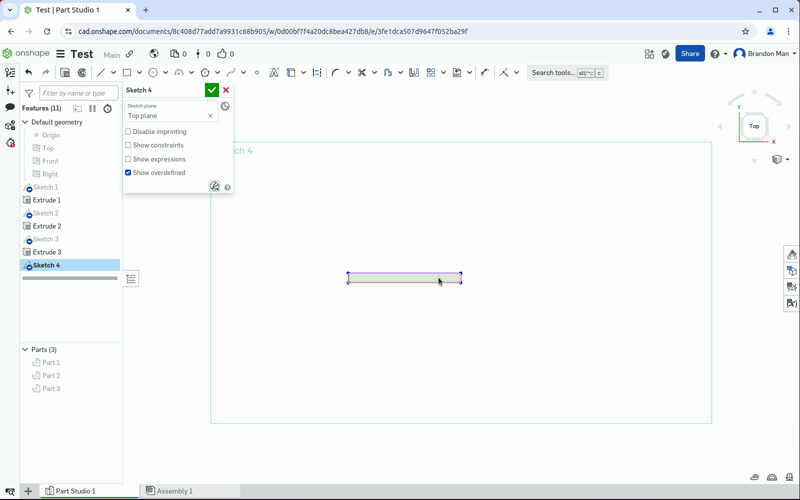
scroll(6)
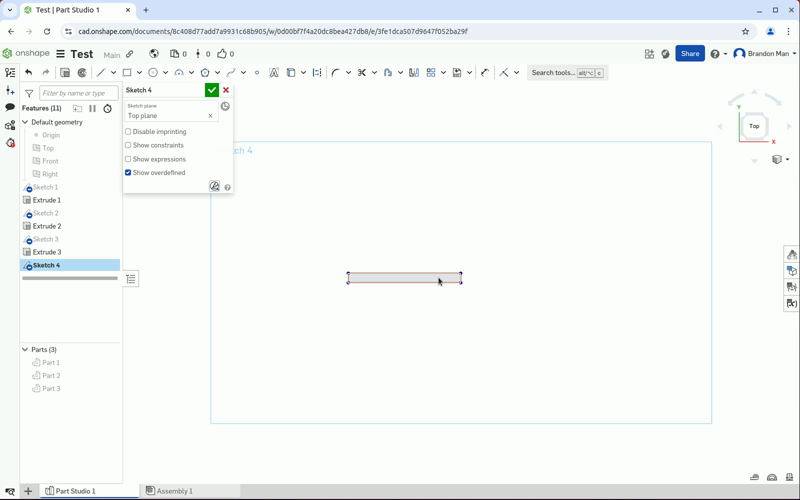
scroll(6)
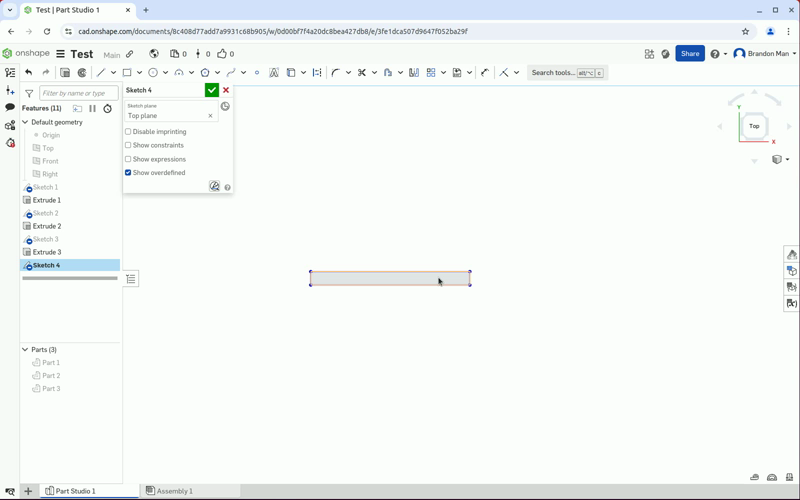
scroll(6)
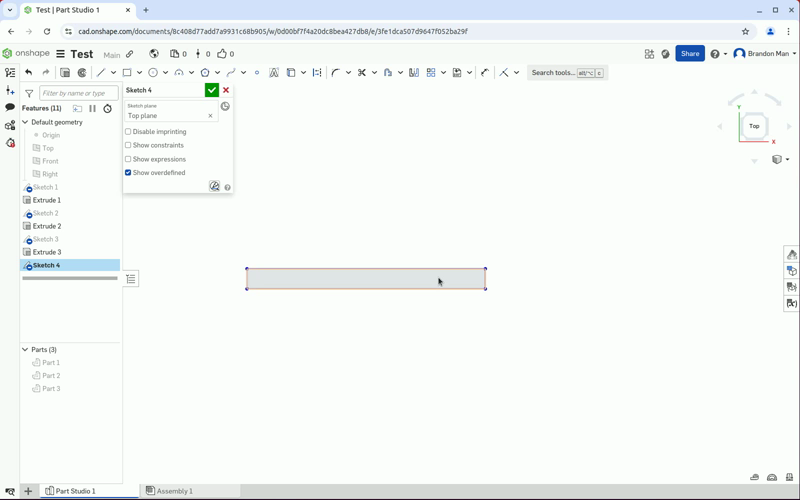
scroll(6)
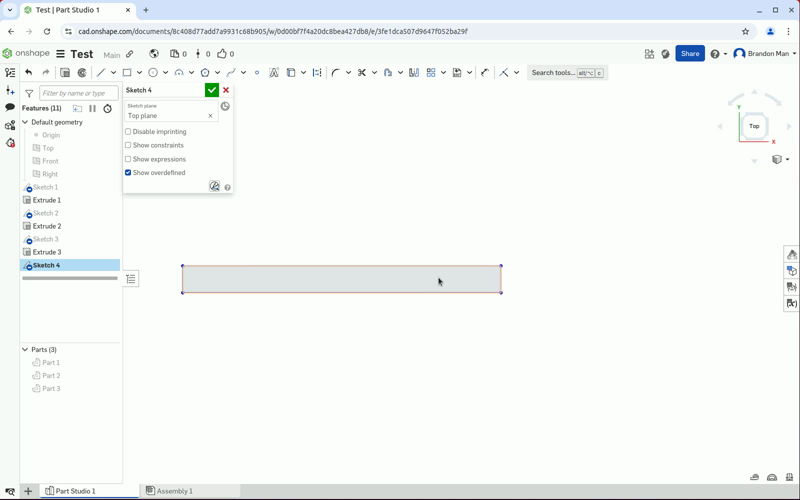
scroll(6)
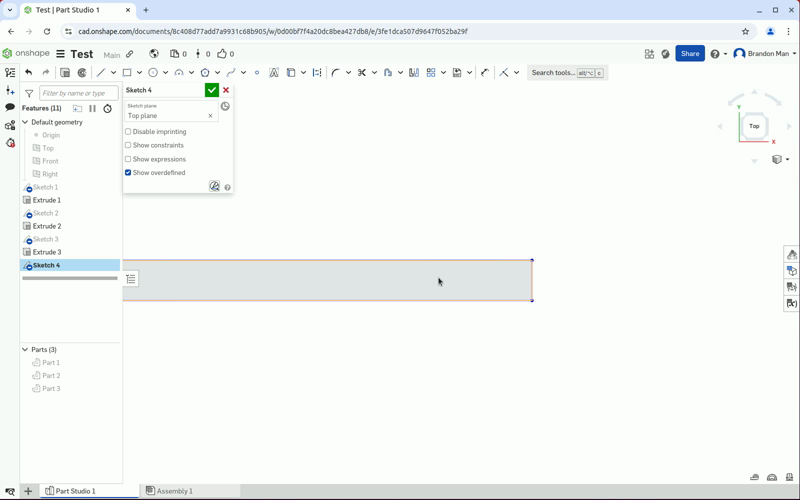
scroll(6)
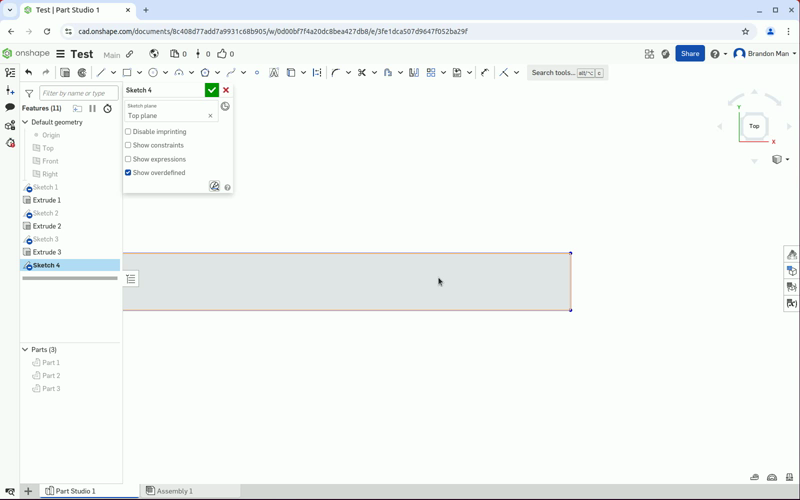
scroll(6)
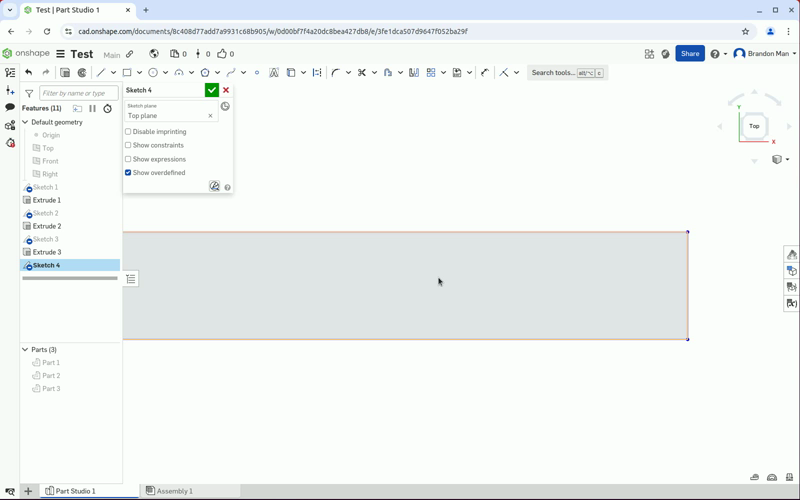
click(438, 277)
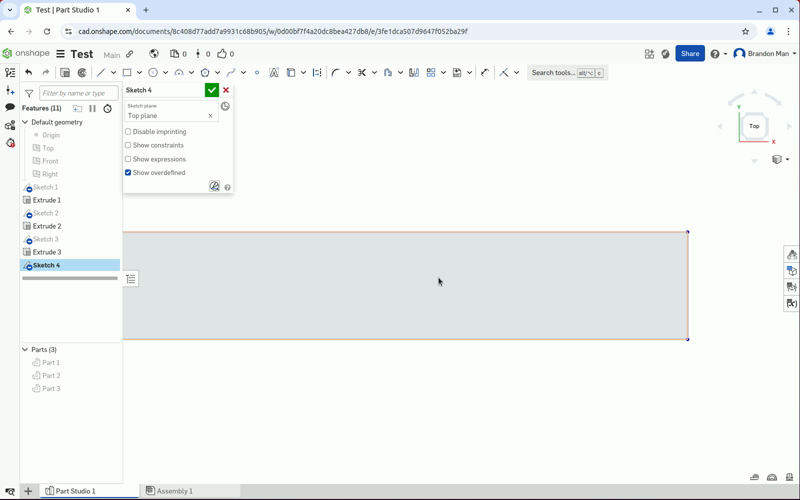
scroll(-6)
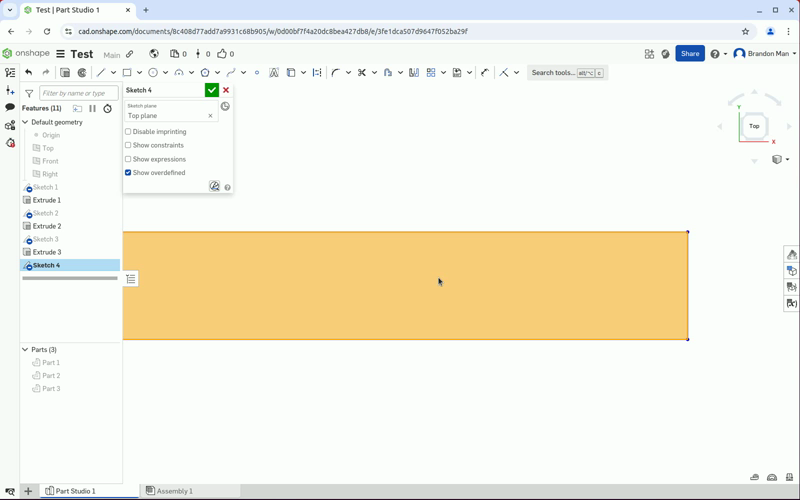
scroll(-6)
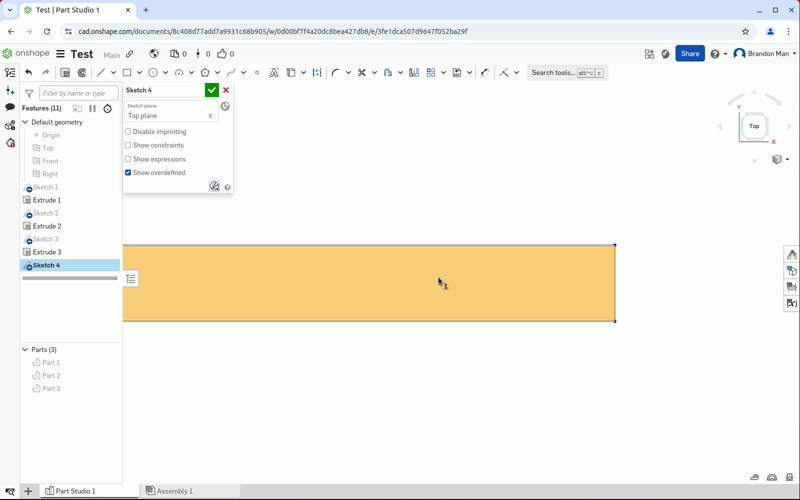
scroll(-6)
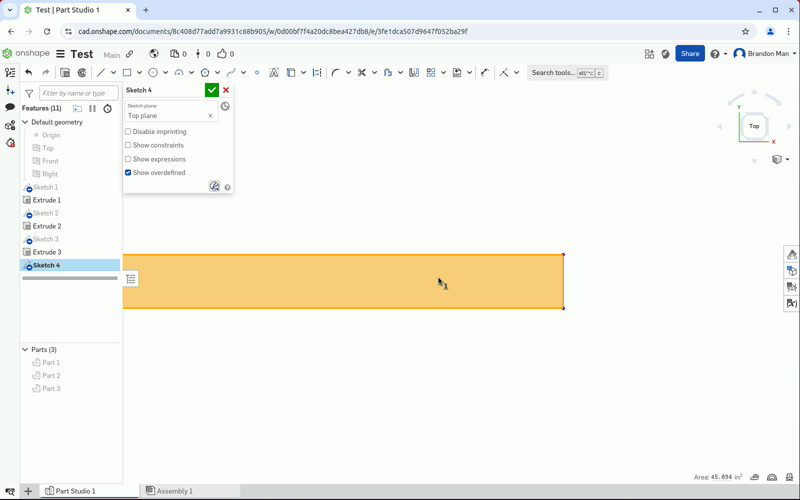
scroll(-6)
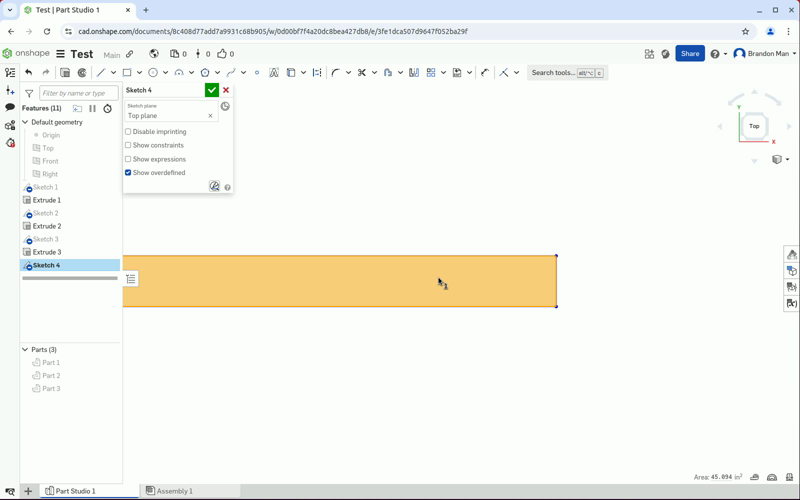
scroll(-6)
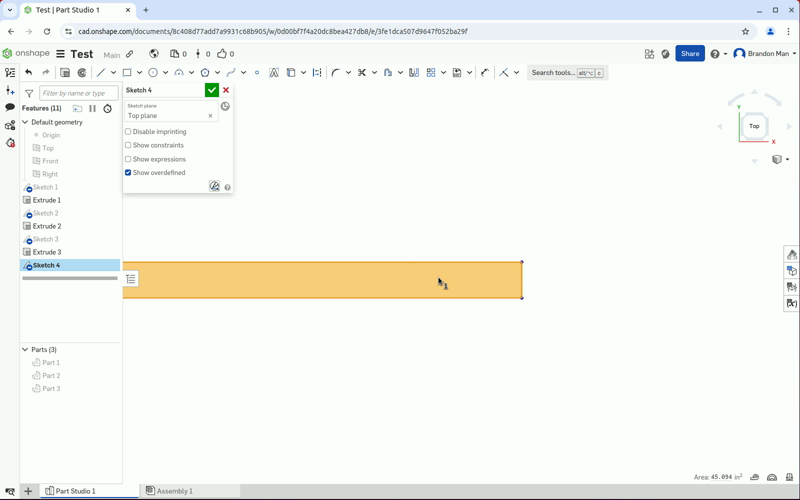
scroll(-6)
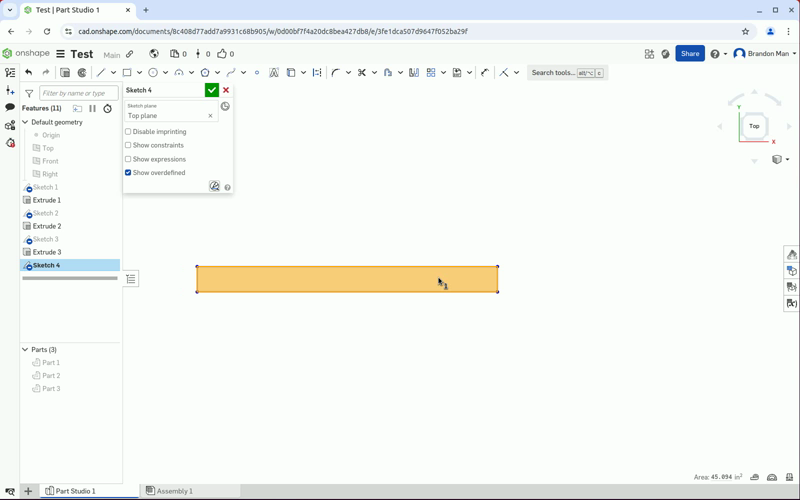
scroll(-6)
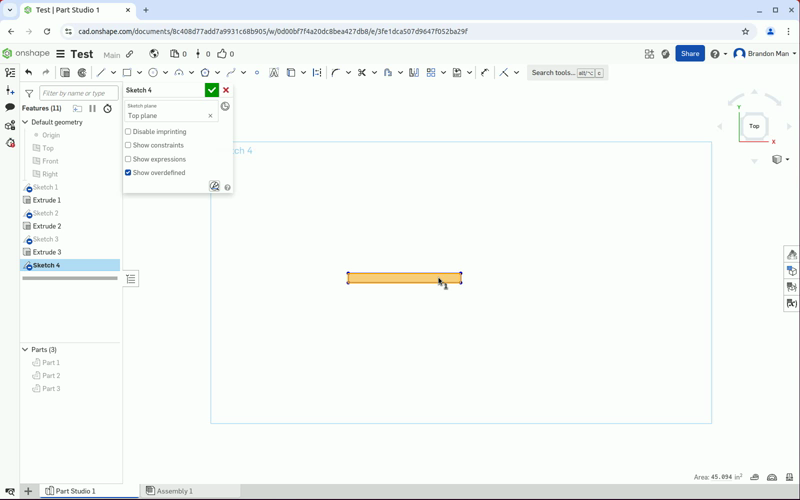
mouse_move(73, 352)
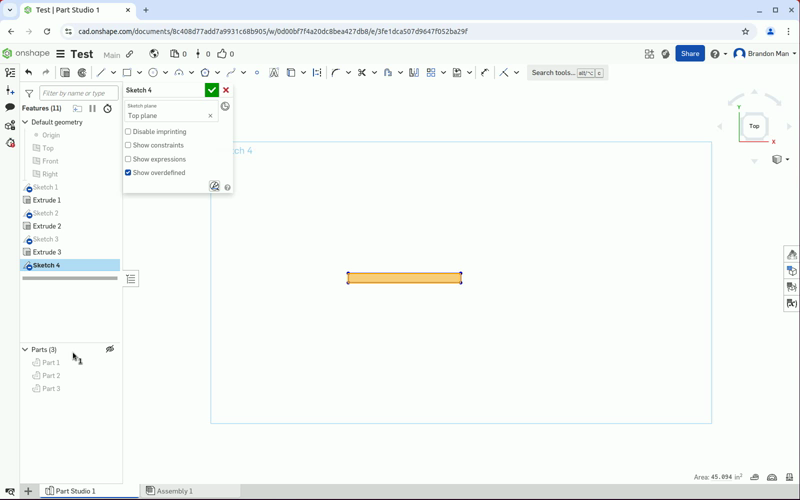
key(shift+y)
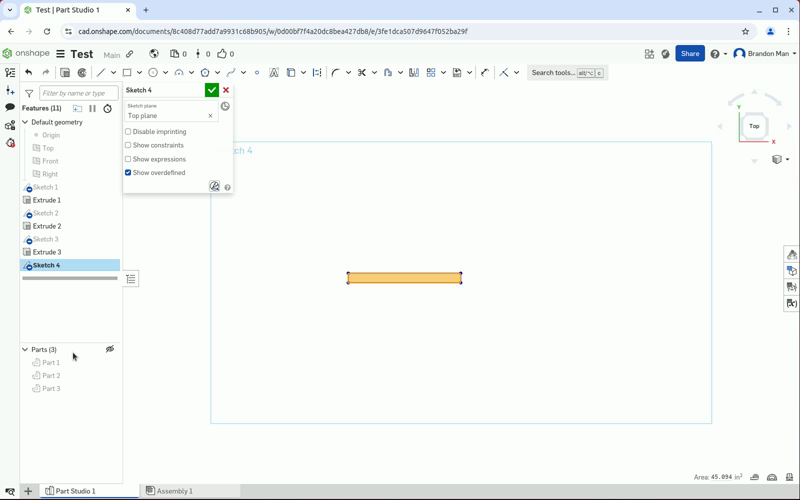
key(shift+e)
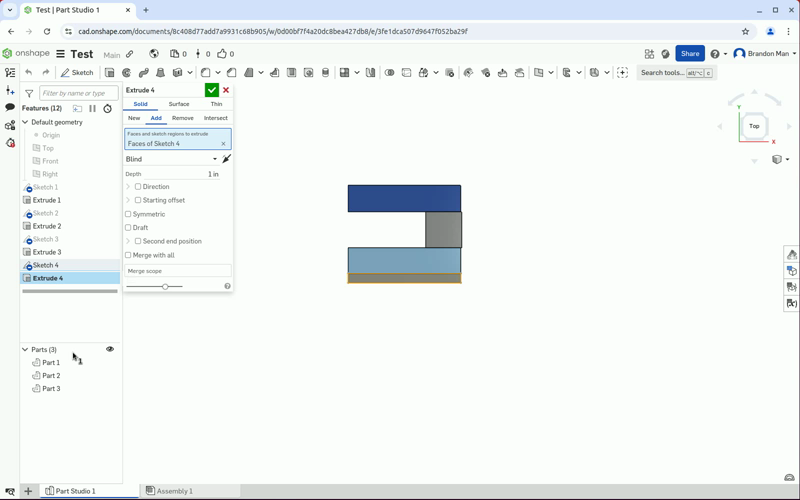
mouse_move(143, 106)
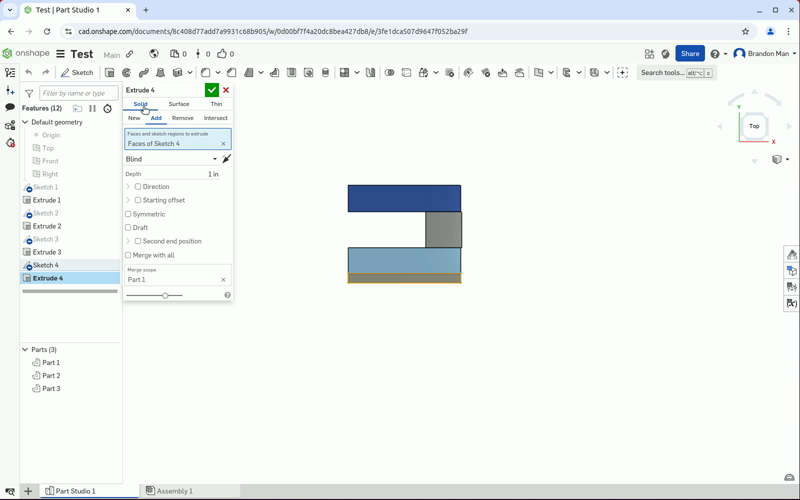
click(143, 106)
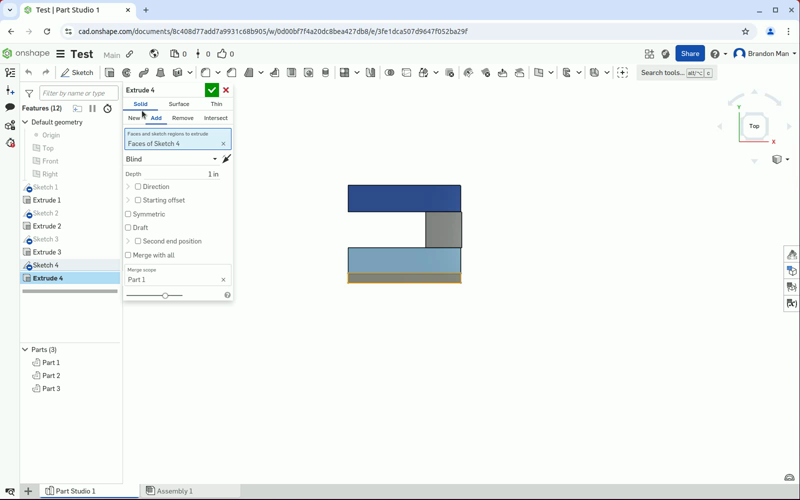
mouse_move(137, 120)
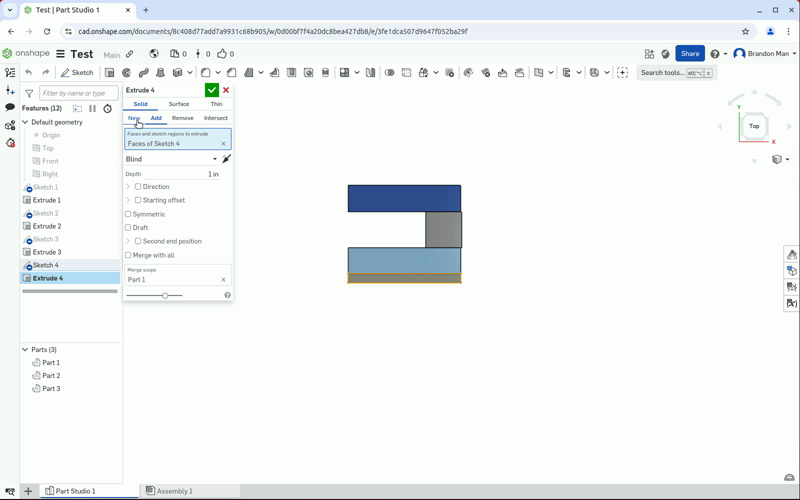
click(137, 120)
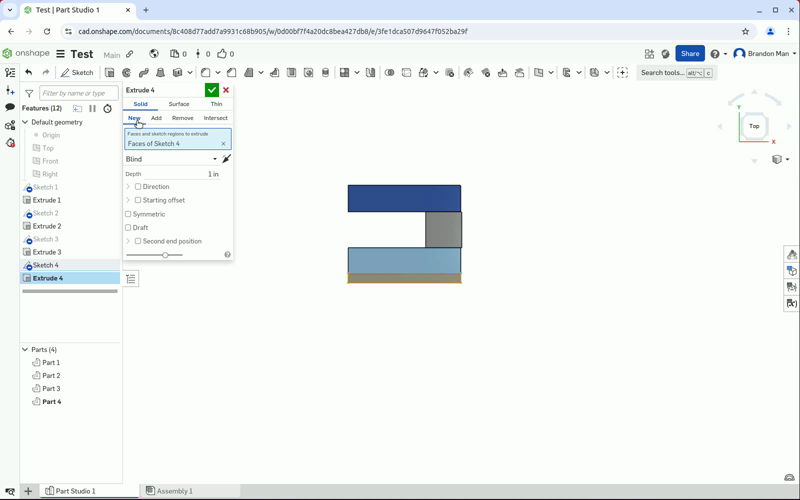
key(tab, 4)
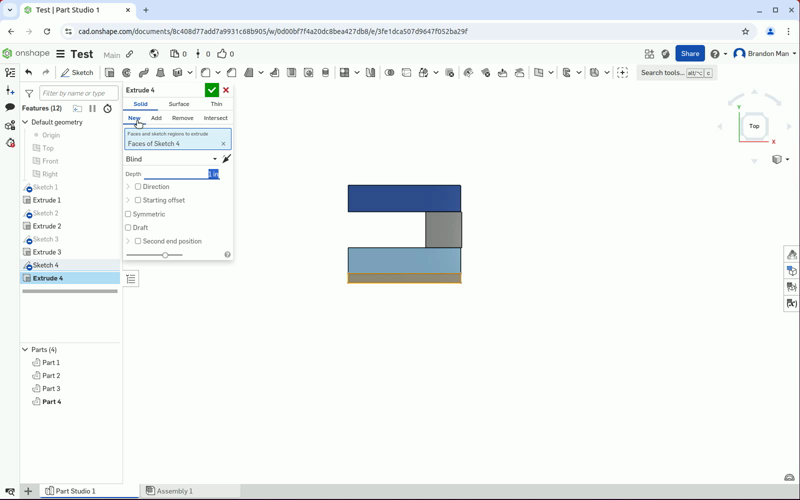
text(5.536)
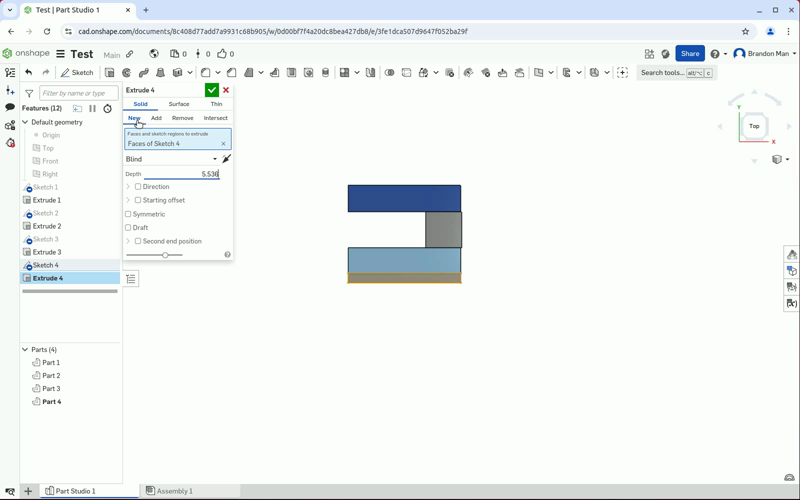
key(enter)
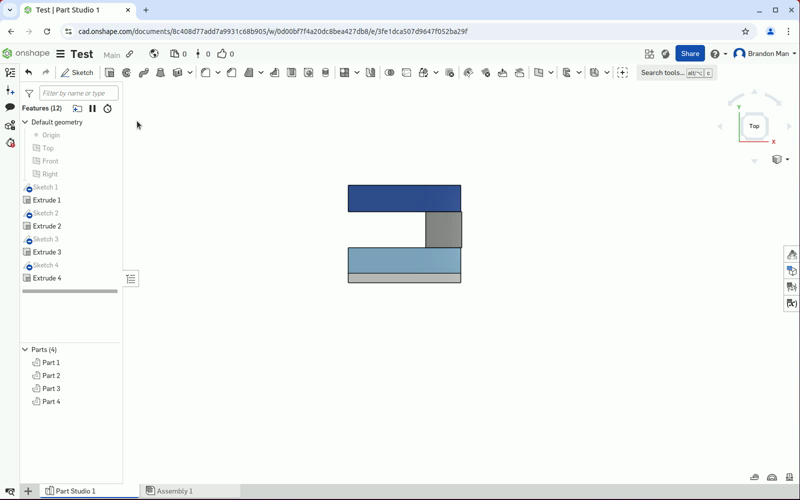
key(shift+h)
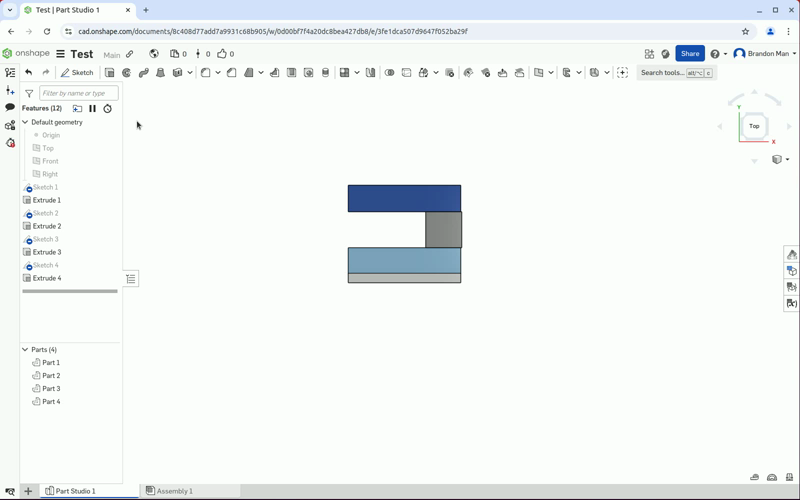
key(shift+h)
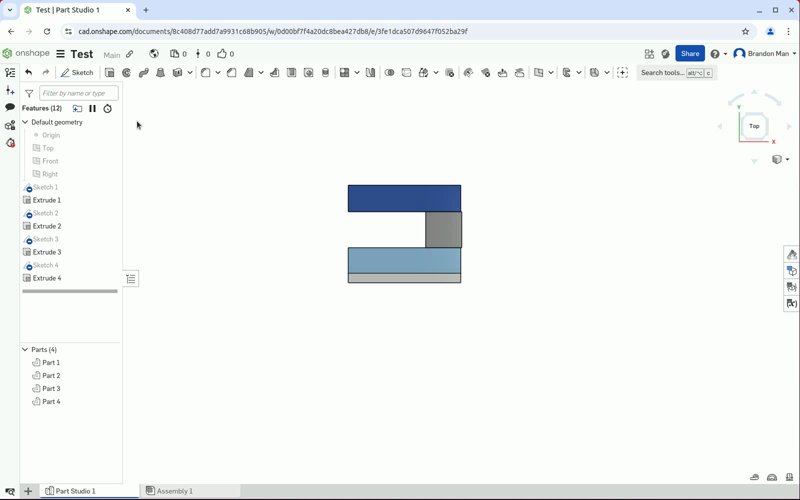
mouse_move(73, 189)
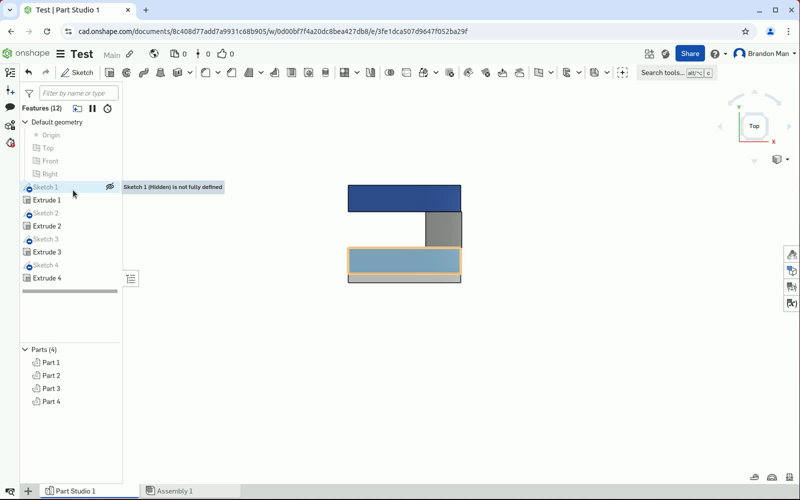
click(73, 189)
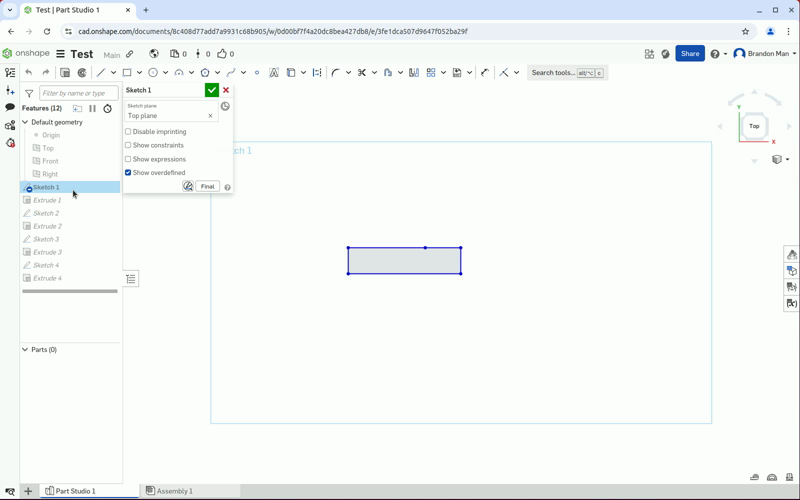
mouse_move(229, 92)
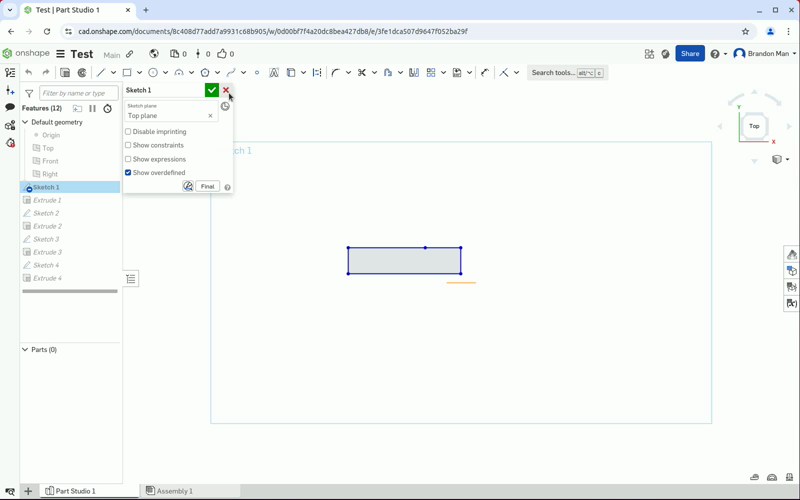
click(229, 92)
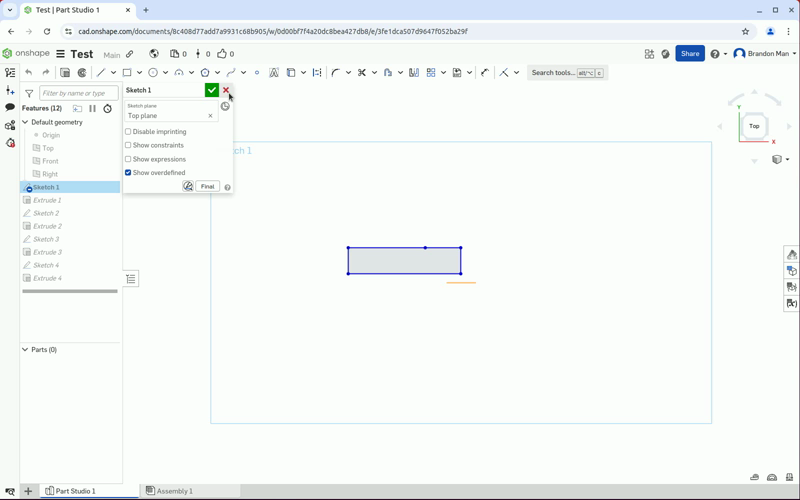
key(shift+s)
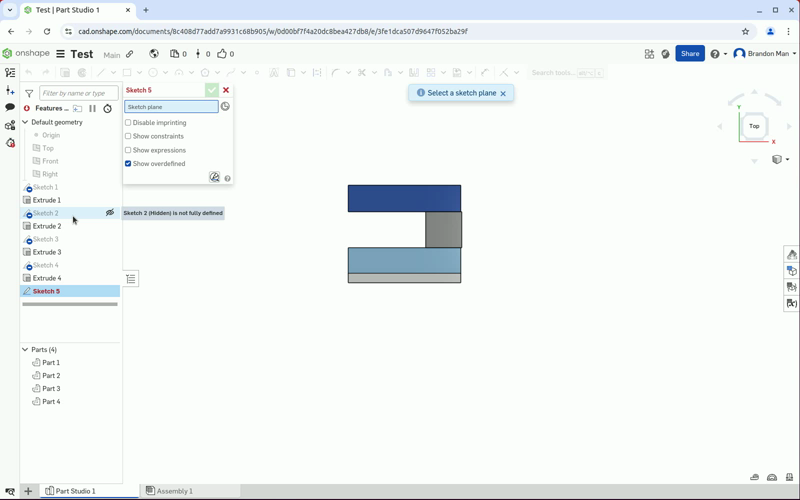
scroll(3)
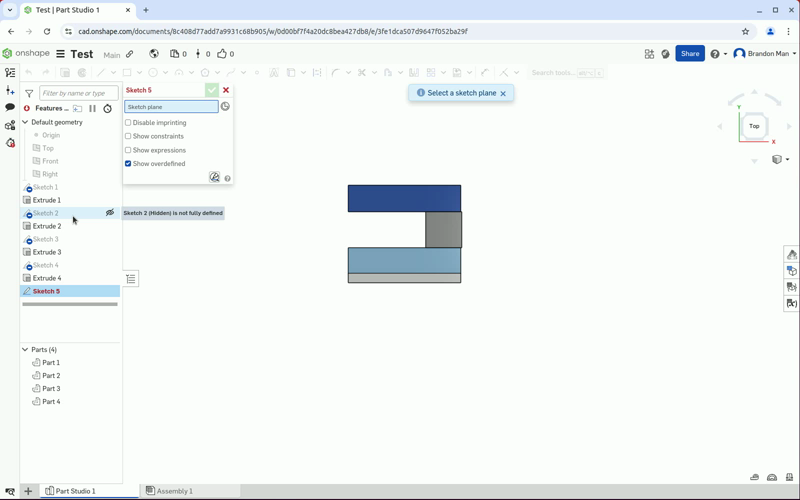
mouse_move(73, 150)
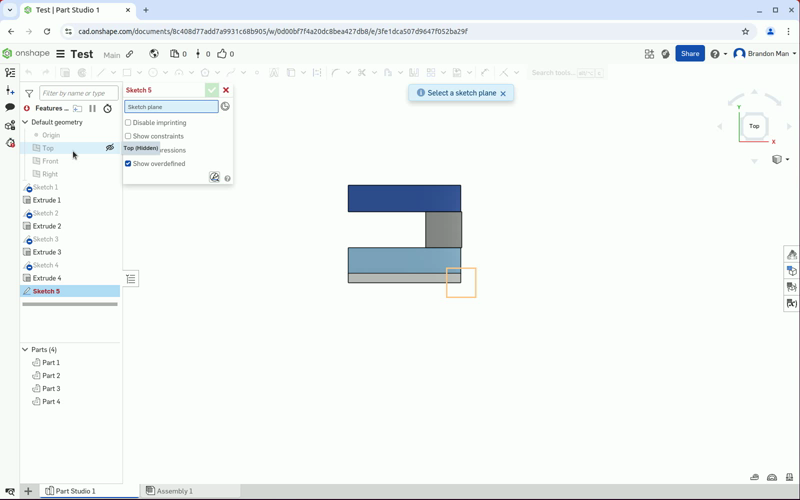
click(73, 150)
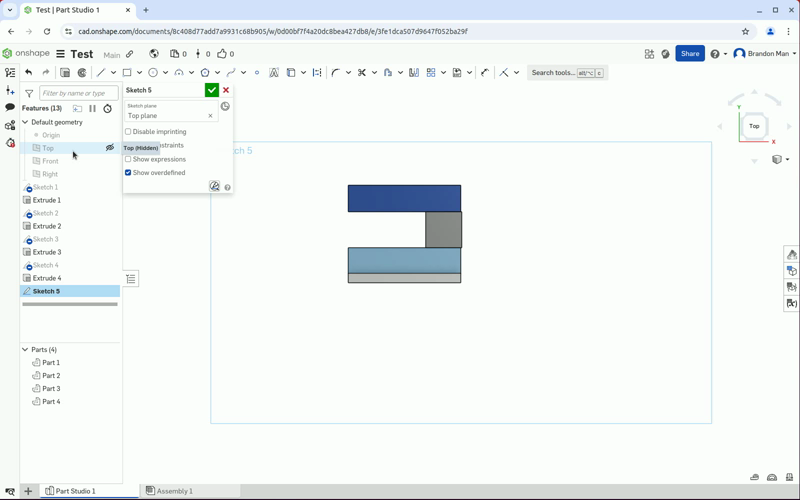
mouse_move(73, 352)
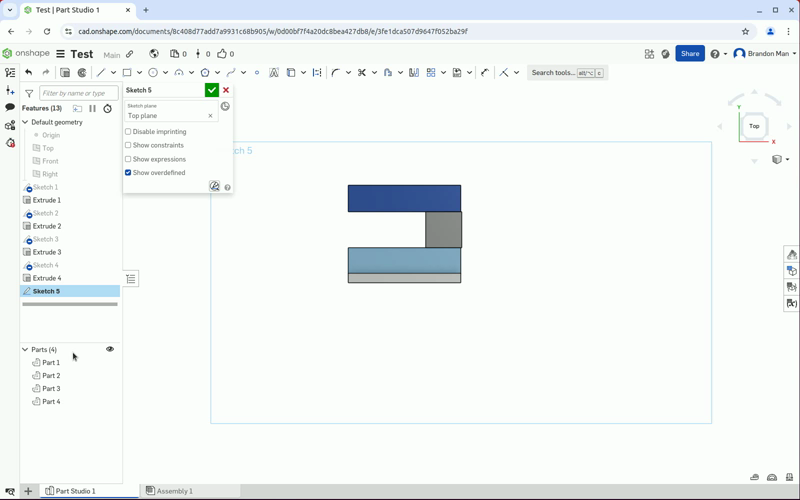
key(y)
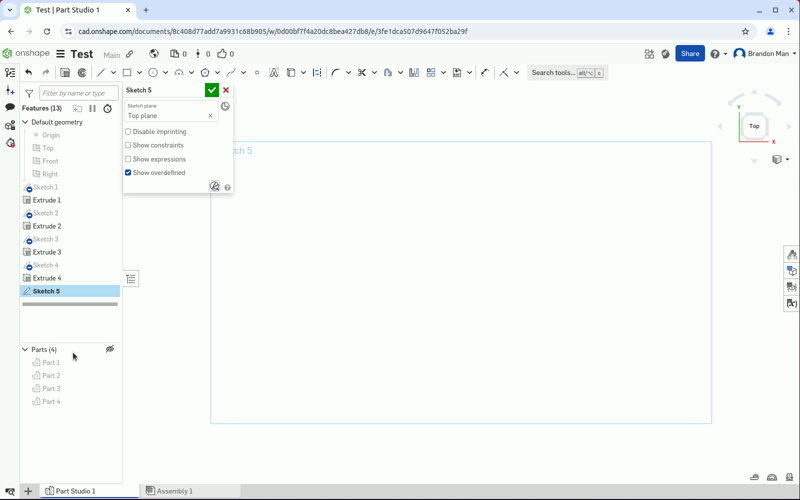
key(l)
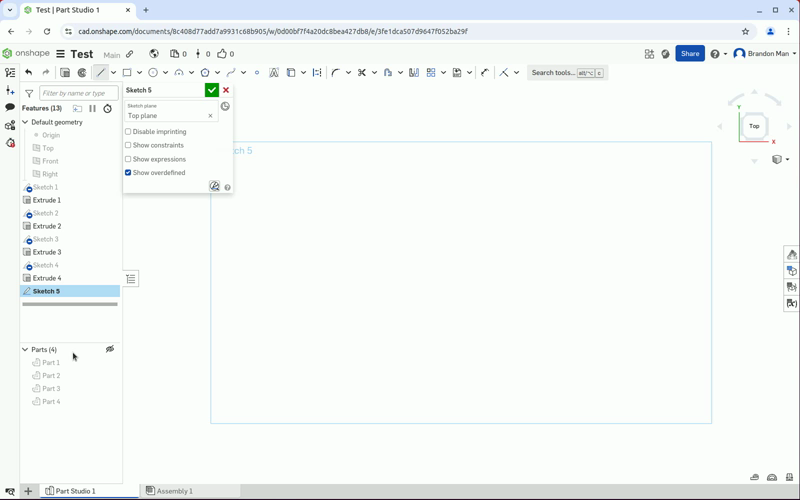
key_down(shift)
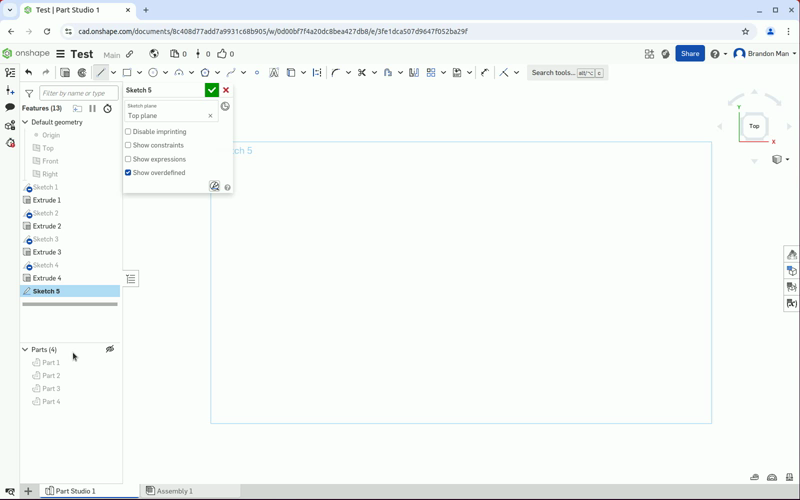
mouse_move(348, 185)
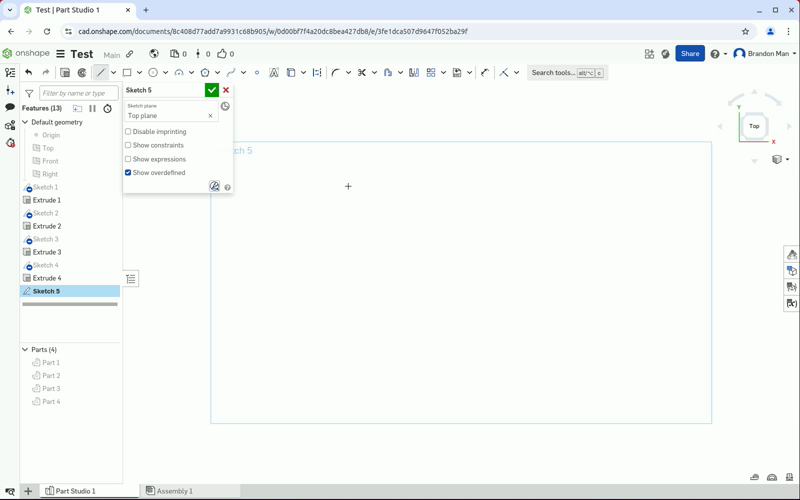
click(348, 185)
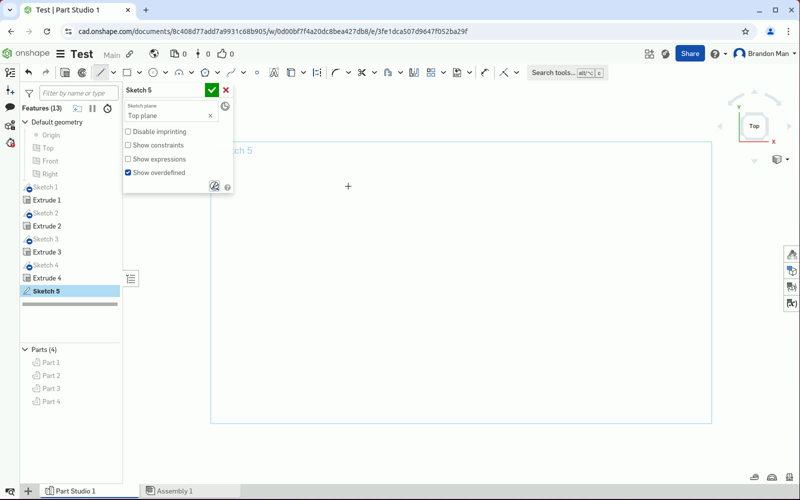
key_up(shift)
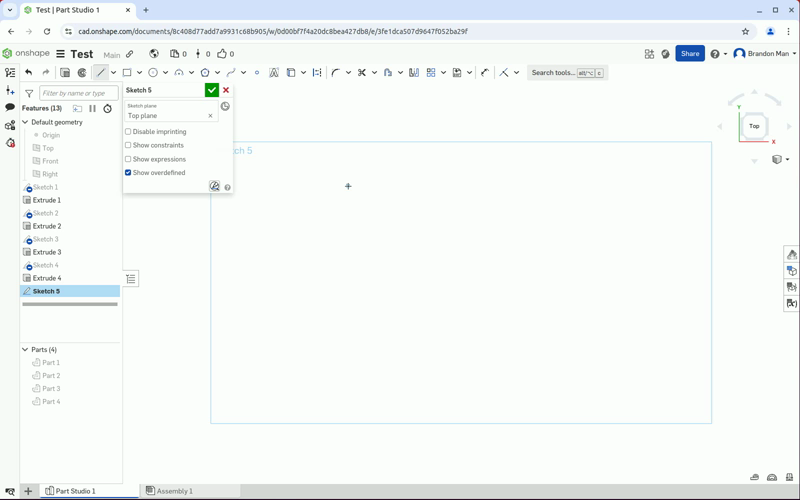
key_down(shift)
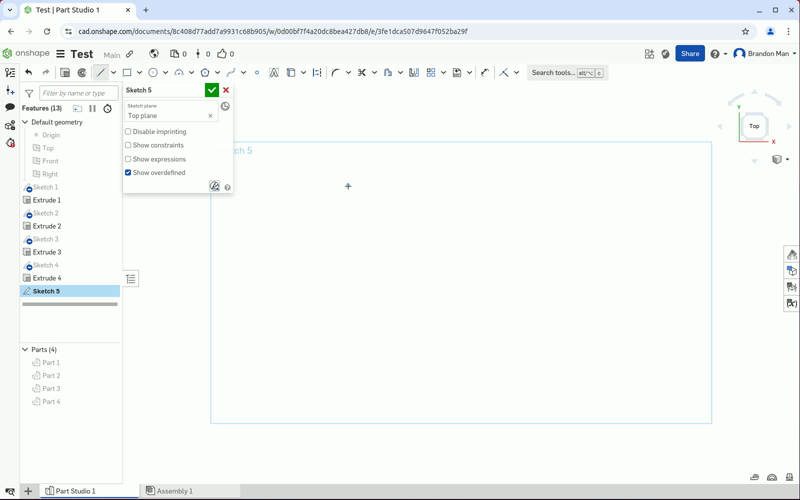
mouse_move(460, 185)
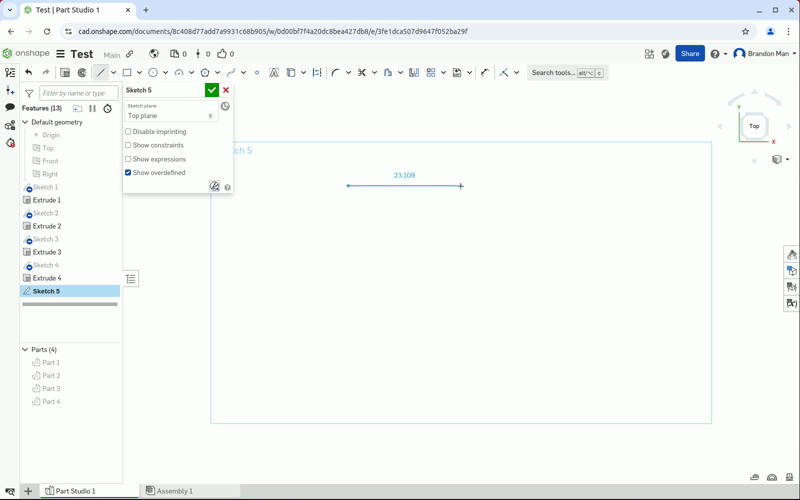
click(460, 185)
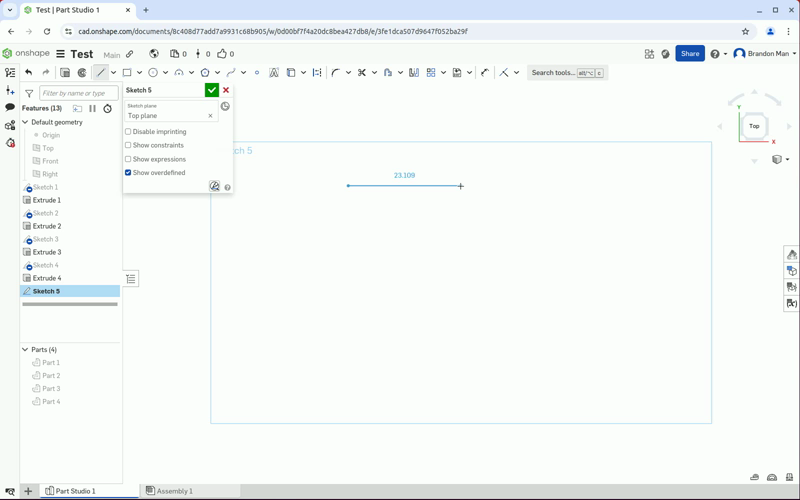
key_up(shift)
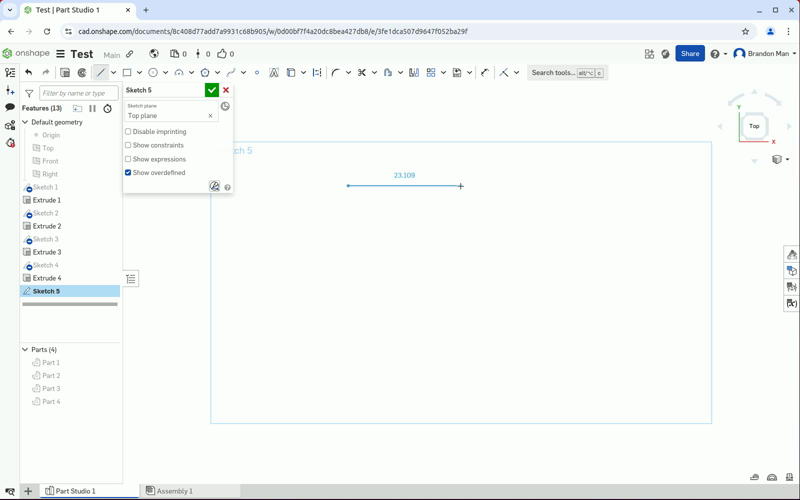
key_down(shift)
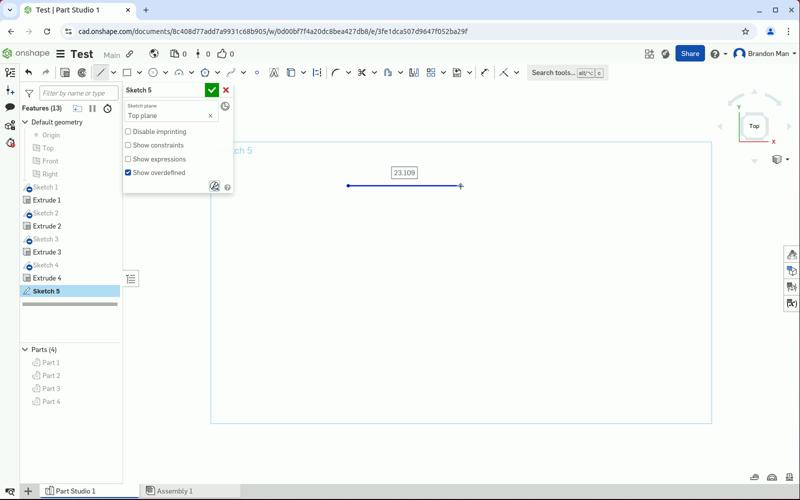
mouse_move(490, 185)
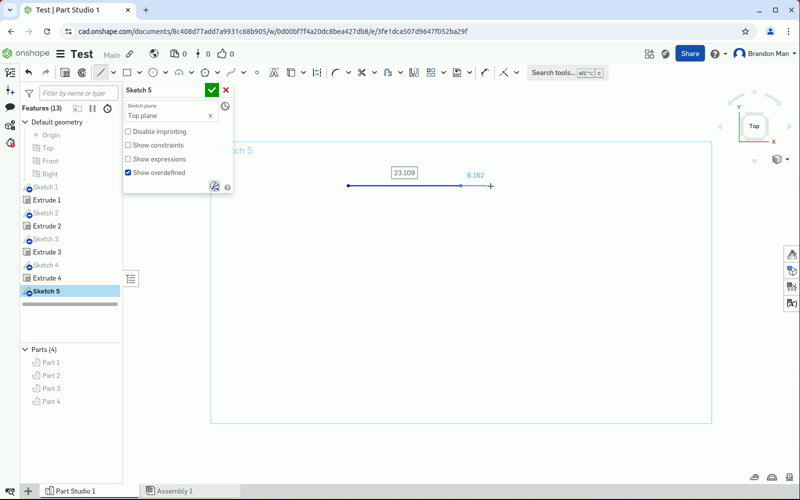
mouse_move(460, 176)
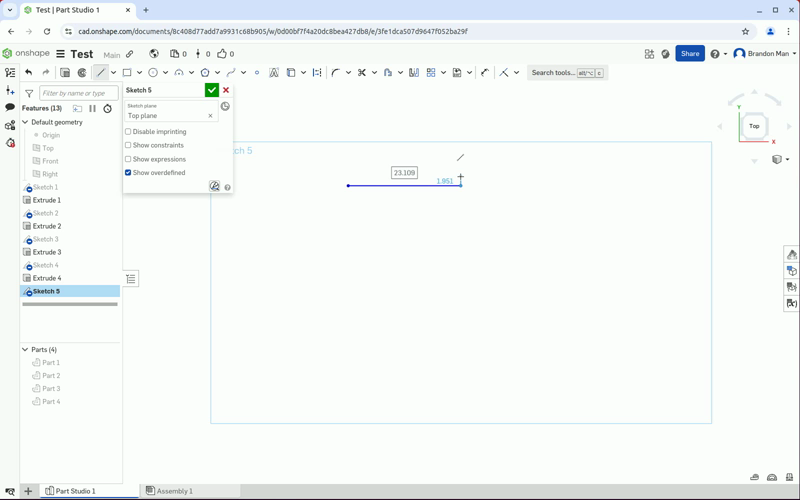
click(460, 176)
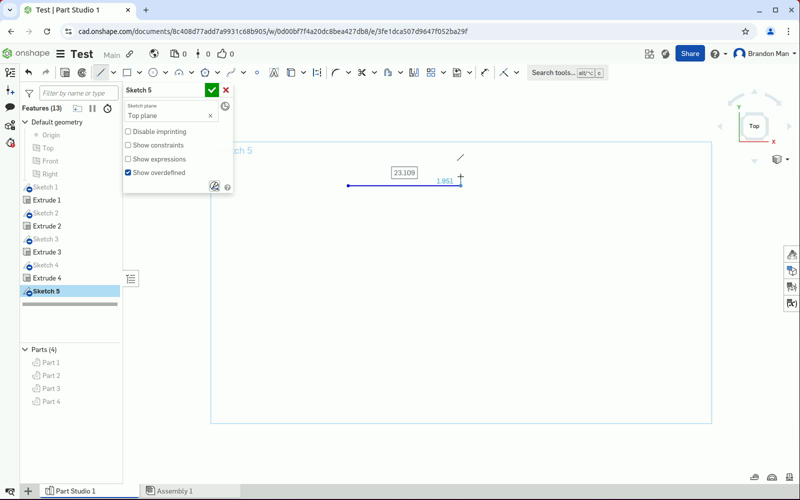
key_up(shift)
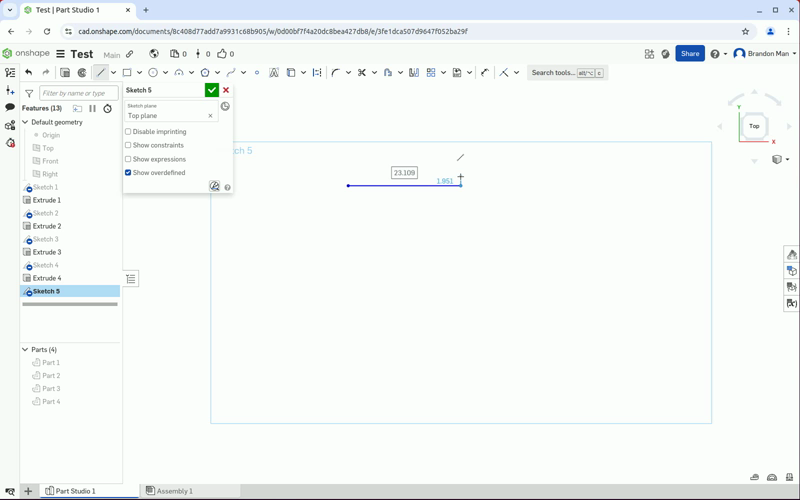
key_down(shift)
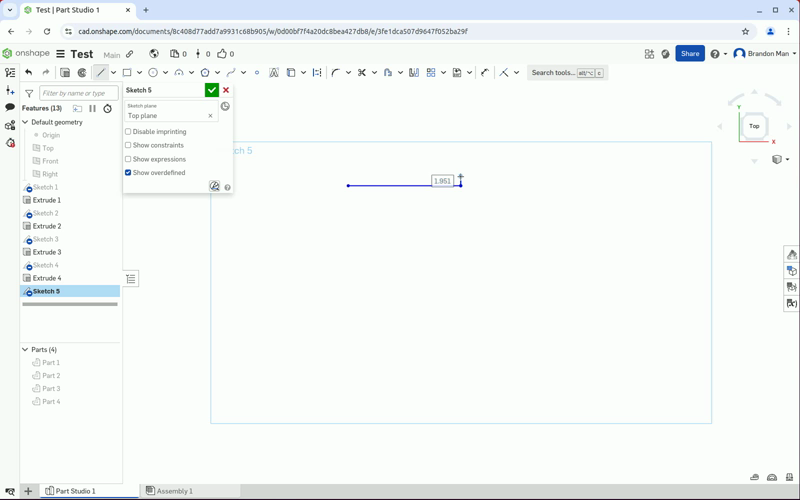
mouse_move(348, 176)
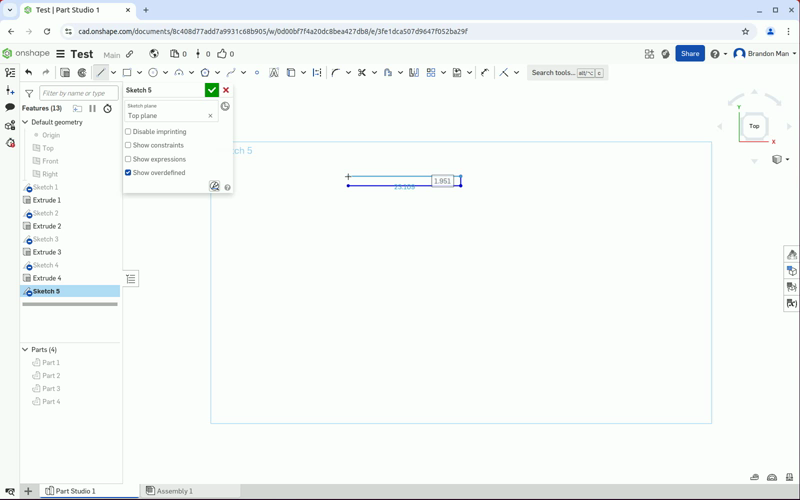
click(348, 176)
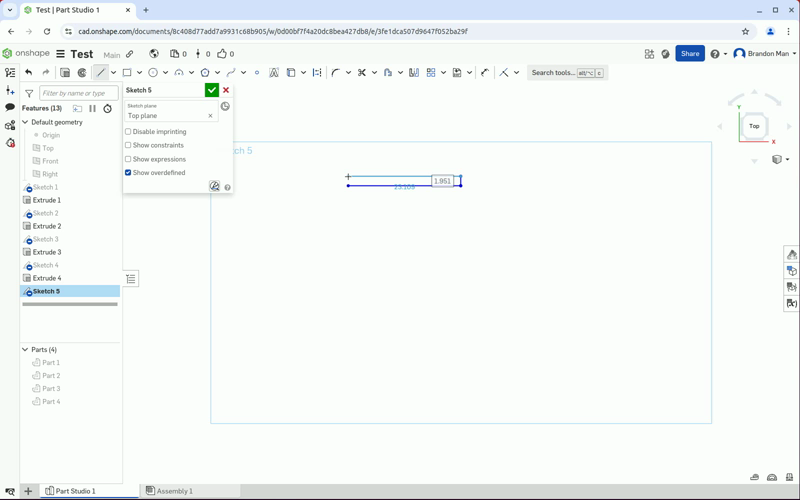
key_up(shift)
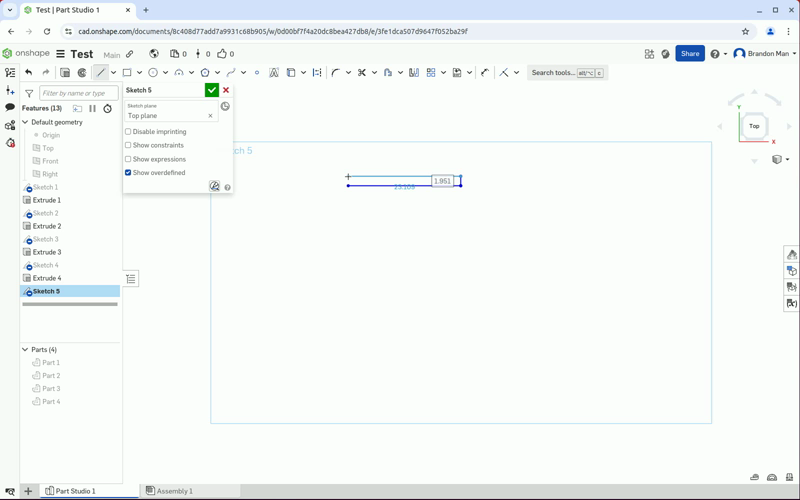
mouse_move(378, 176)
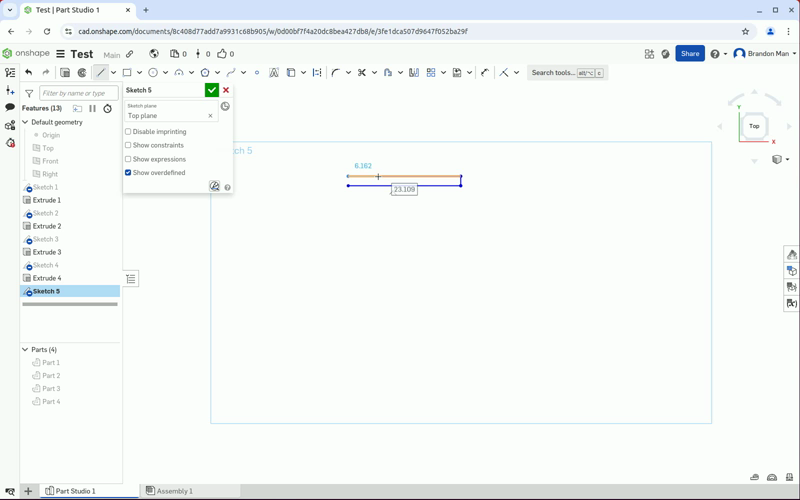
key_down(shift)
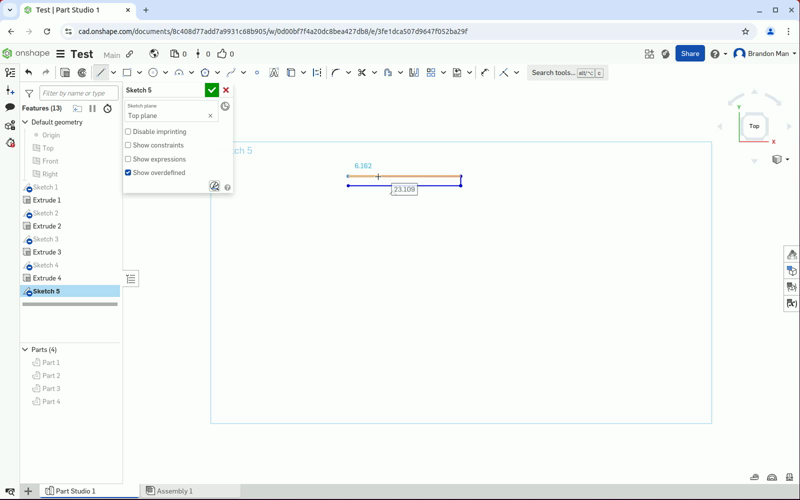
mouse_move(348, 185)
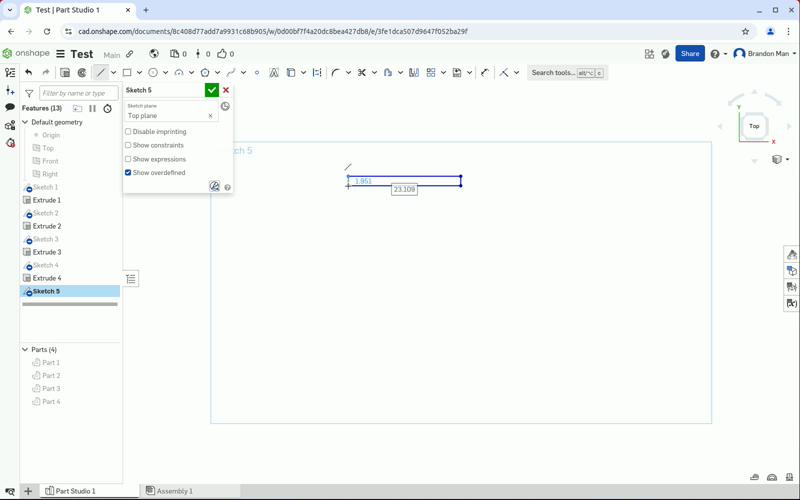
key_up(shift)
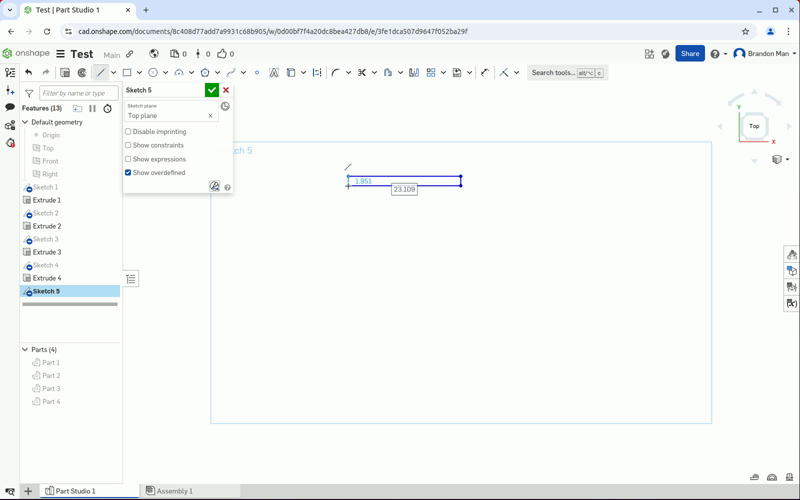
click(348, 185)
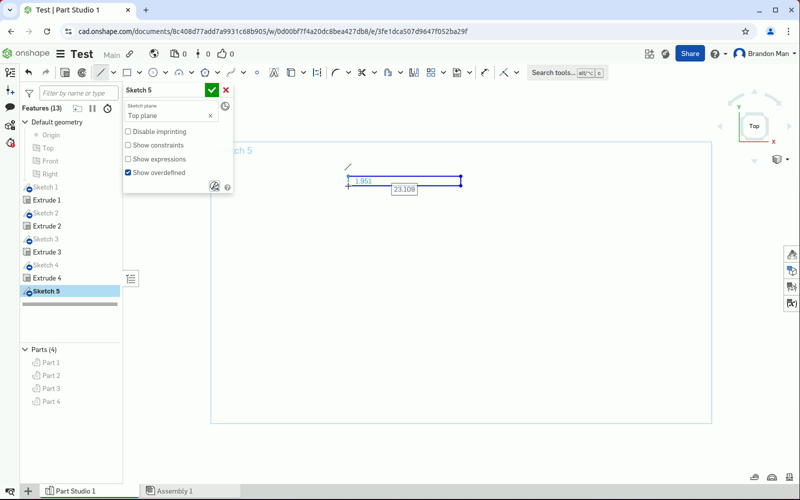
key(esc)
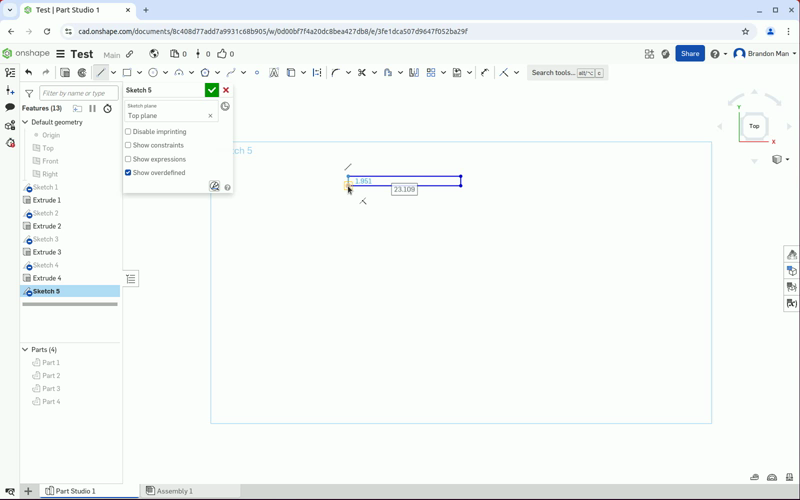
mouse_move(431, 183)
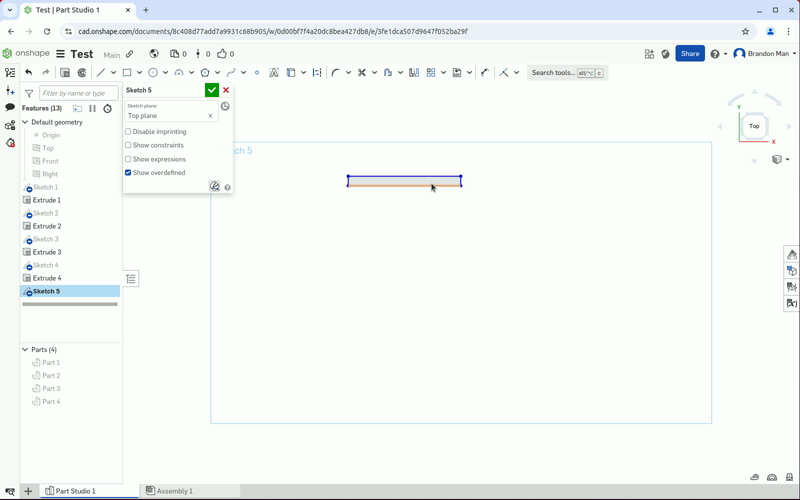
scroll(6)
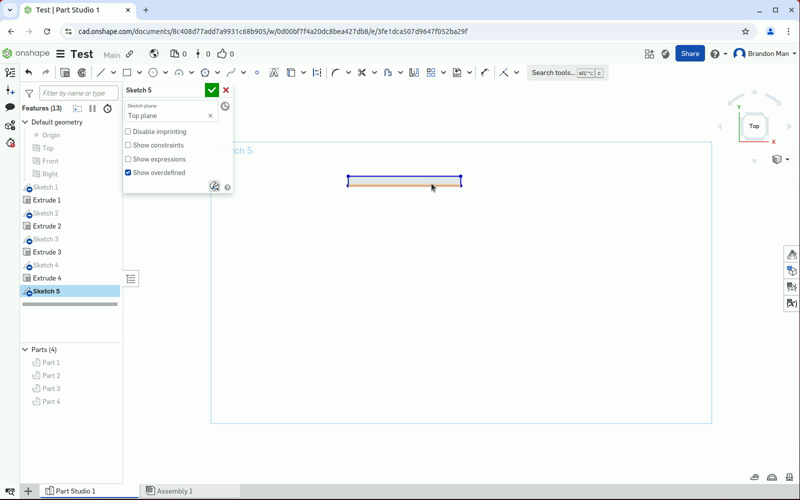
scroll(6)
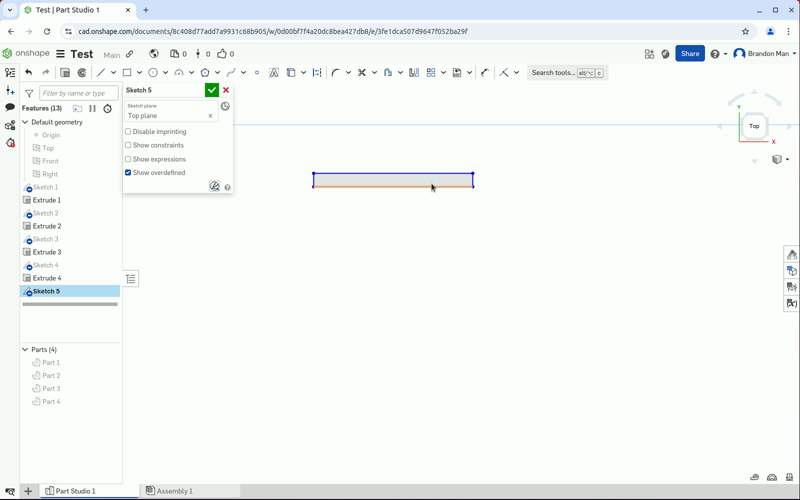
scroll(6)
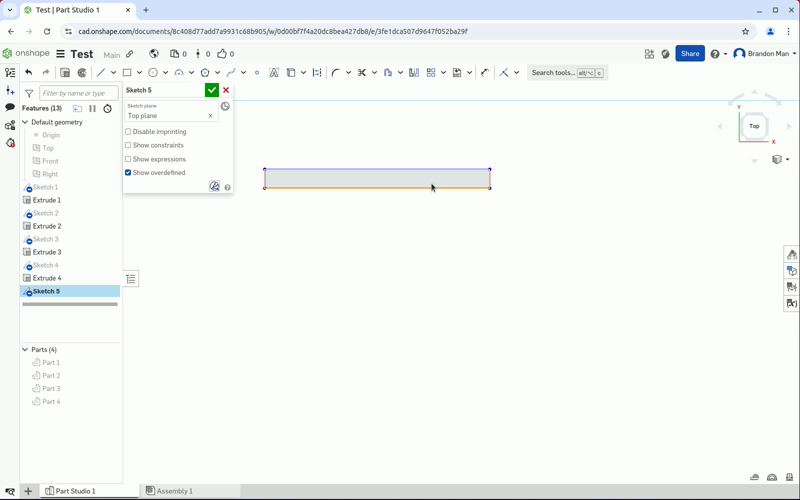
scroll(6)
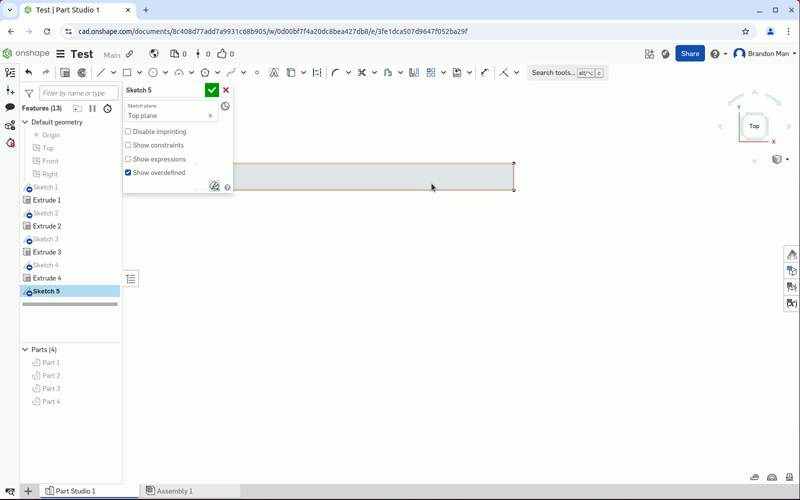
scroll(6)
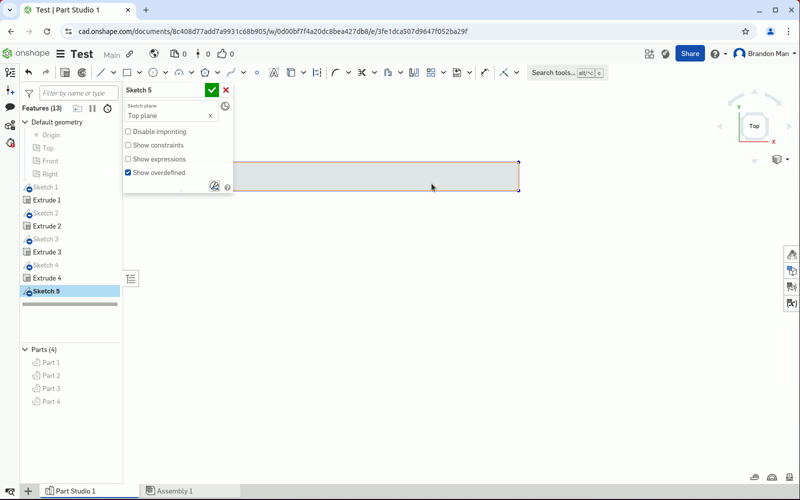
scroll(6)
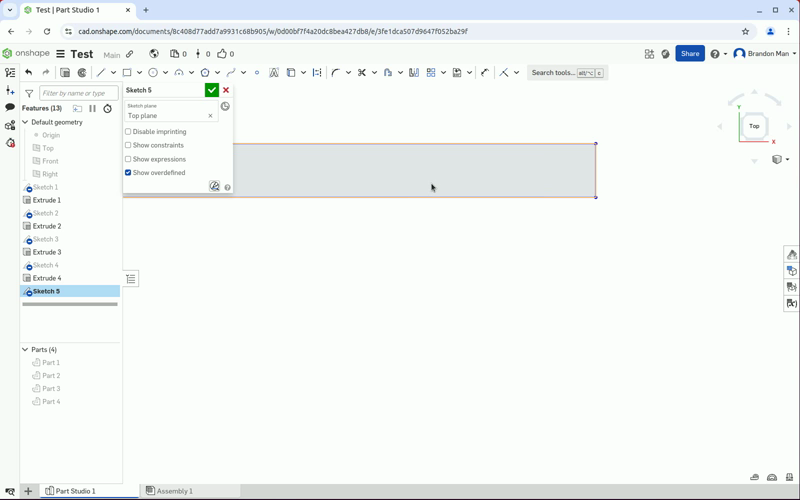
scroll(6)
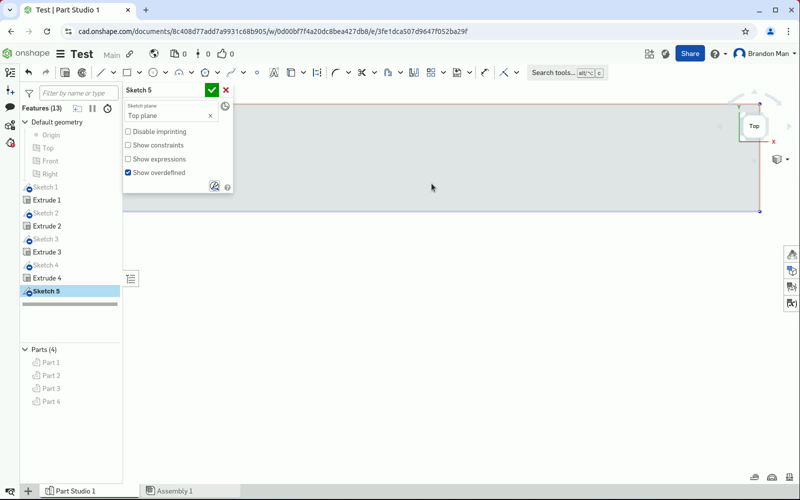
click(431, 183)
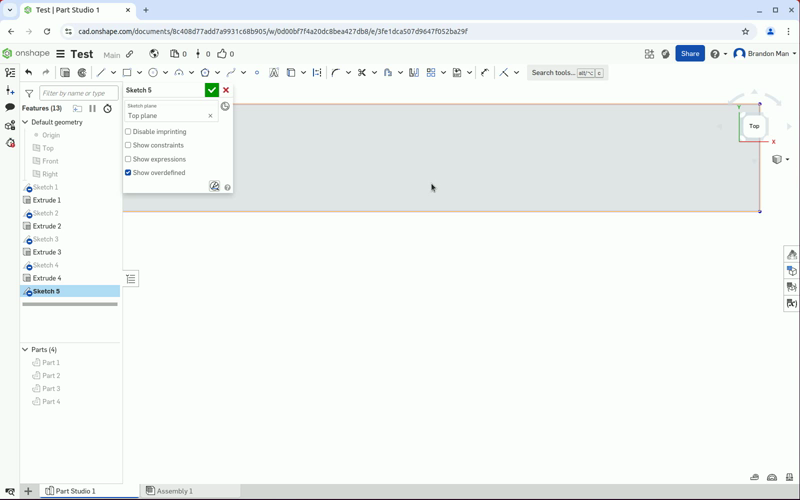
scroll(-6)
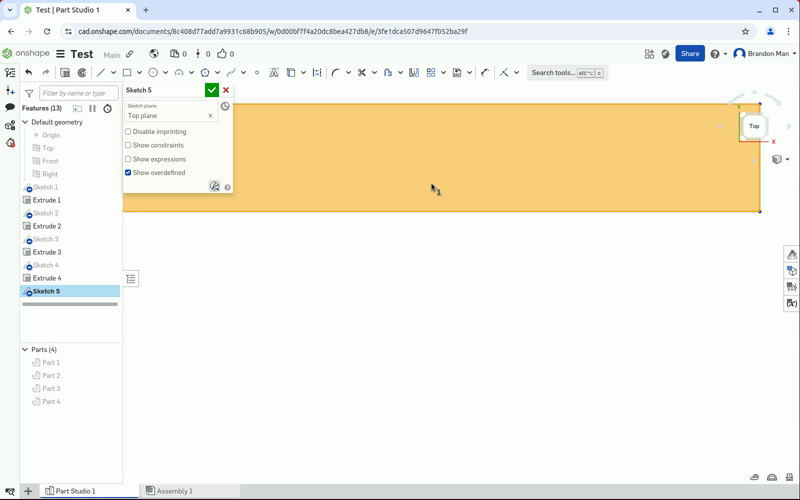
scroll(-6)
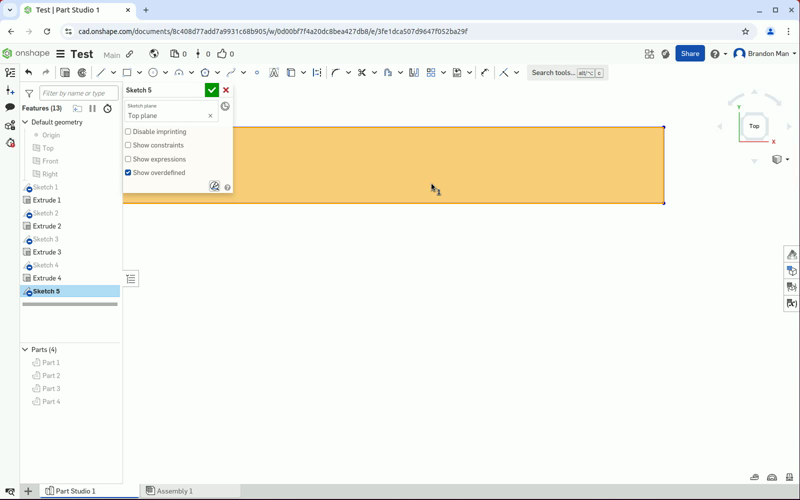
scroll(-6)
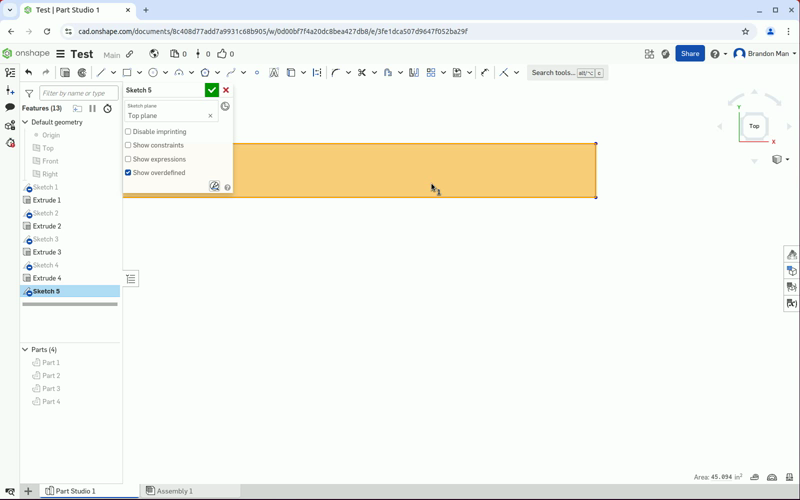
scroll(-6)
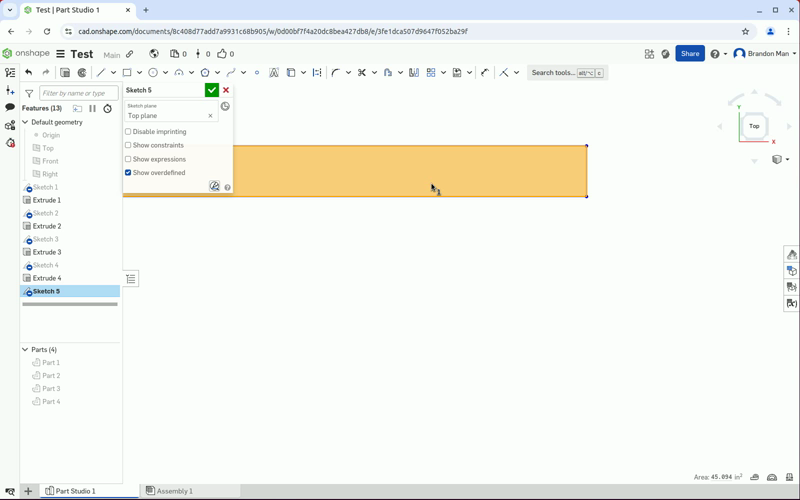
scroll(-6)
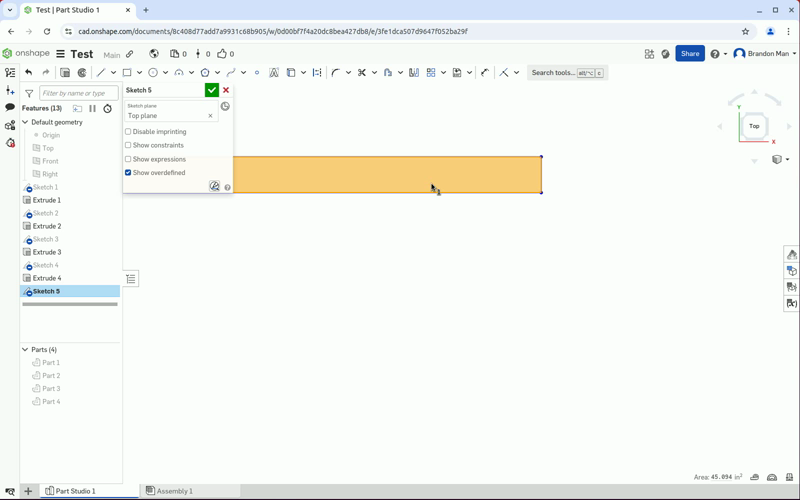
scroll(-6)
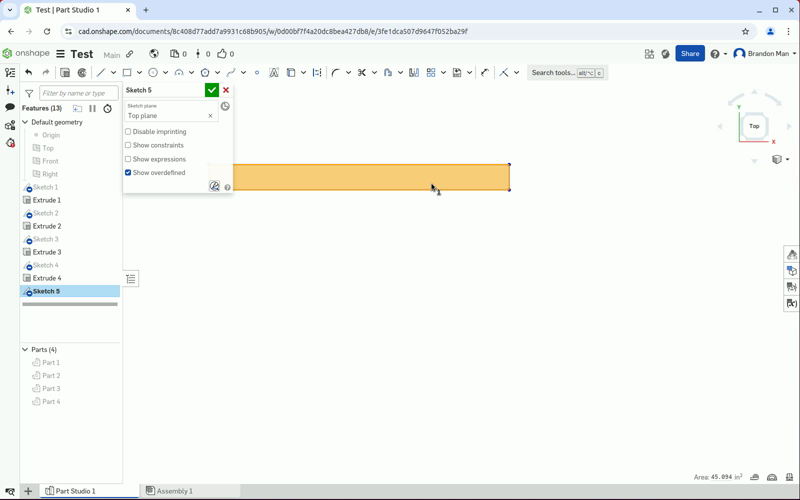
scroll(-6)
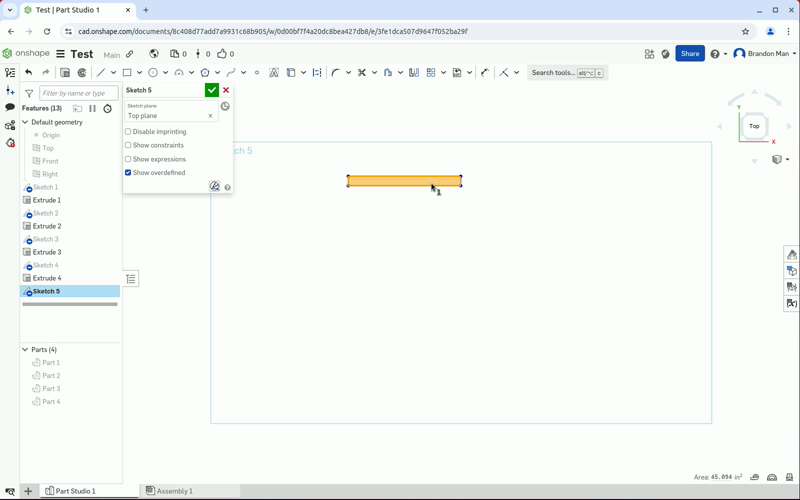
mouse_move(73, 352)
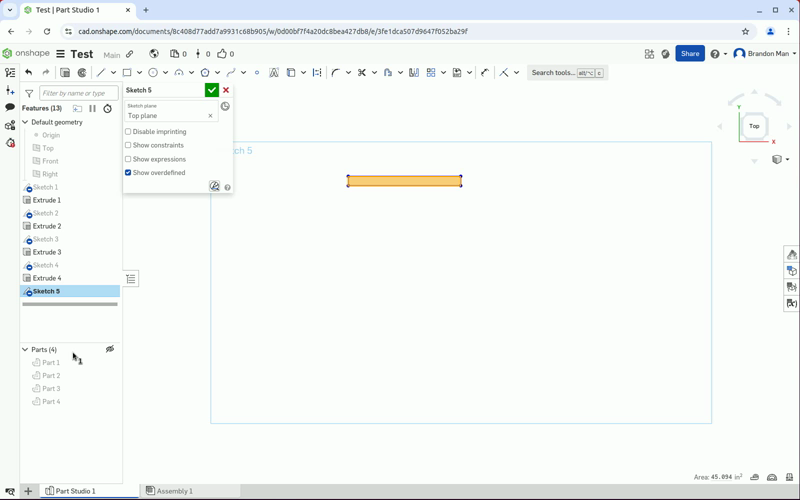
key(shift+y)
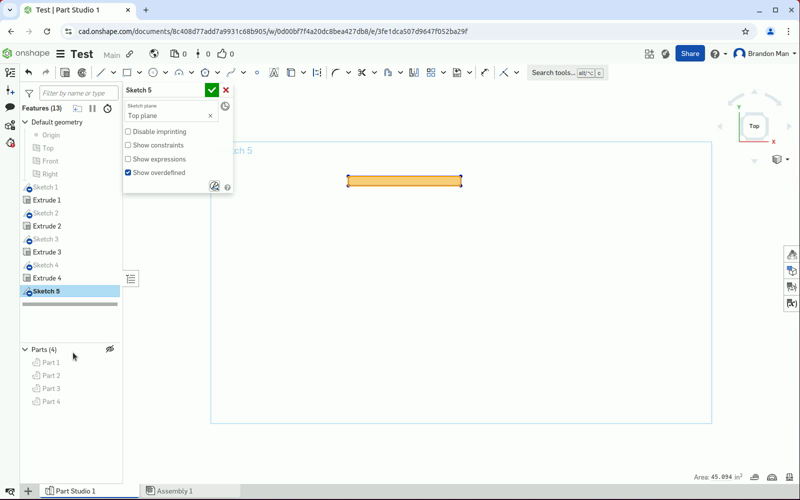
key(shift+e)
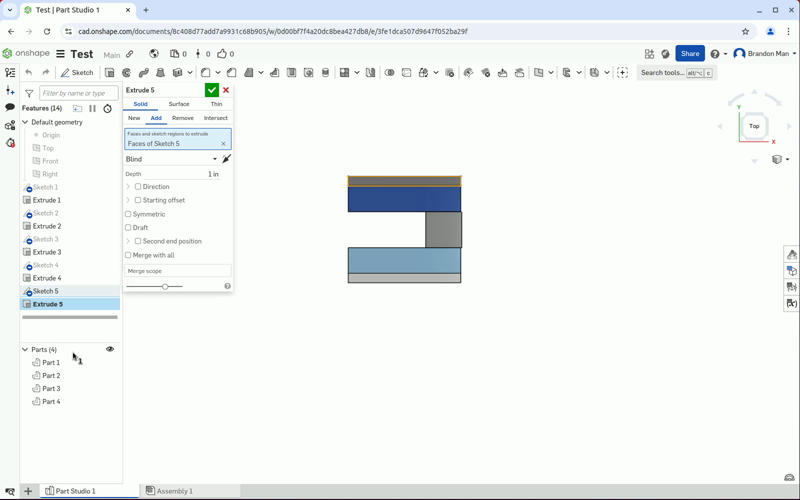
mouse_move(143, 106)
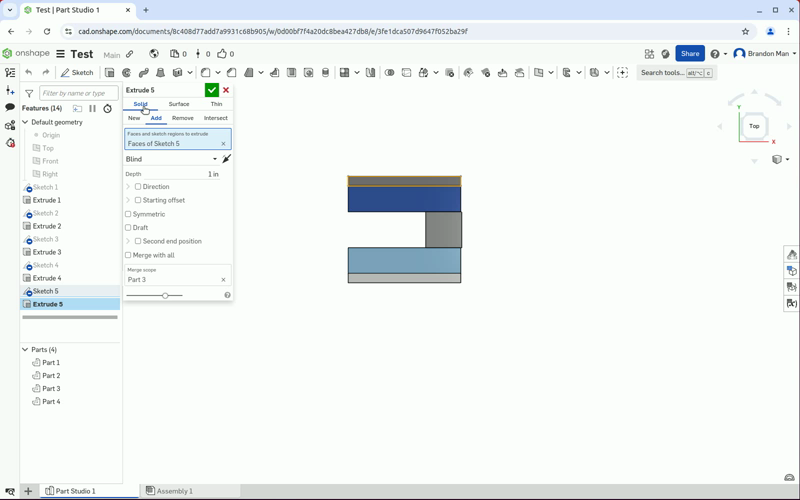
click(143, 106)
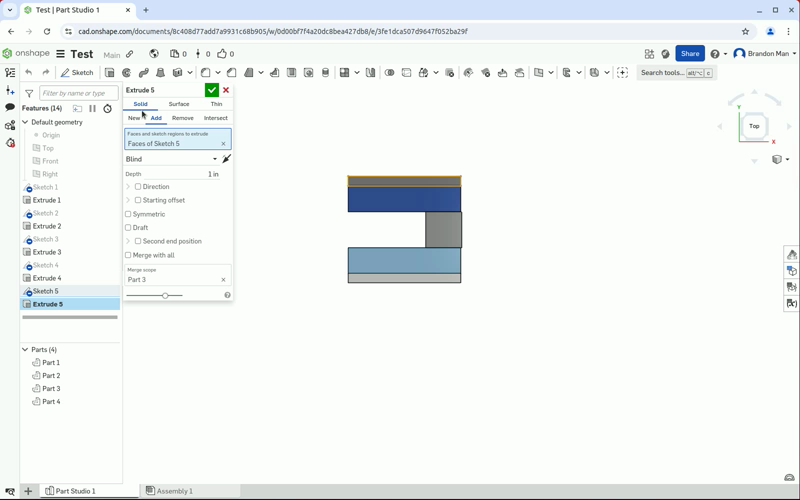
mouse_move(137, 120)
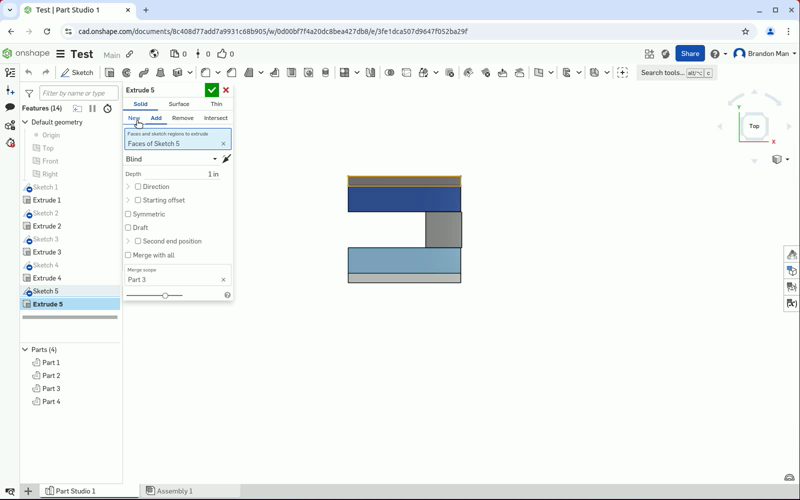
click(137, 120)
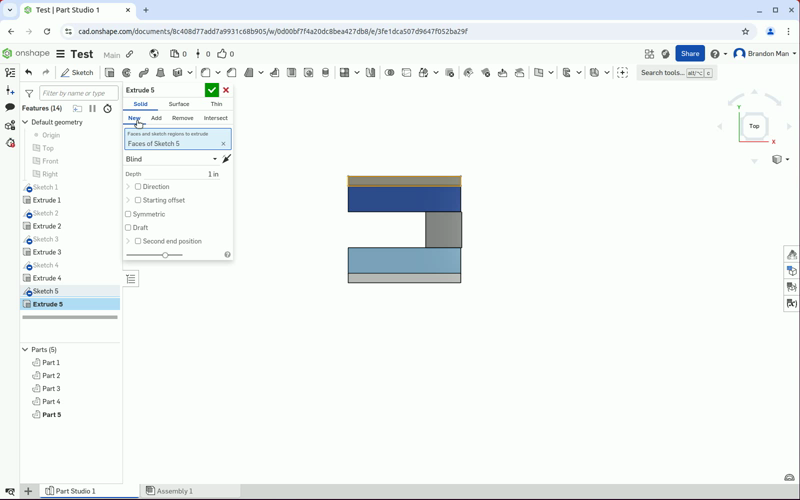
key(tab, 4)
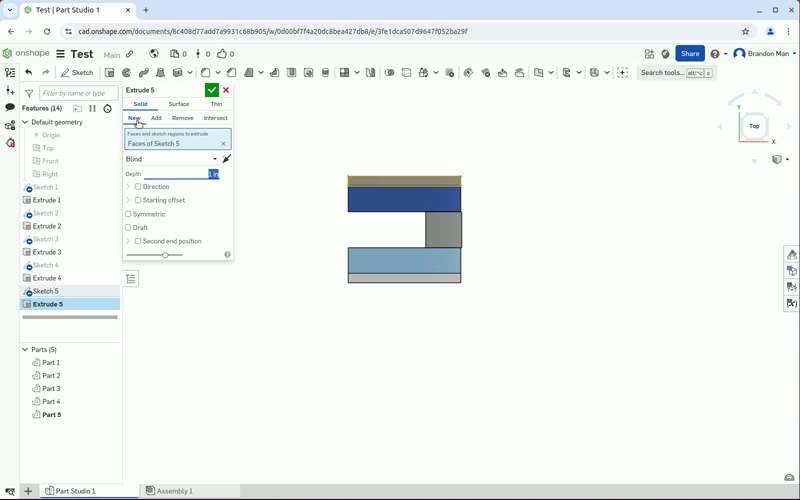
text(5.536)
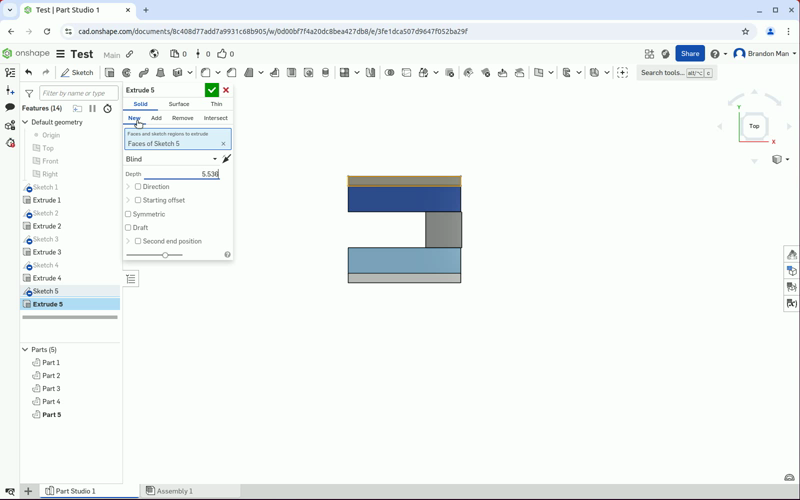
key(enter)
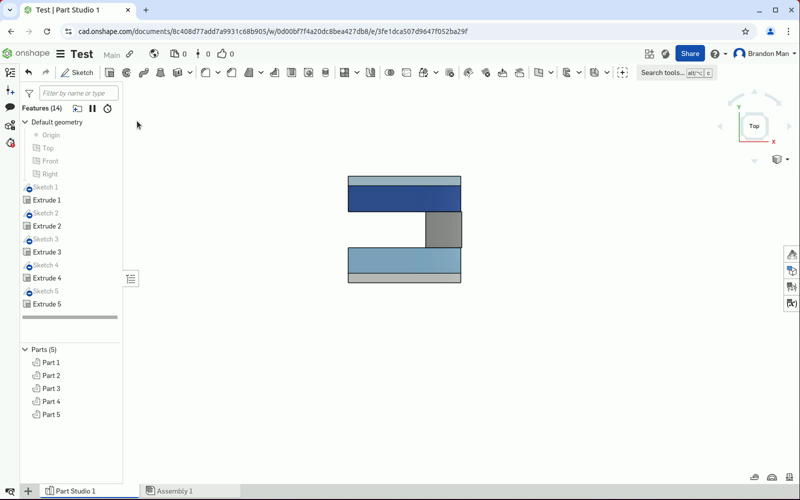
key(shift+h)
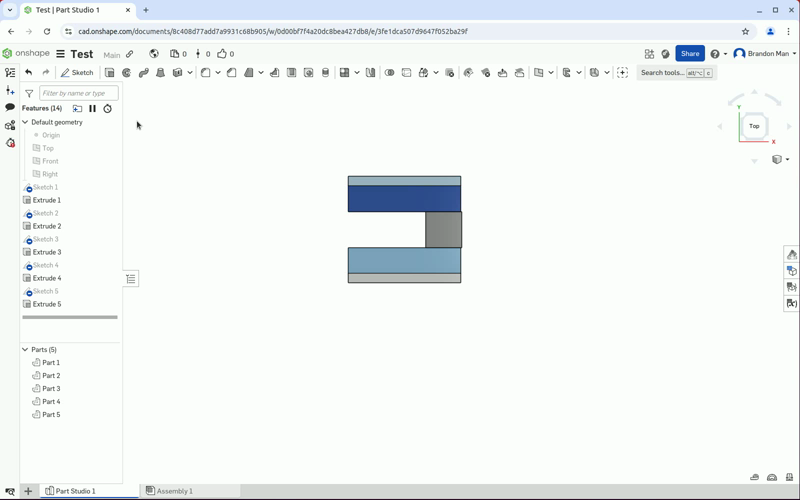
key(shift+h)
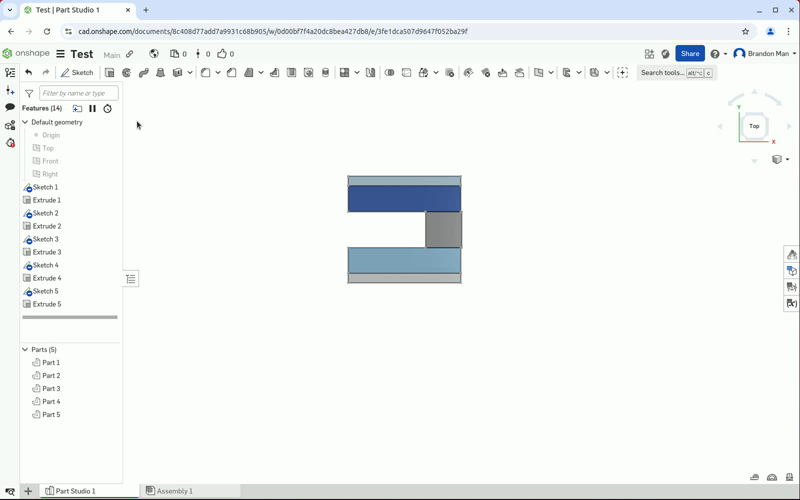
key(shift+7)
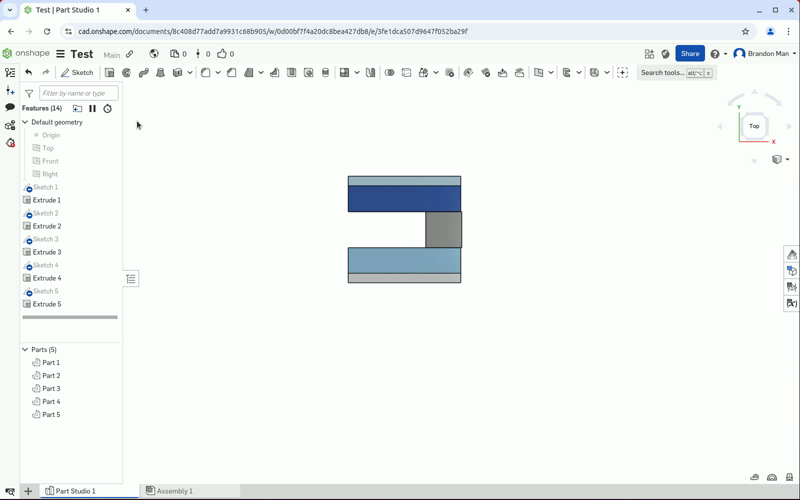
key(up, 3)
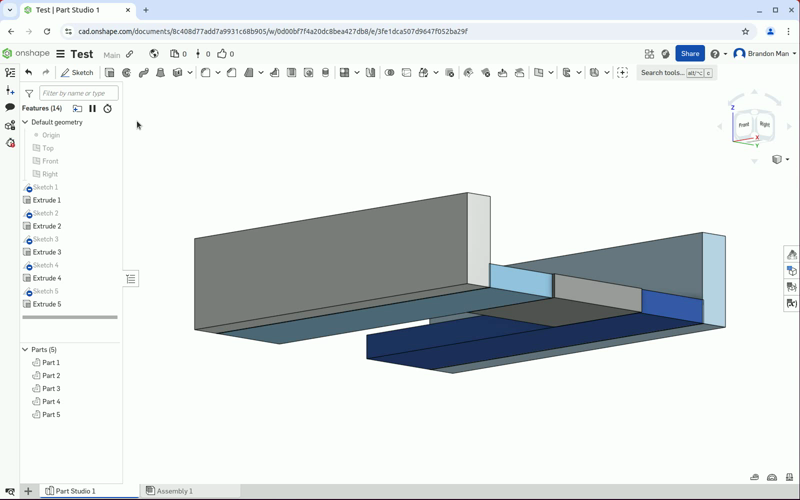
key(left, 3)
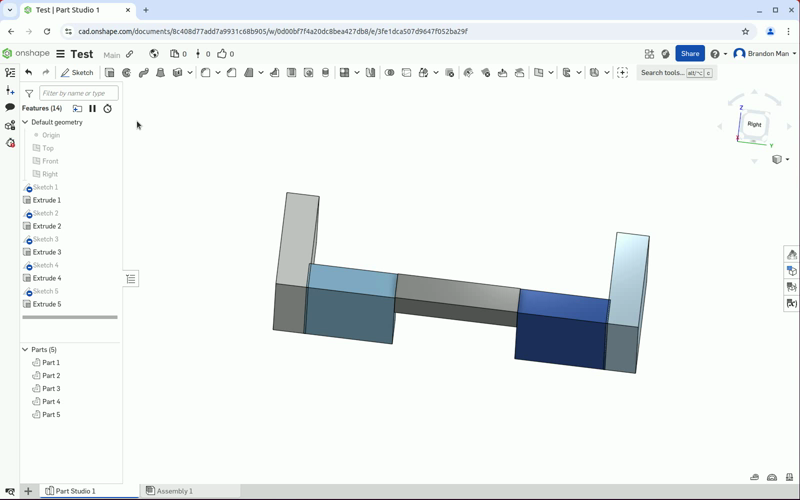
key(right, 3)
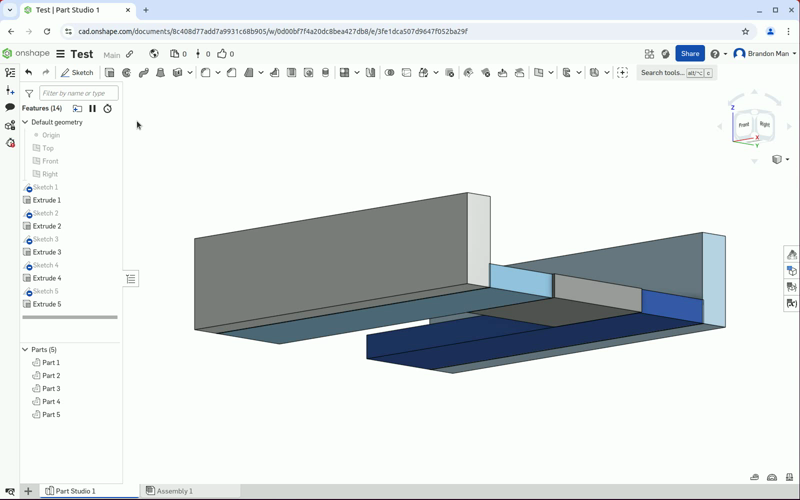
key(down, 3)
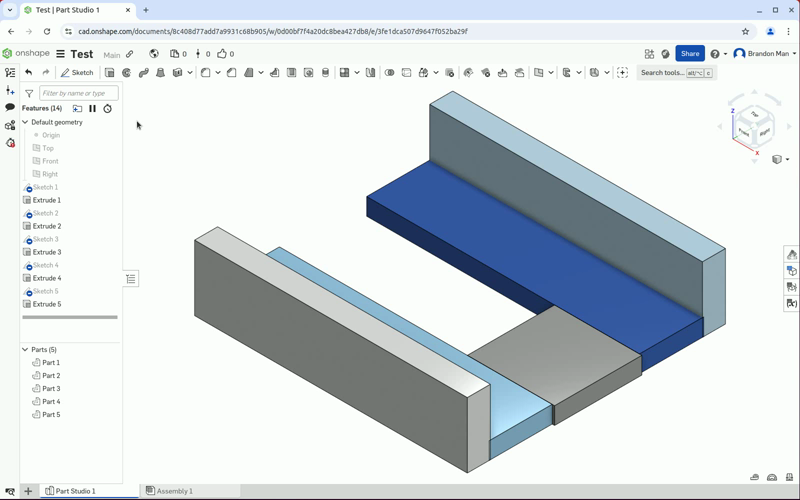
mouse_move(73, 189)
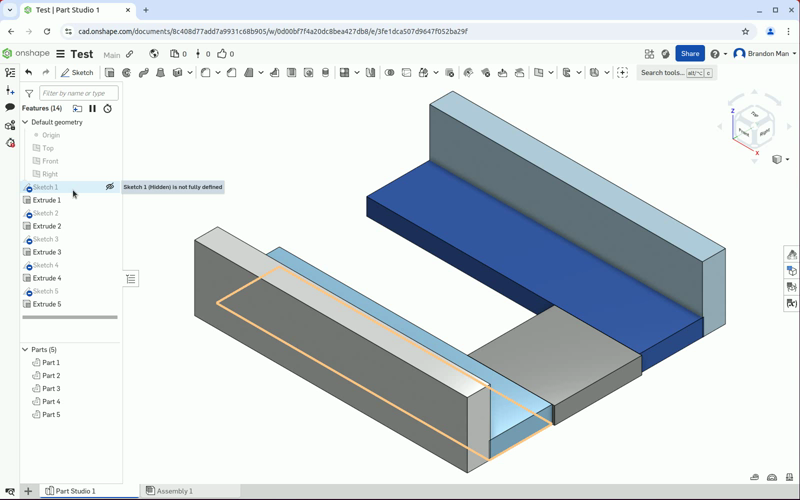
click(73, 189)